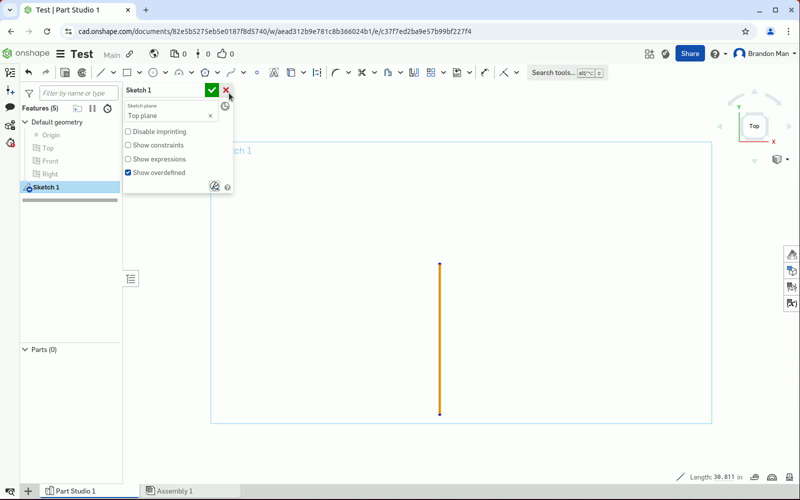
key(shift+h)
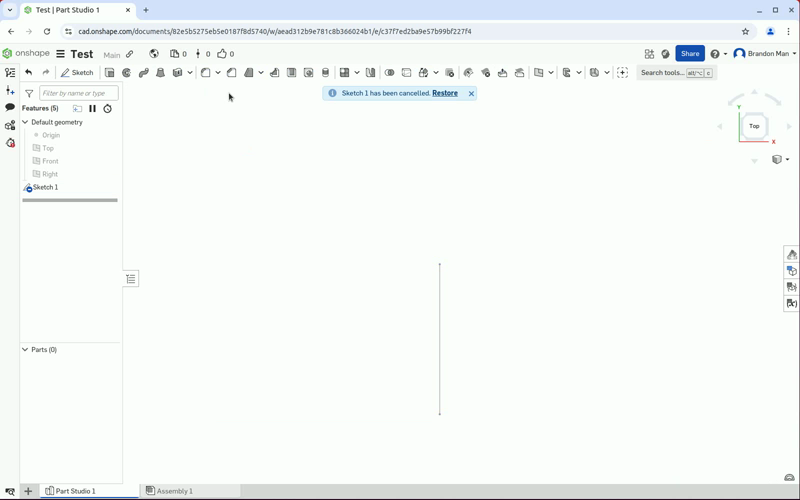
key(shift+s)
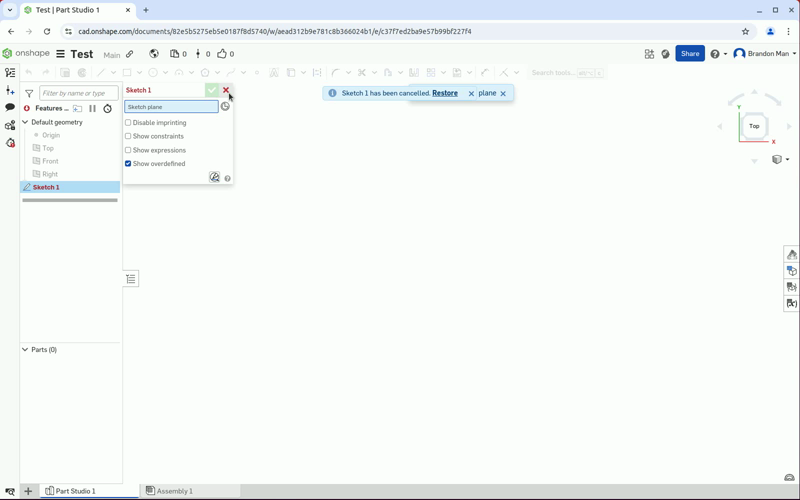
mouse_move(73, 150)
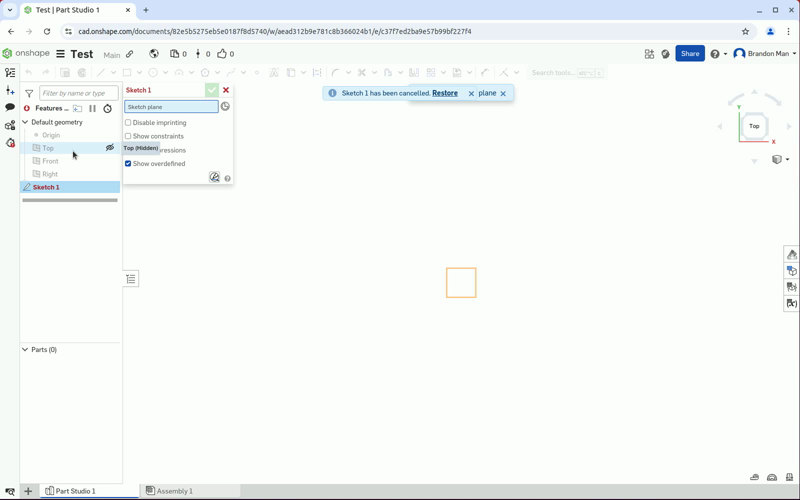
click(73, 150)
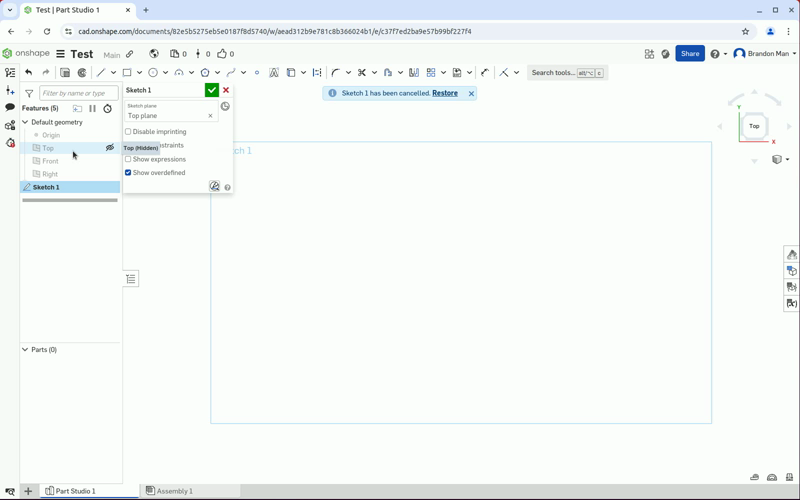
mouse_move(73, 352)
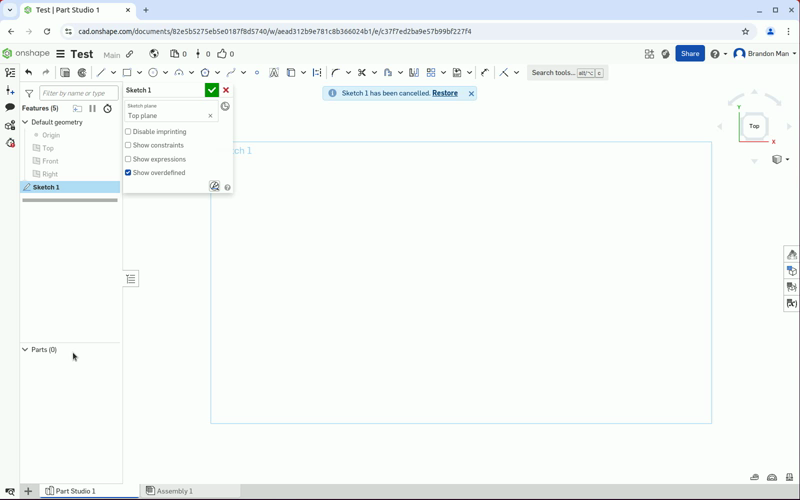
key(y)
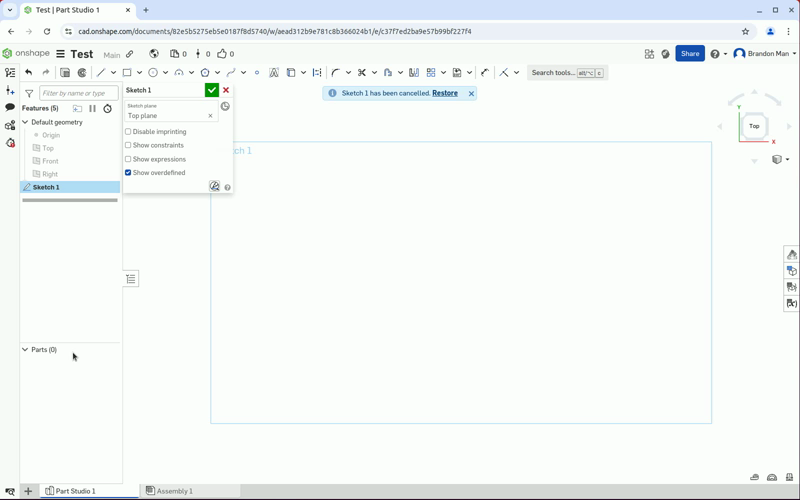
key(l)
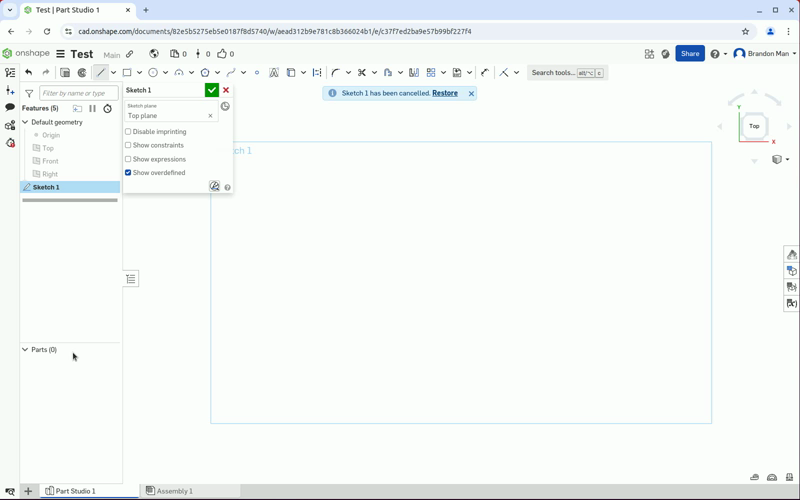
key_down(shift)
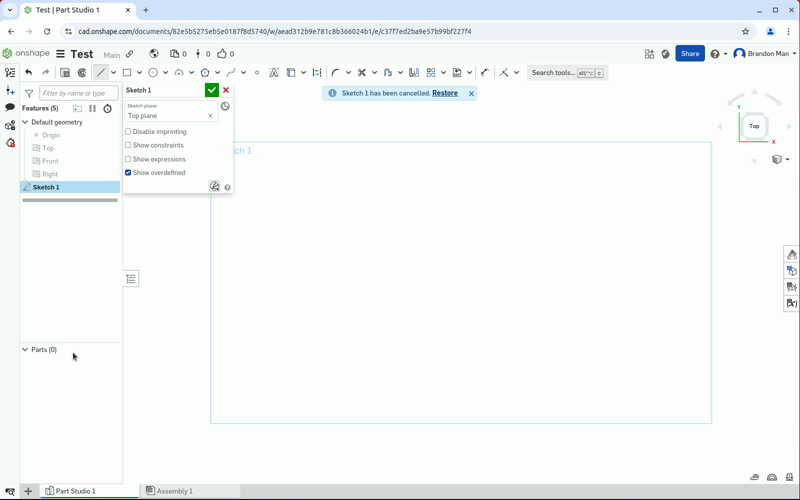
mouse_move(459, 284)
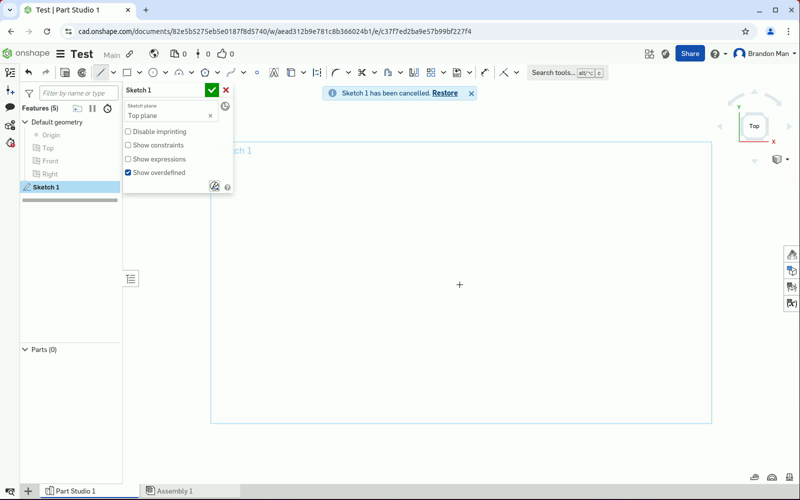
click(459, 284)
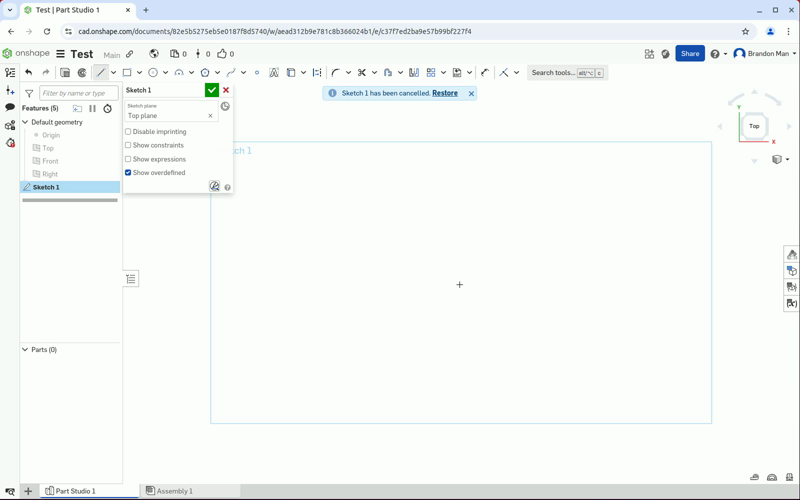
key_up(shift)
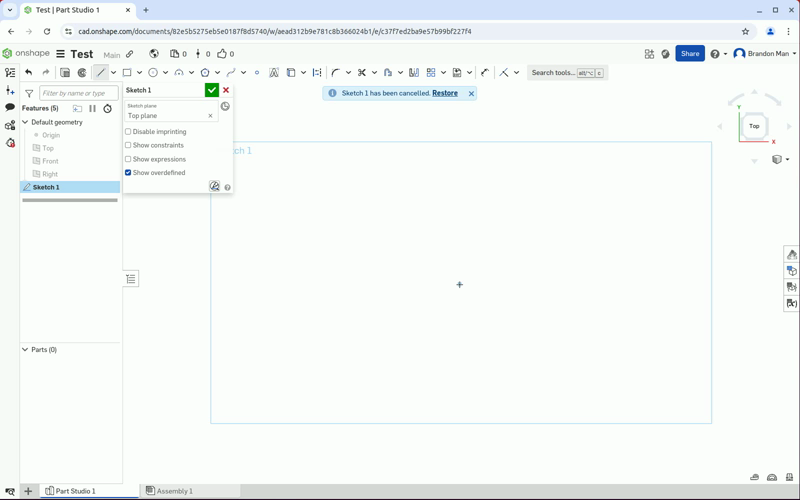
key_down(shift)
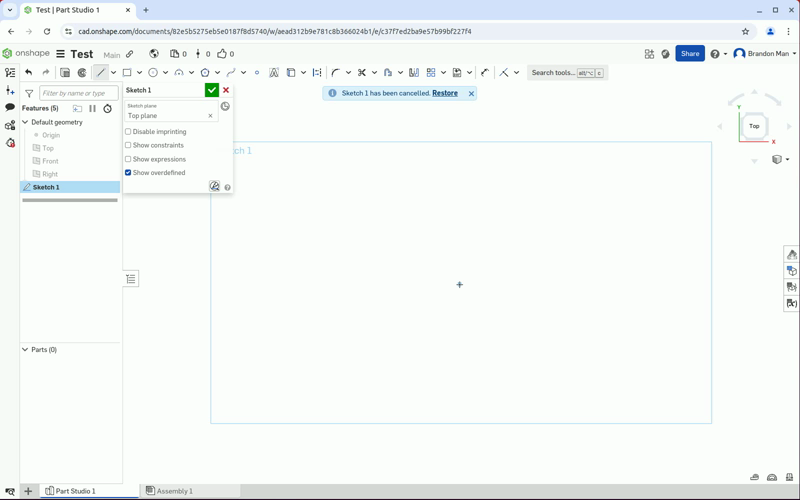
mouse_move(573, 284)
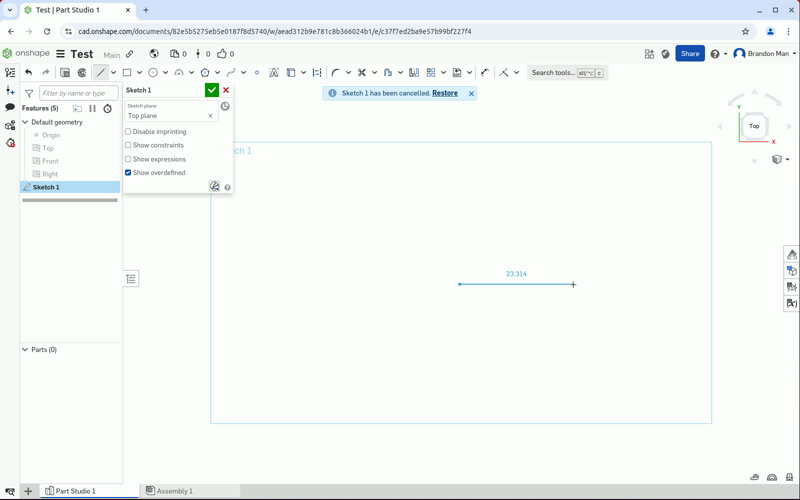
click(573, 284)
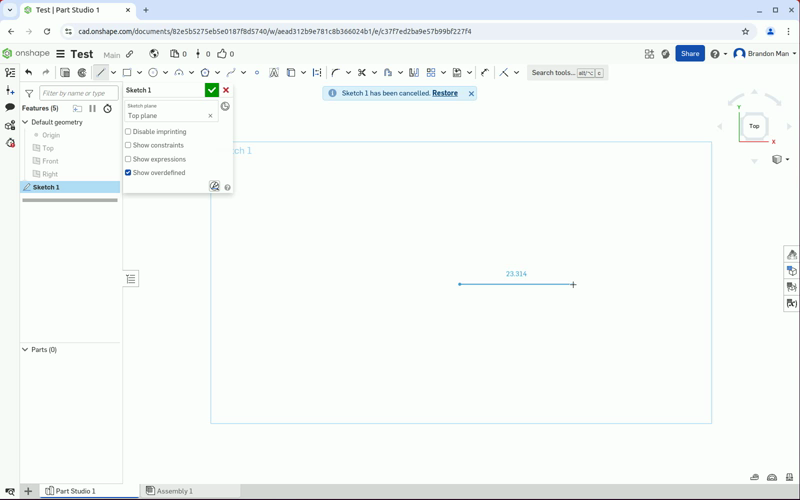
key_up(shift)
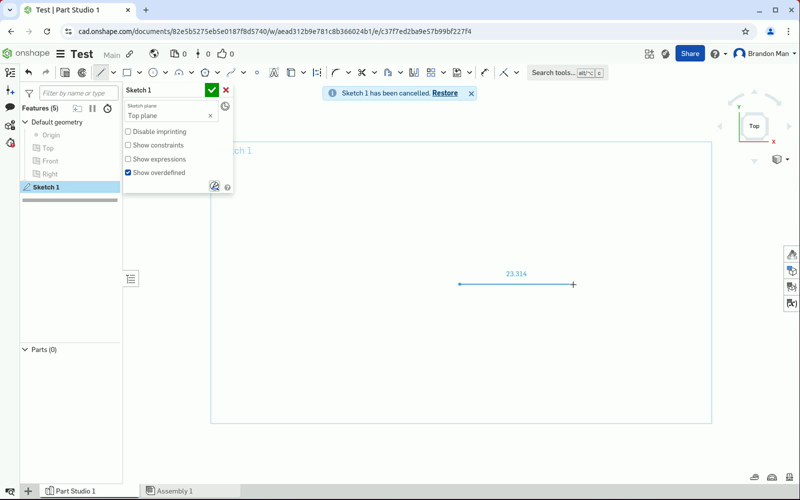
key_down(shift)
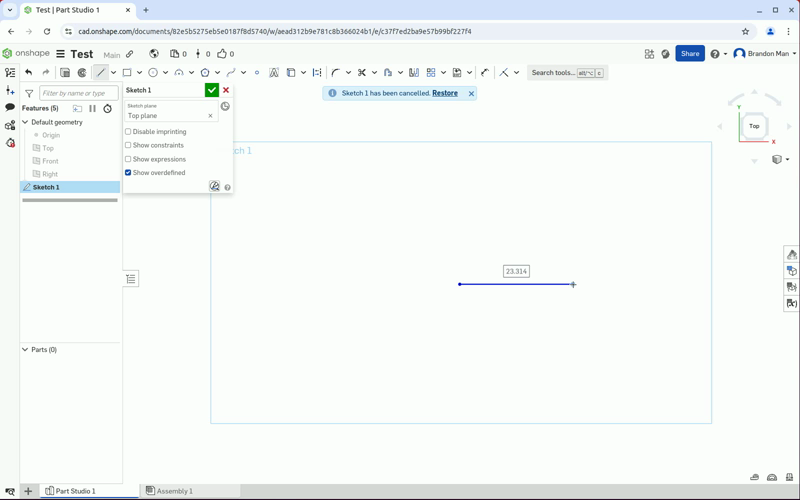
mouse_move(589, 284)
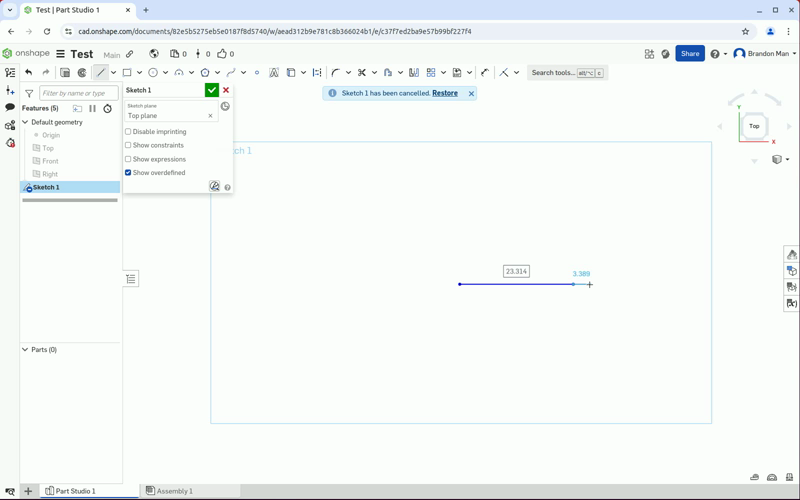
mouse_move(573, 228)
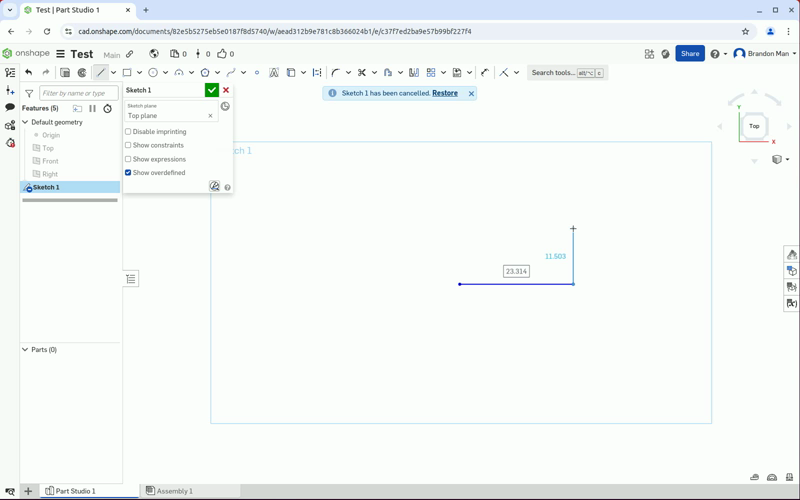
click(573, 228)
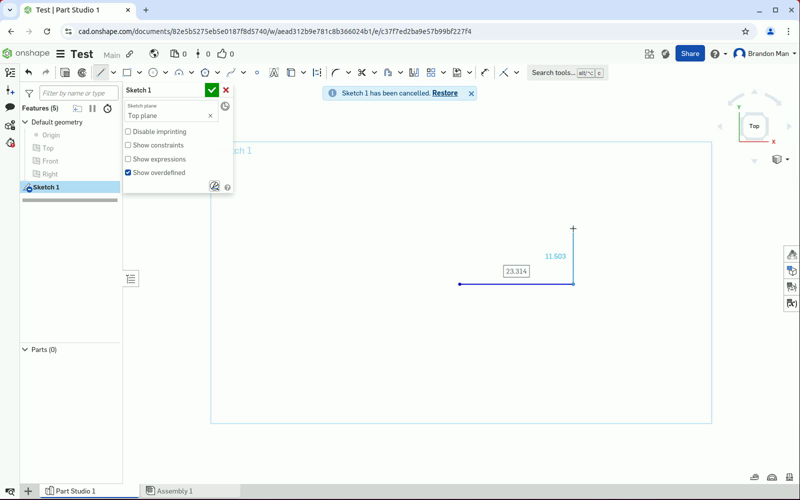
key_up(shift)
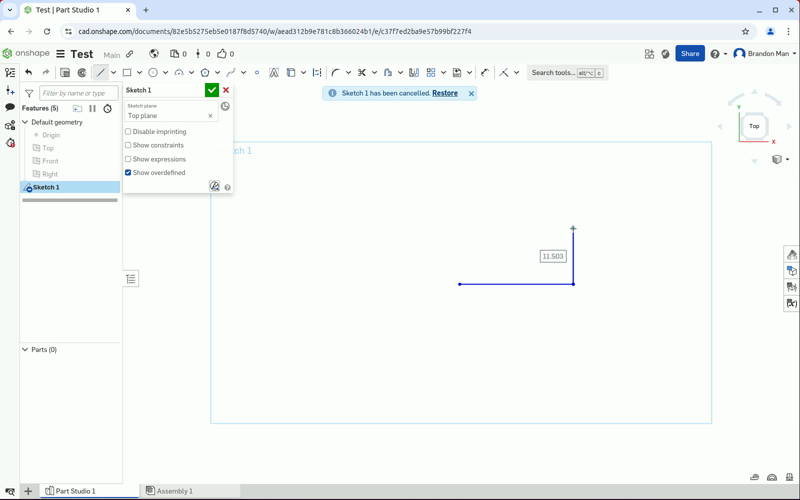
key_down(shift)
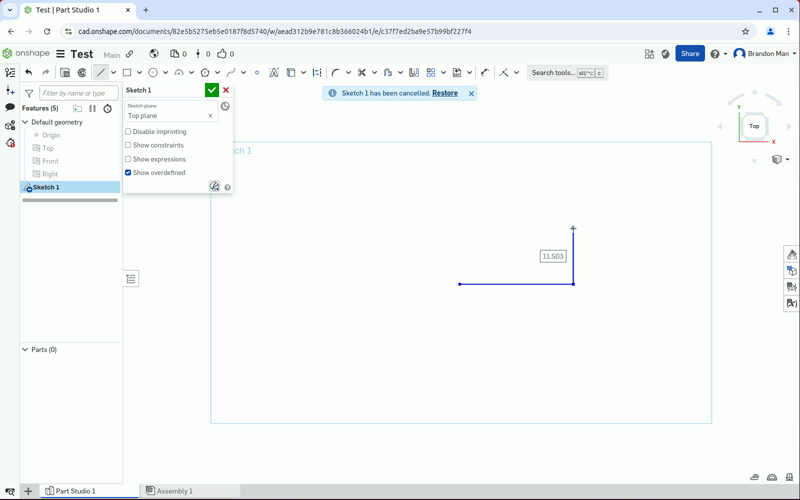
mouse_move(459, 228)
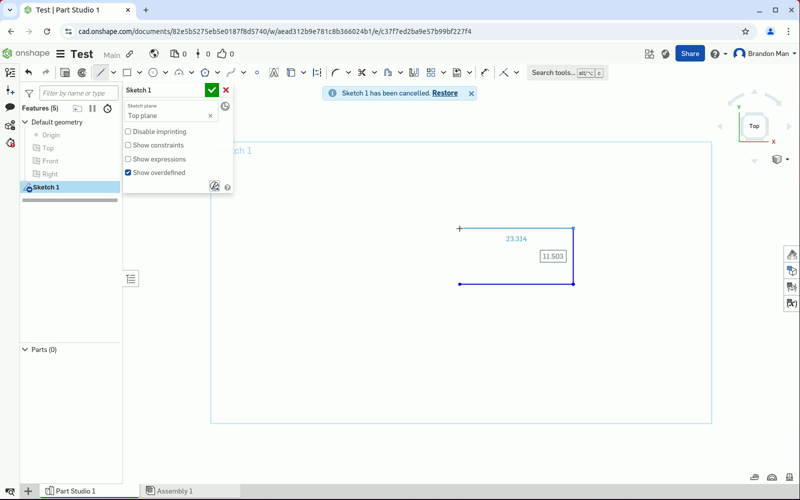
click(459, 228)
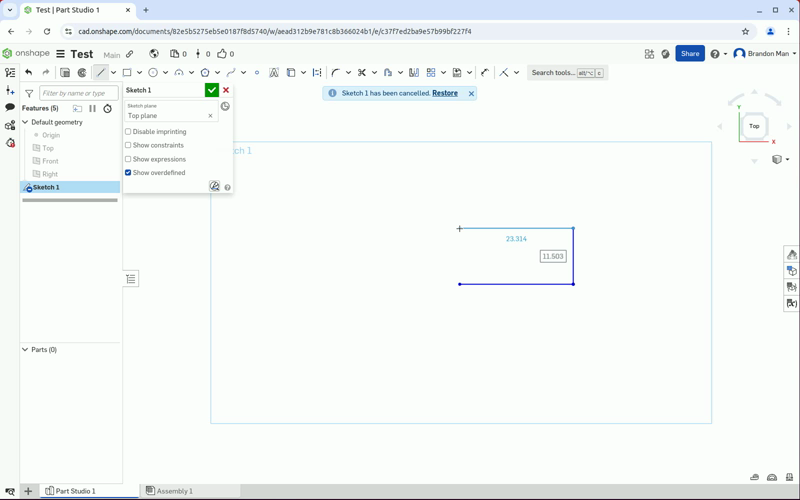
key_up(shift)
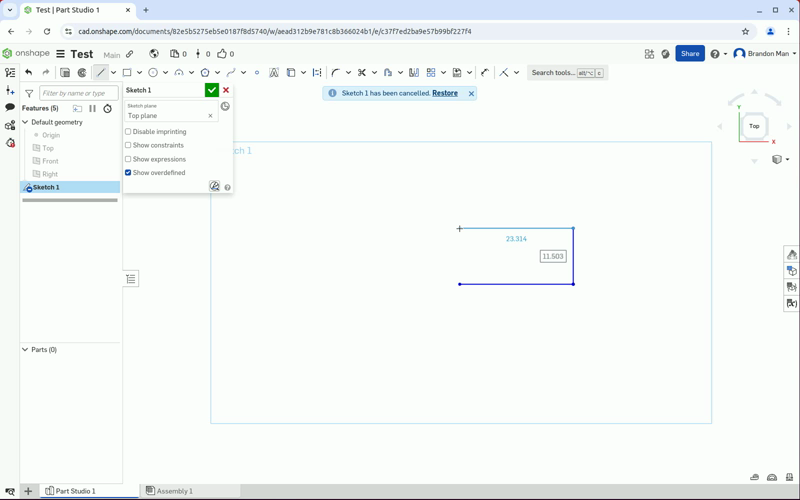
mouse_move(489, 228)
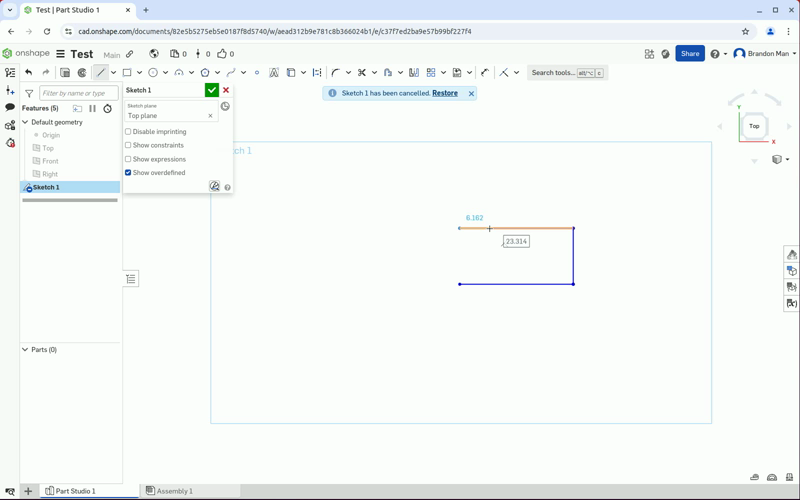
key_down(shift)
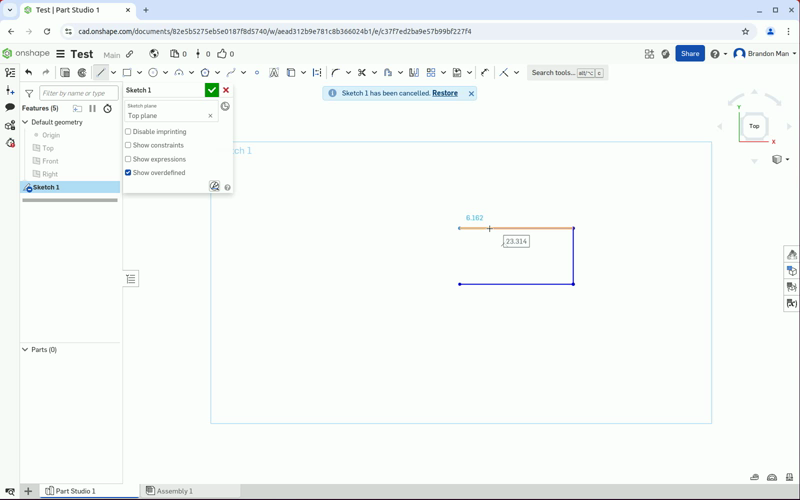
mouse_move(459, 284)
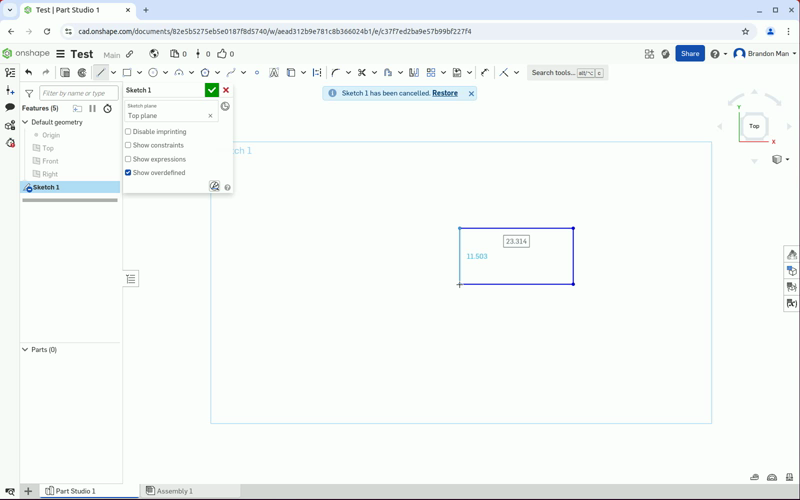
key_up(shift)
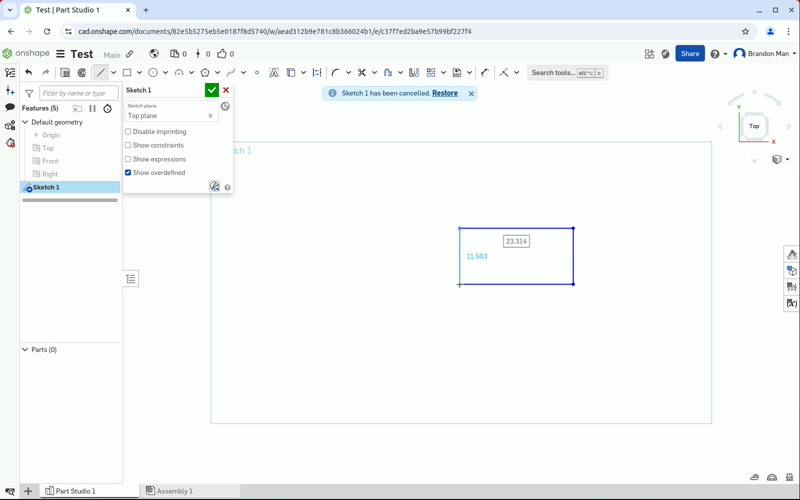
click(459, 284)
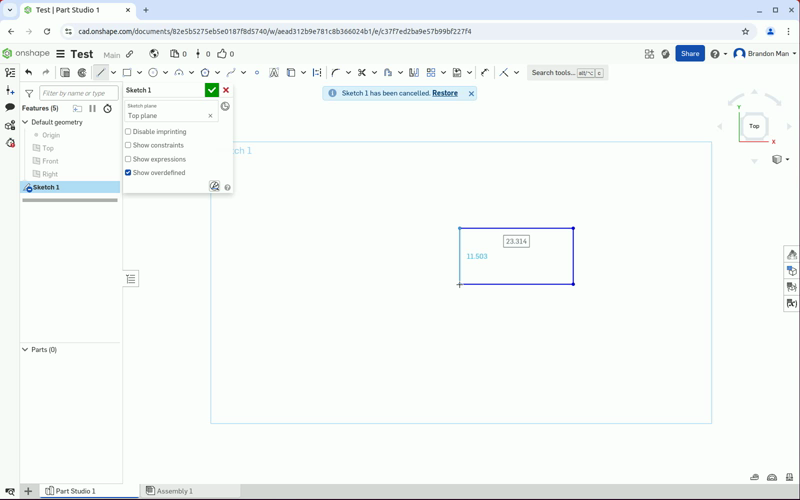
key(esc)
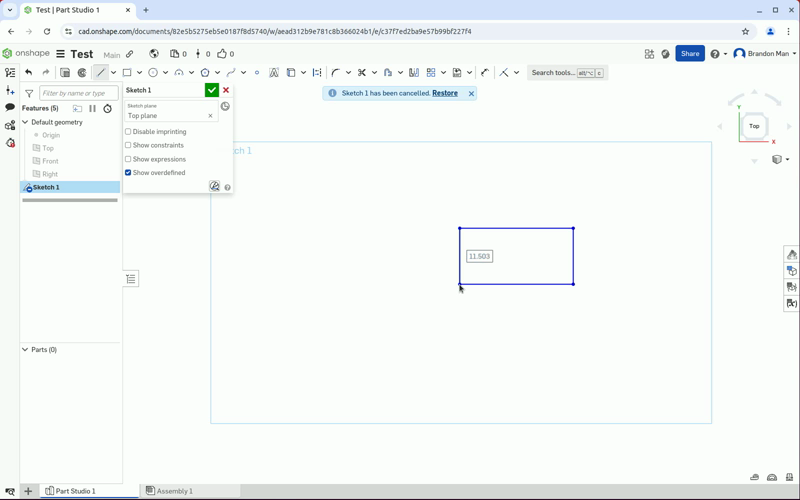
key(l)
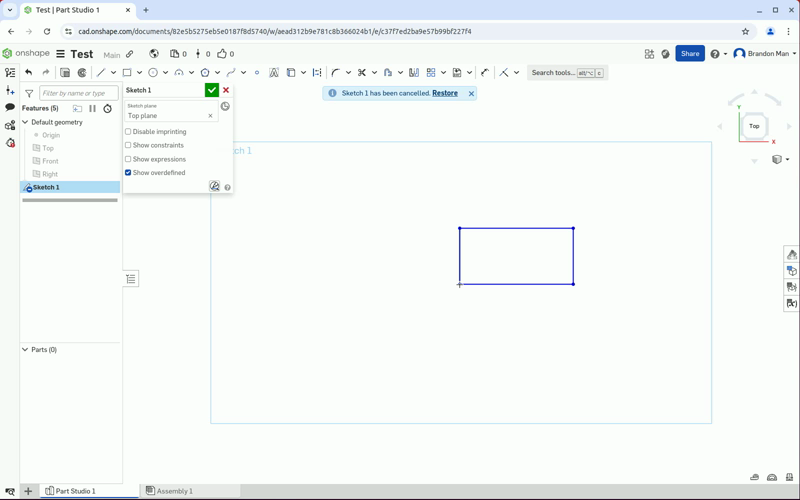
key_down(shift)
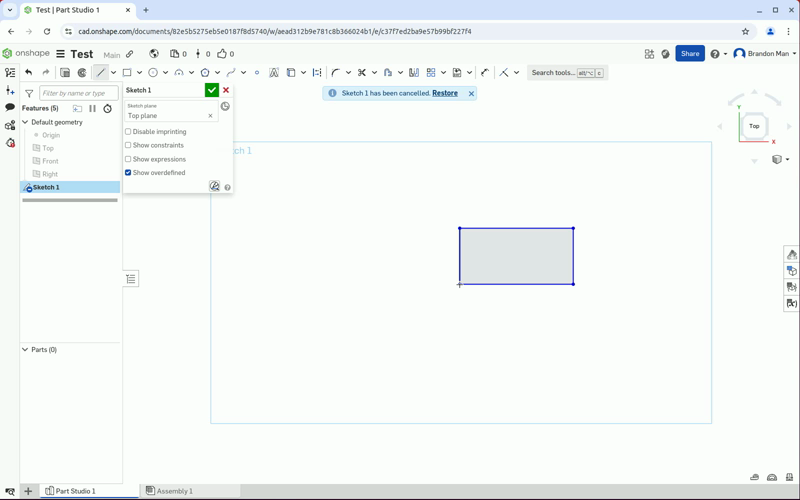
mouse_move(460, 282)
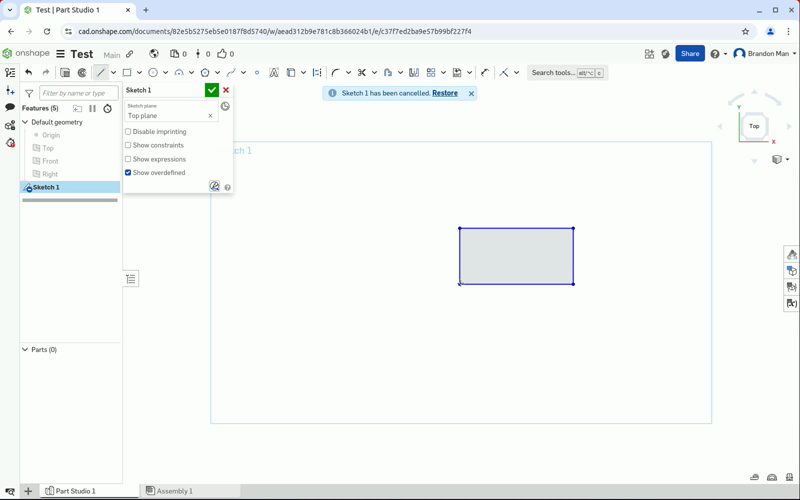
scroll(6)
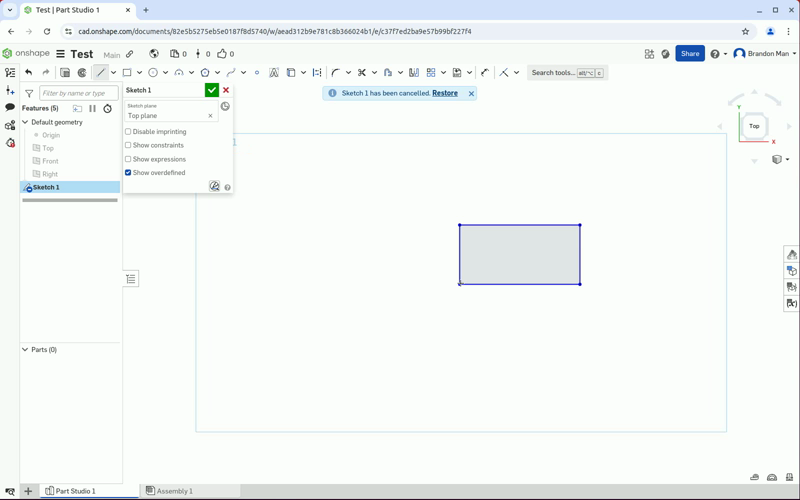
scroll(6)
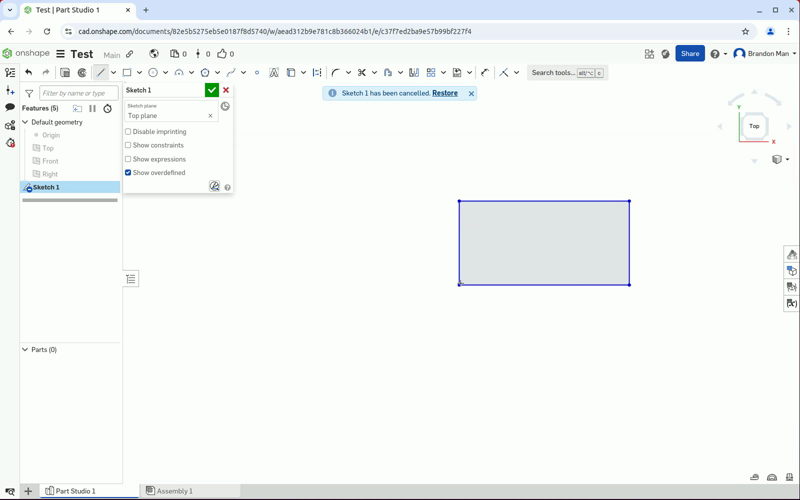
scroll(6)
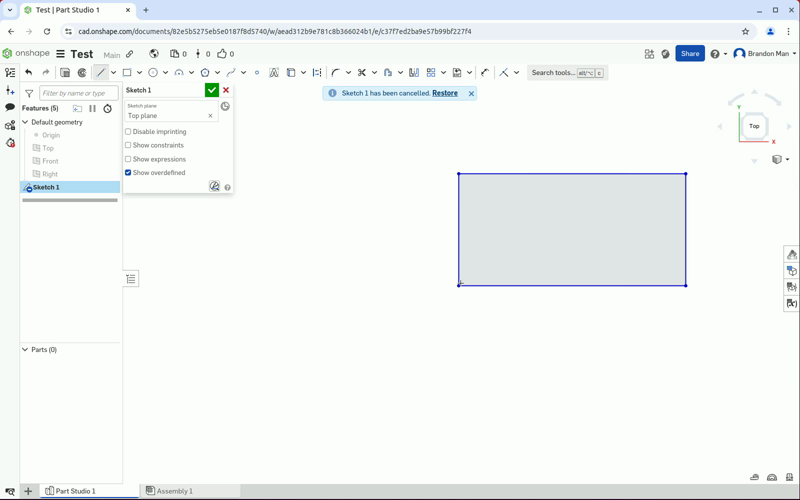
scroll(6)
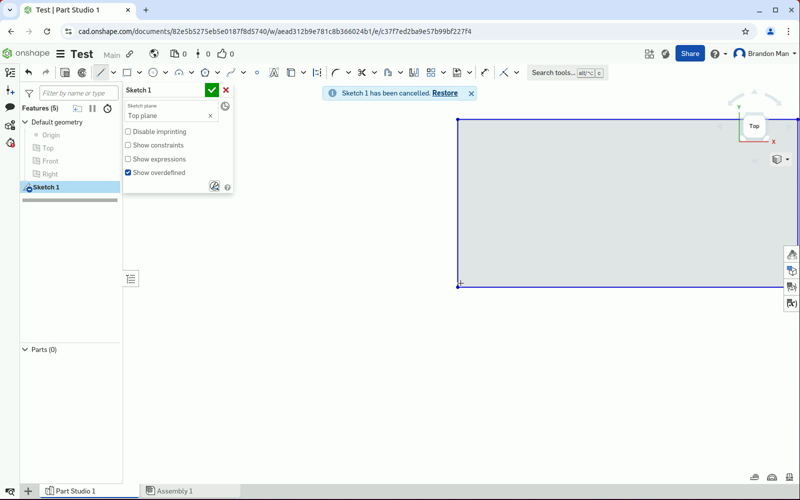
scroll(6)
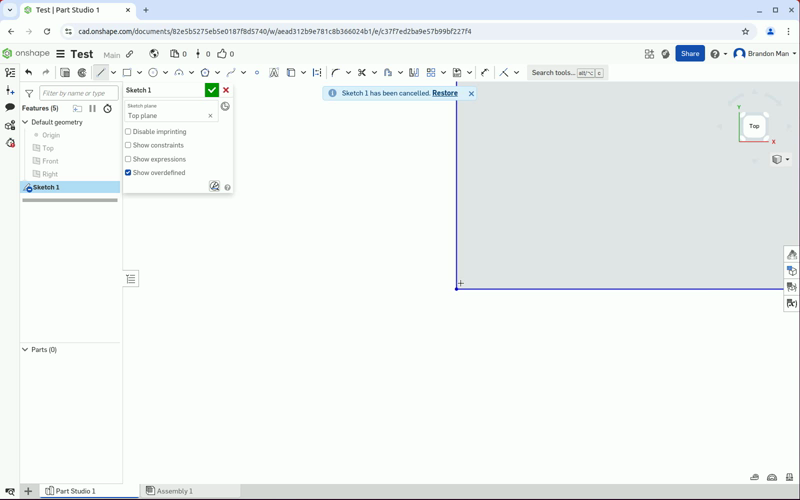
scroll(6)
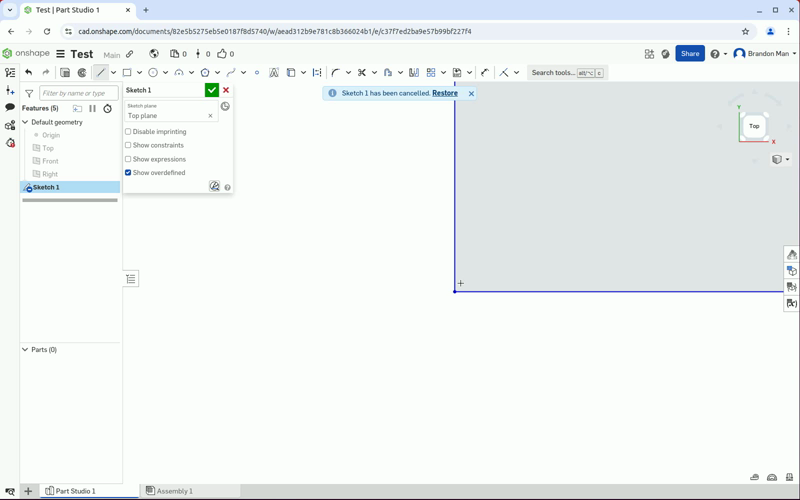
scroll(6)
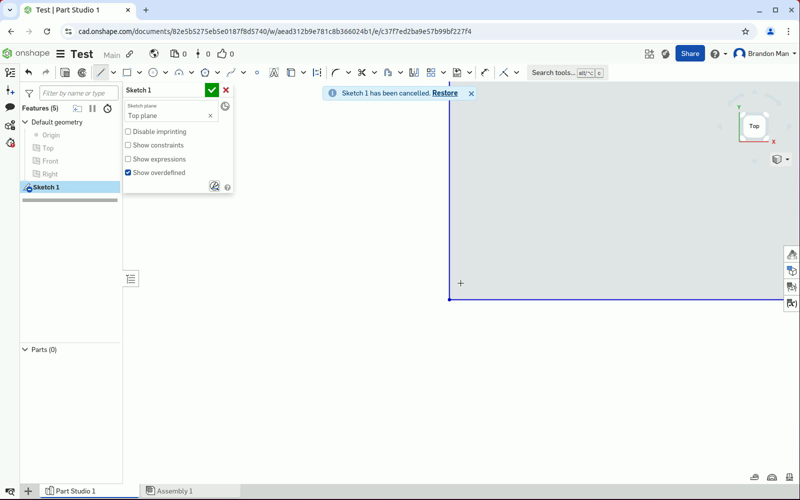
click(460, 282)
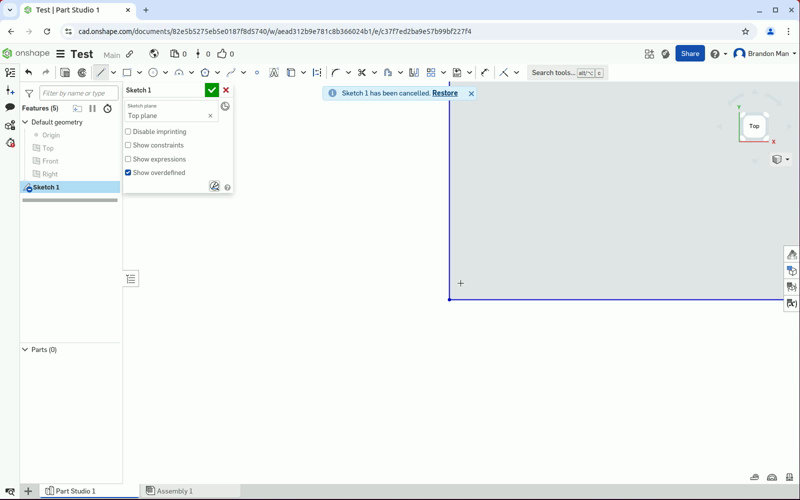
scroll(-6)
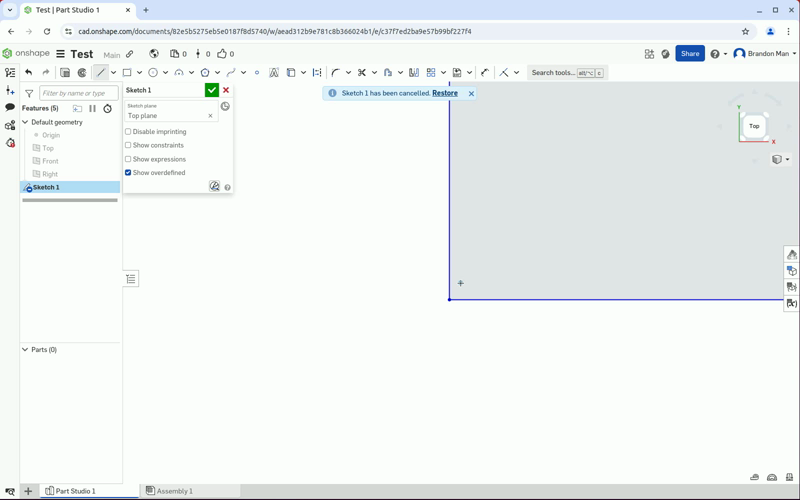
scroll(-6)
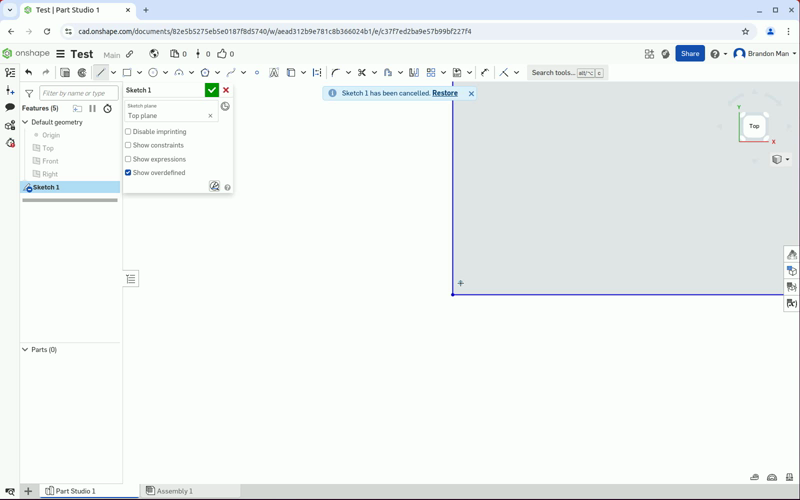
scroll(-6)
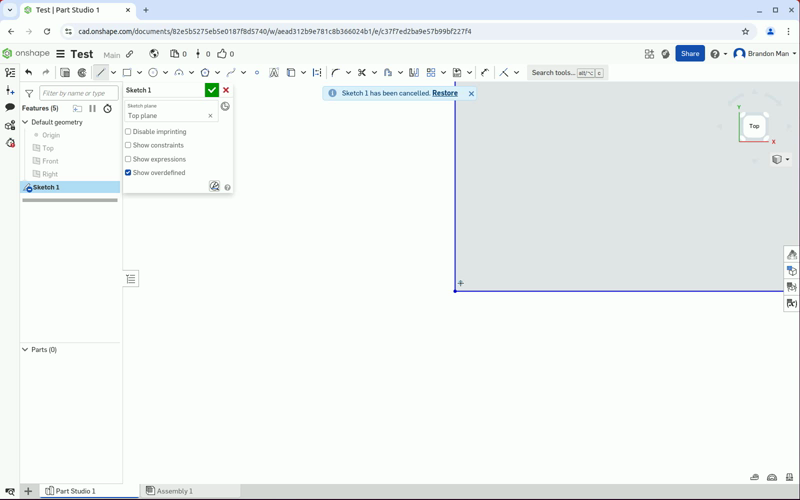
scroll(-6)
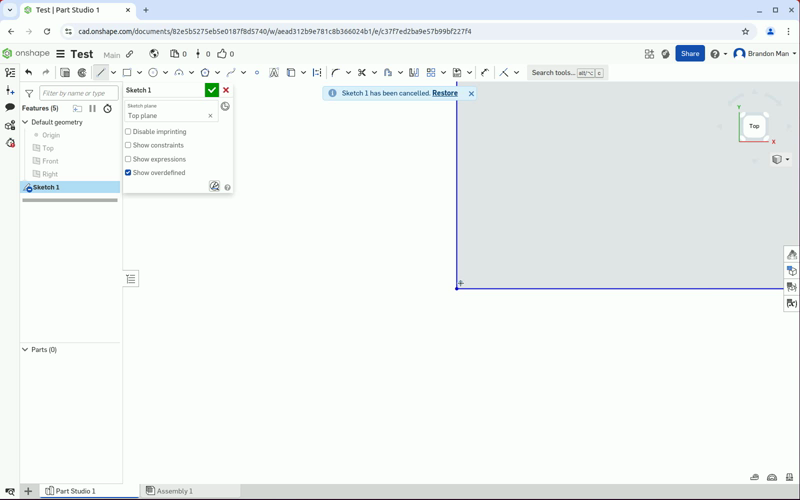
scroll(-6)
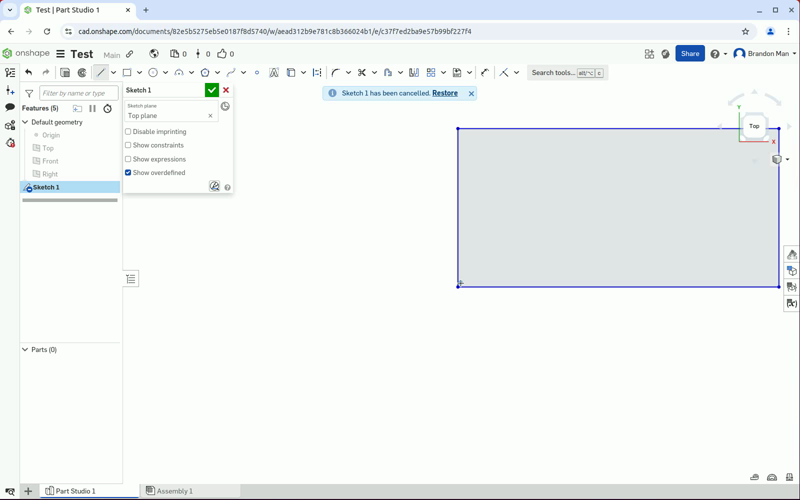
scroll(-6)
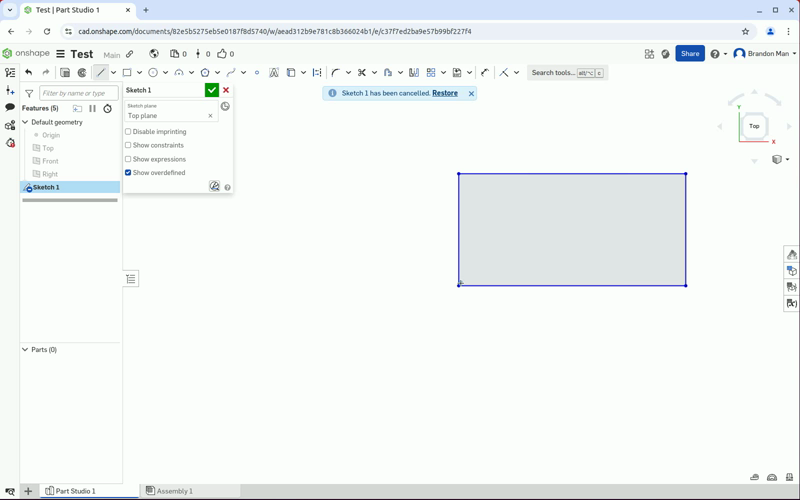
scroll(-6)
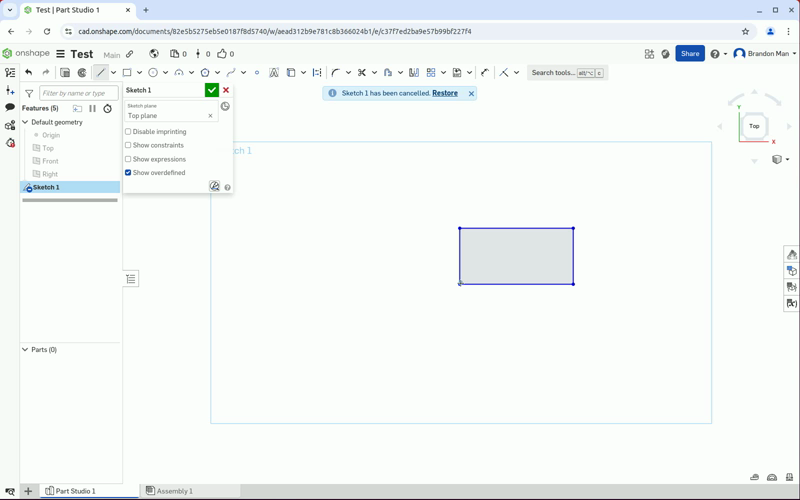
key_up(shift)
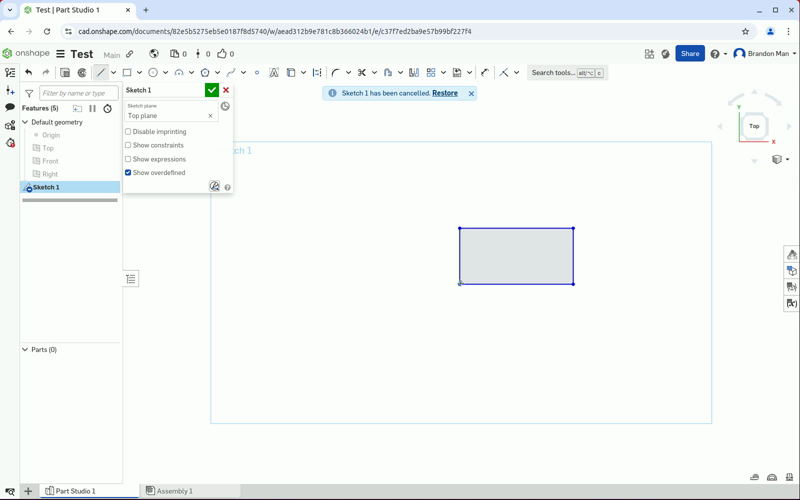
key_down(shift)
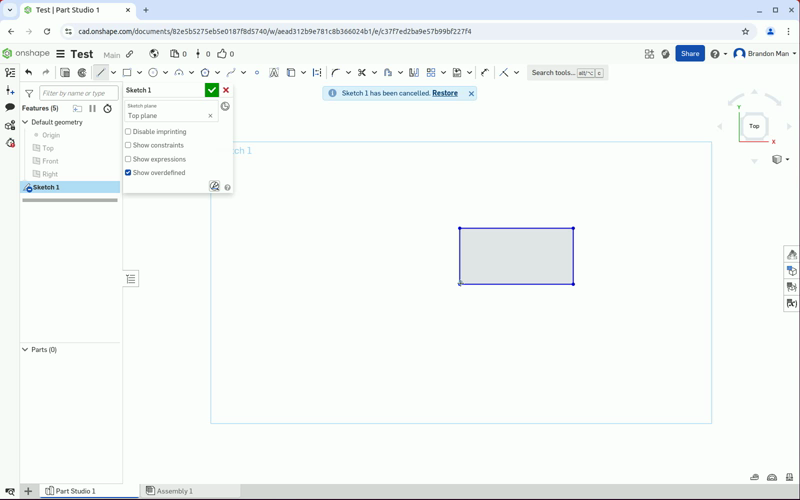
mouse_move(572, 282)
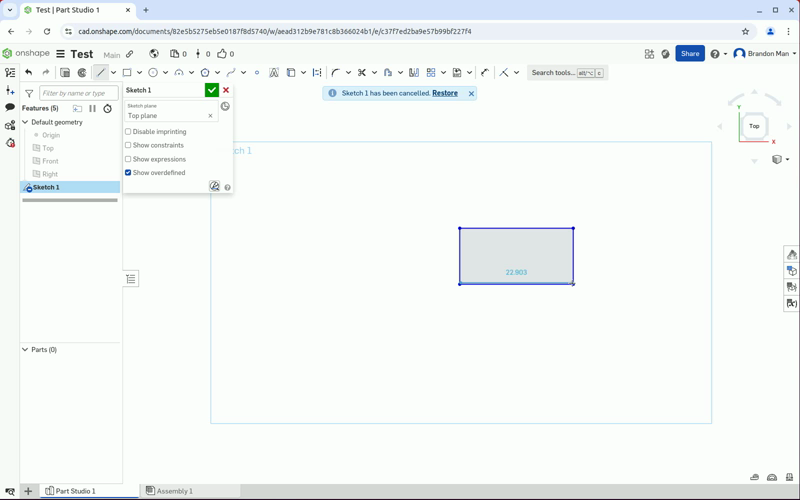
scroll(6)
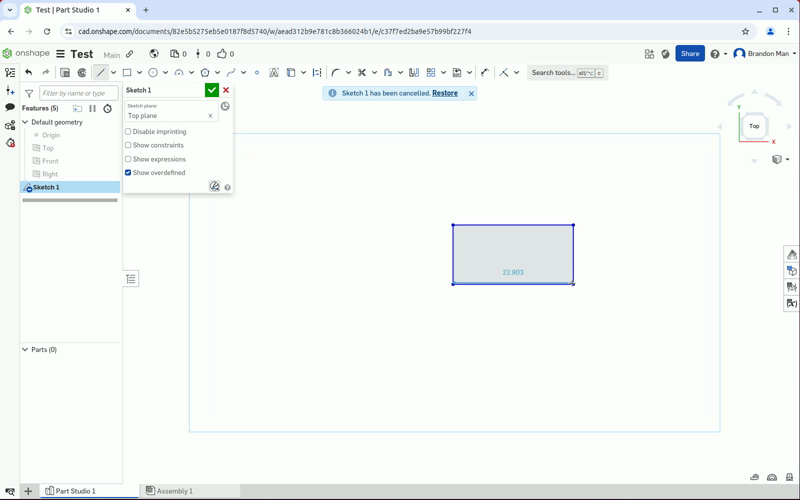
scroll(6)
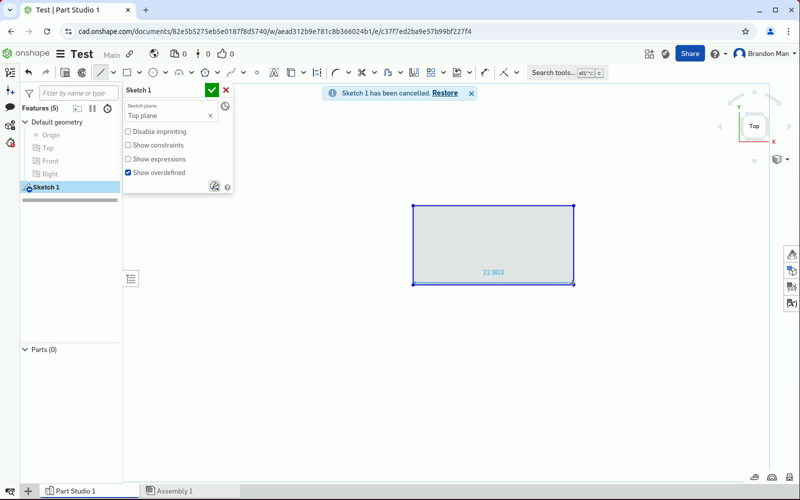
scroll(6)
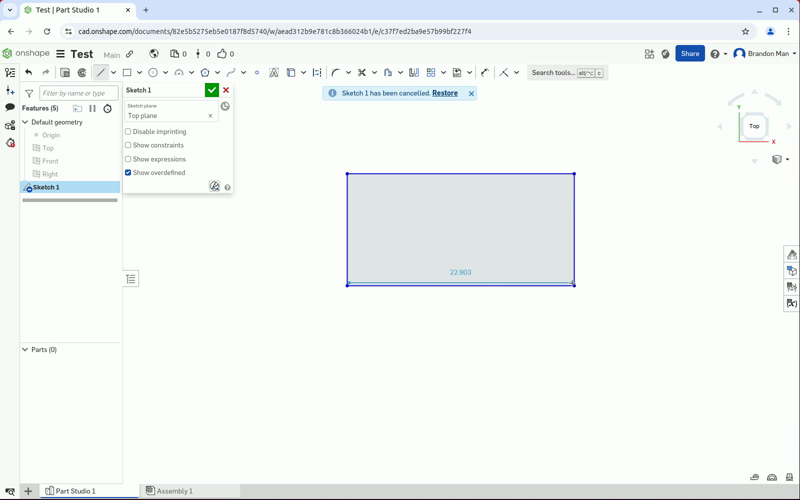
scroll(6)
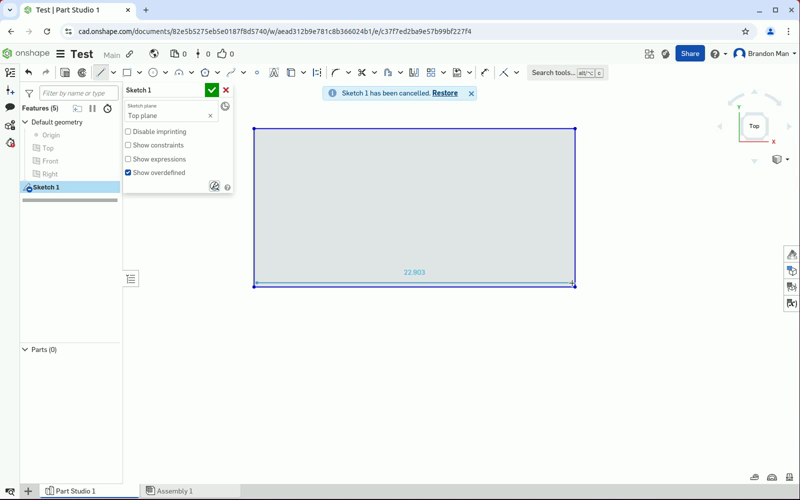
scroll(6)
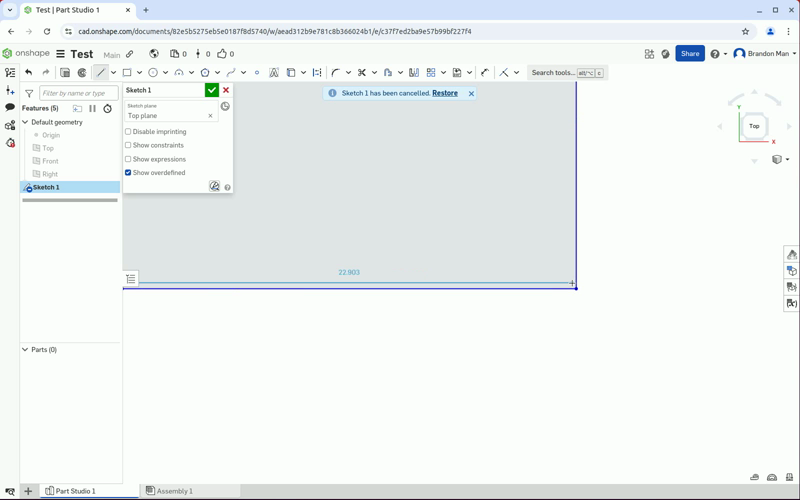
scroll(6)
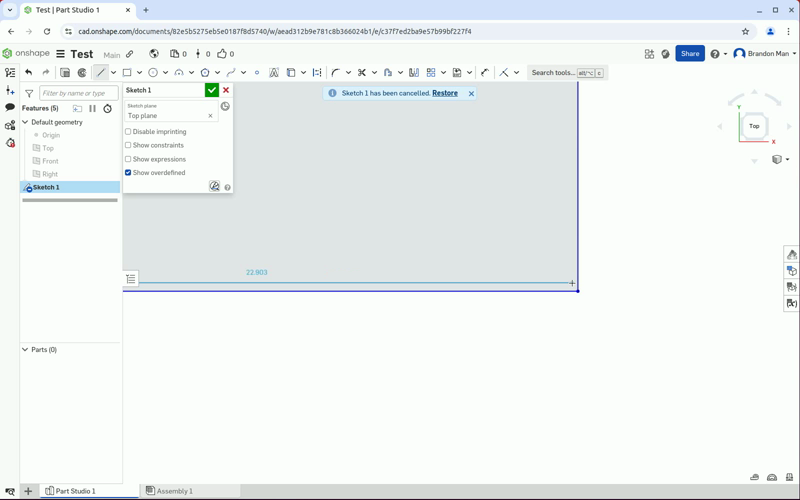
scroll(6)
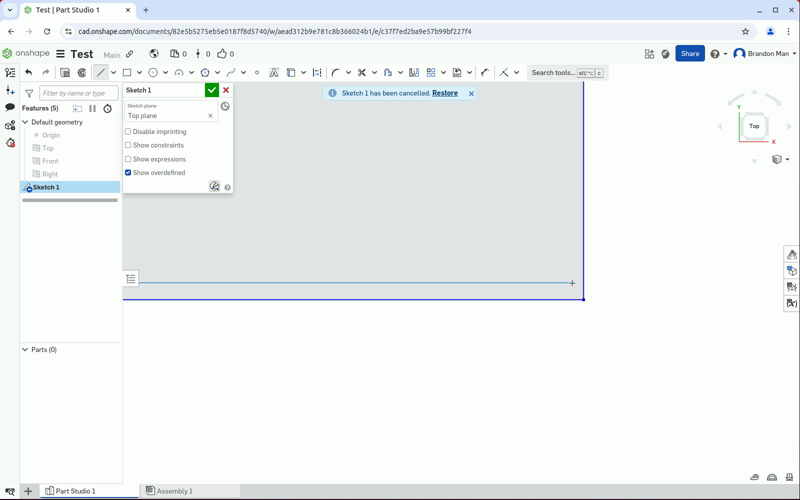
click(572, 282)
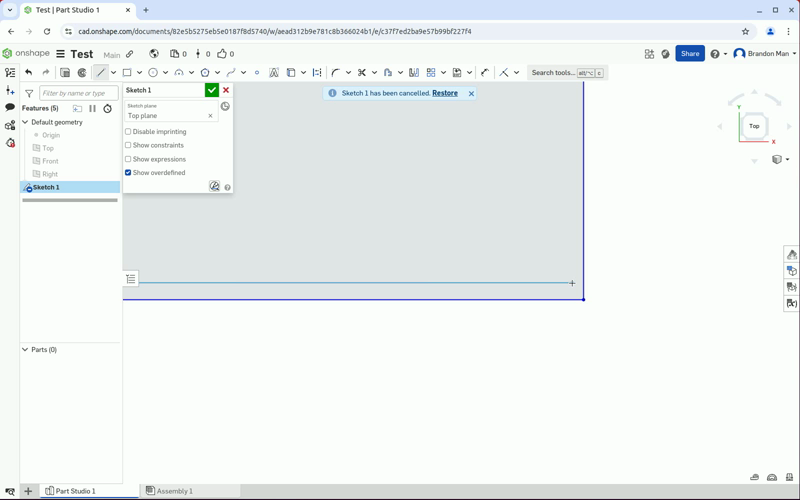
scroll(-6)
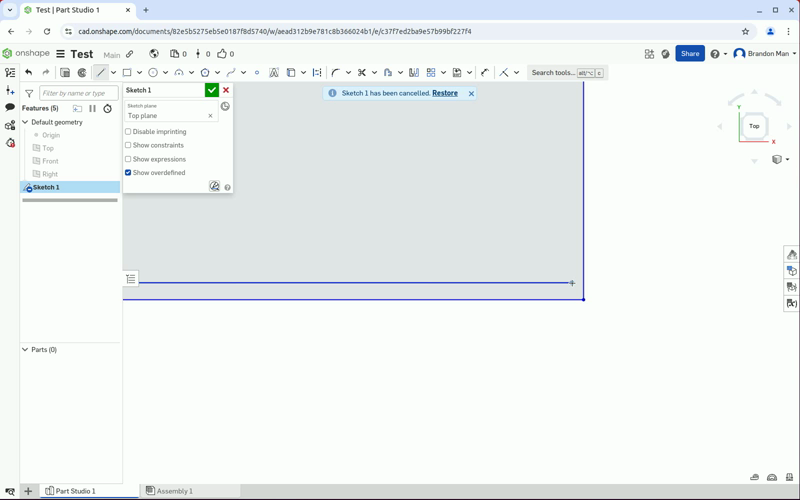
scroll(-6)
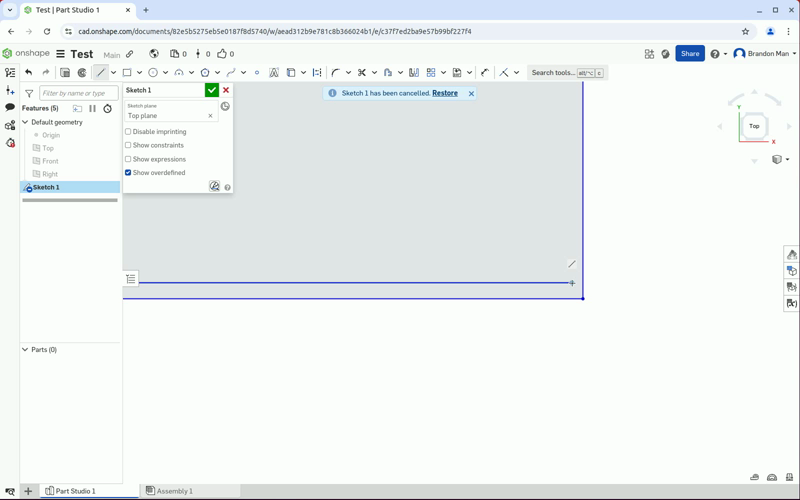
scroll(-6)
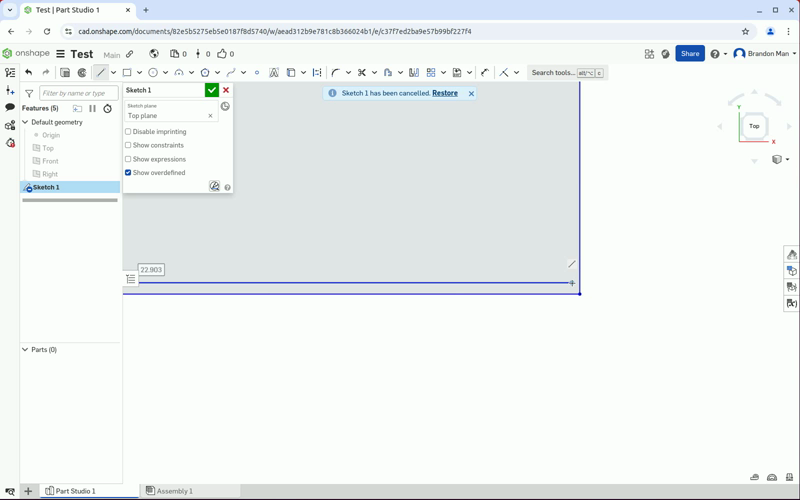
scroll(-6)
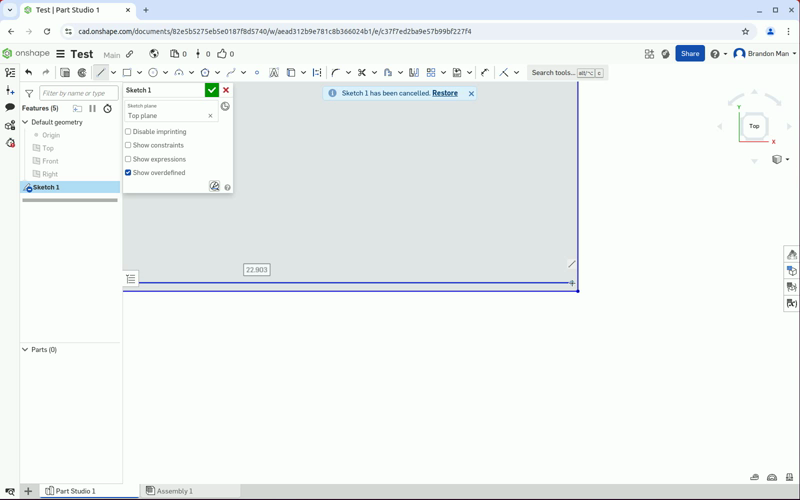
scroll(-6)
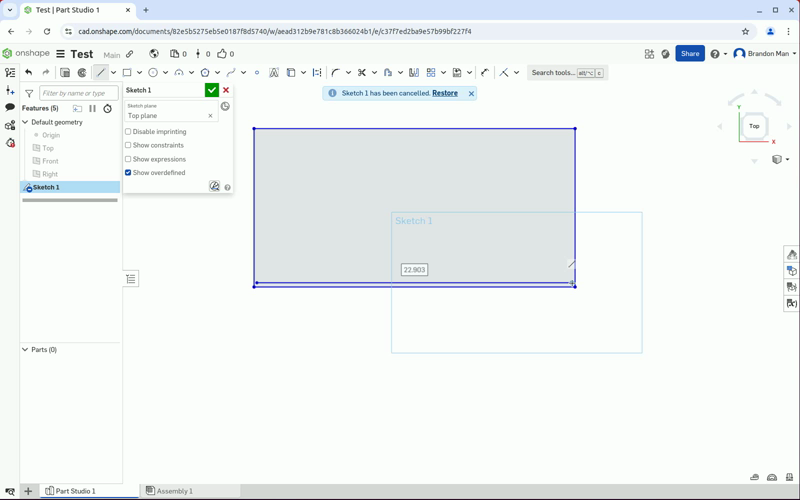
scroll(-6)
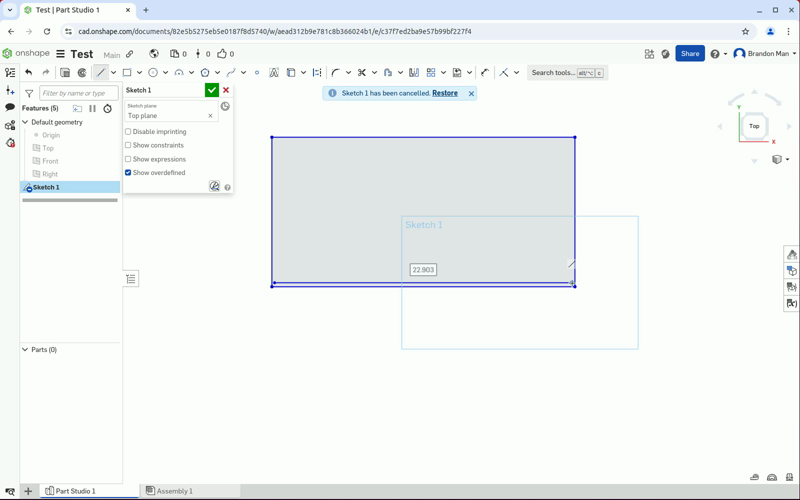
scroll(-6)
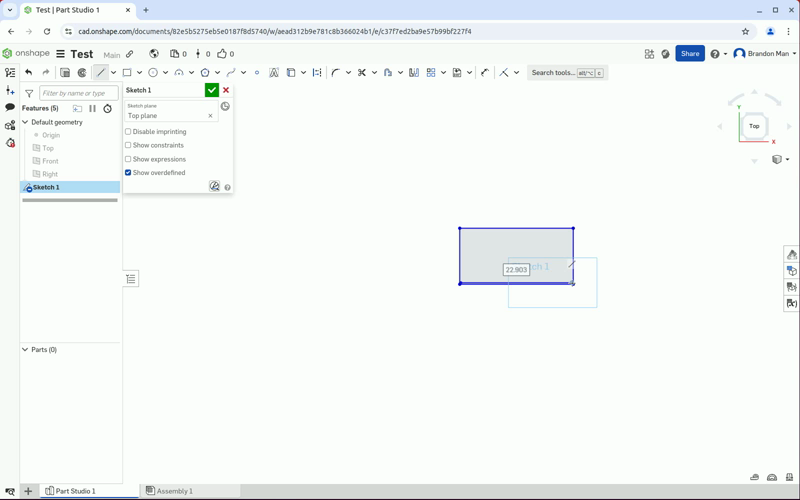
key_up(shift)
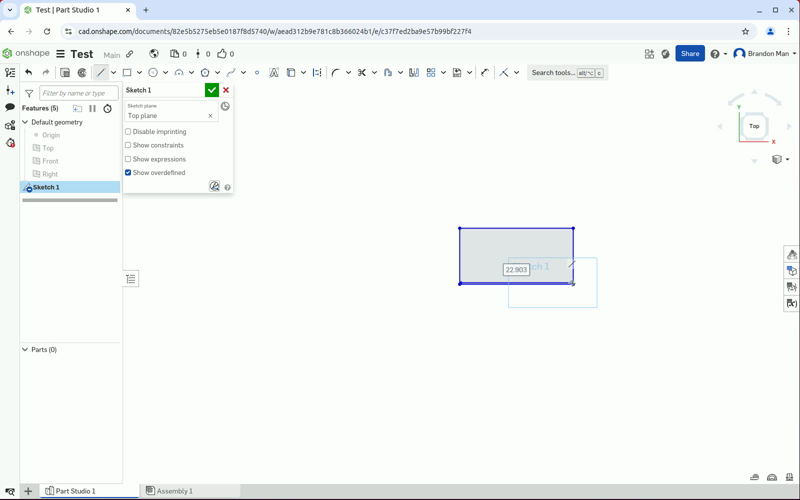
key_down(shift)
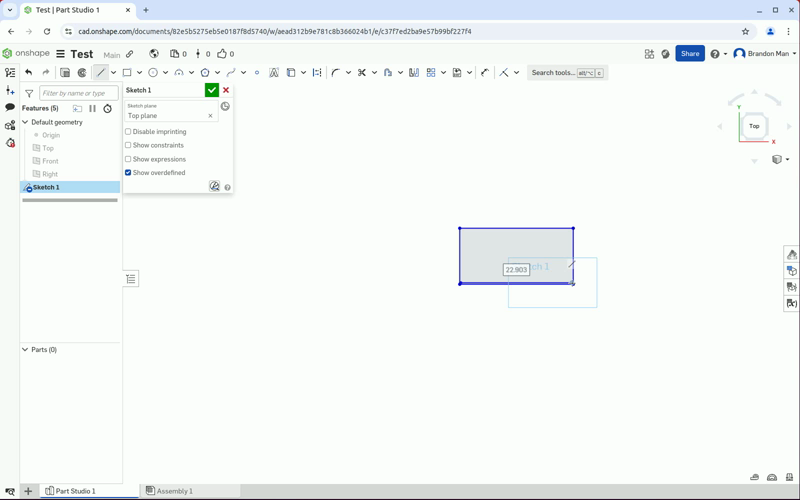
mouse_move(589, 282)
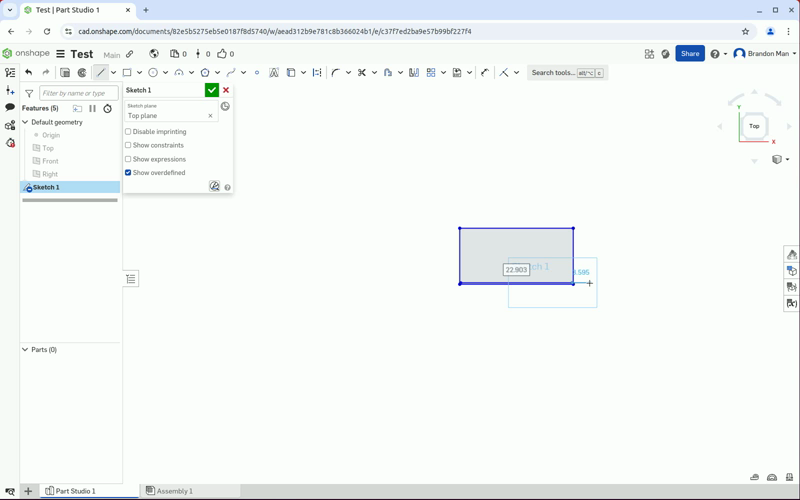
mouse_move(572, 229)
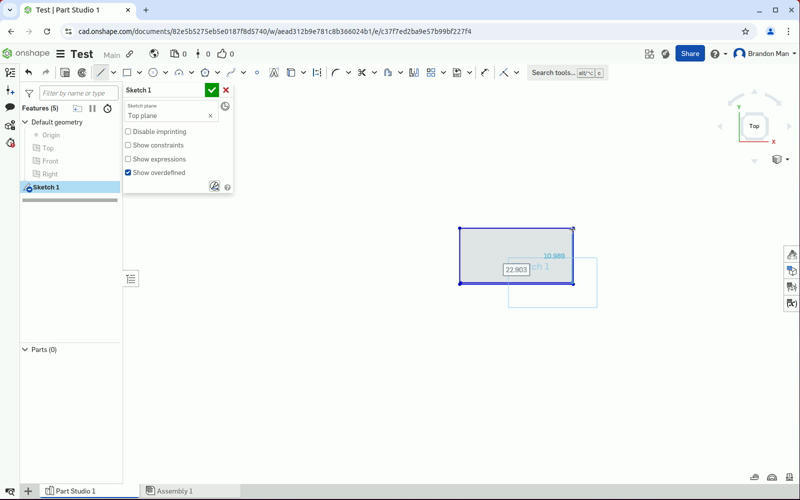
scroll(6)
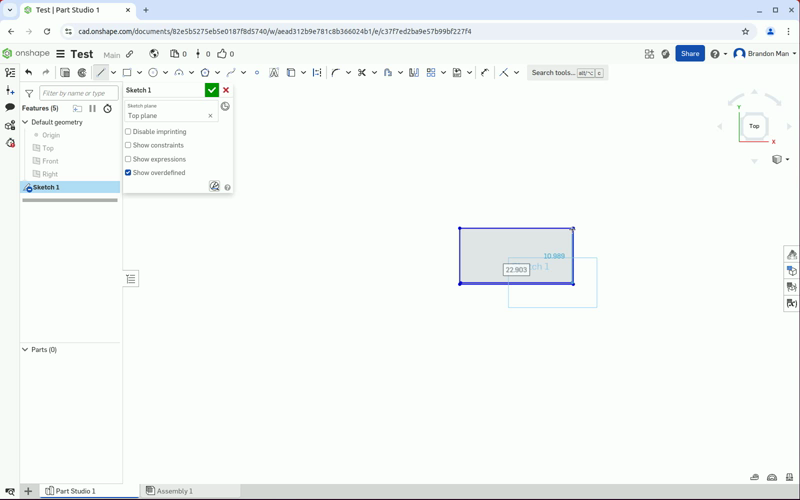
scroll(6)
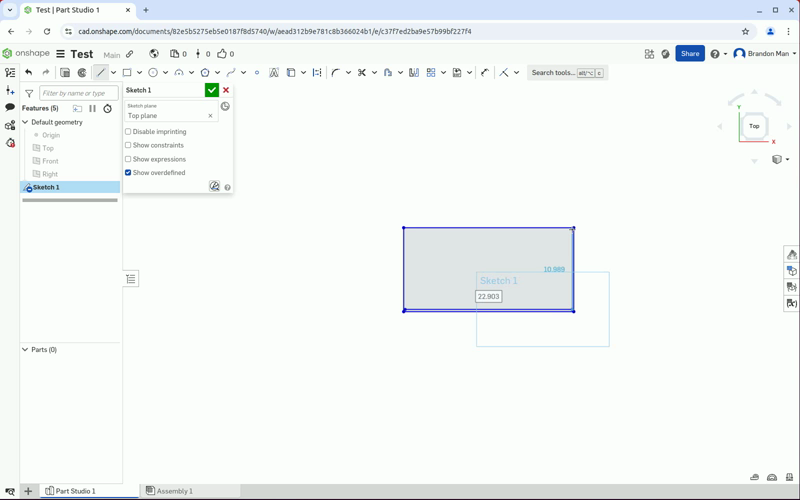
scroll(6)
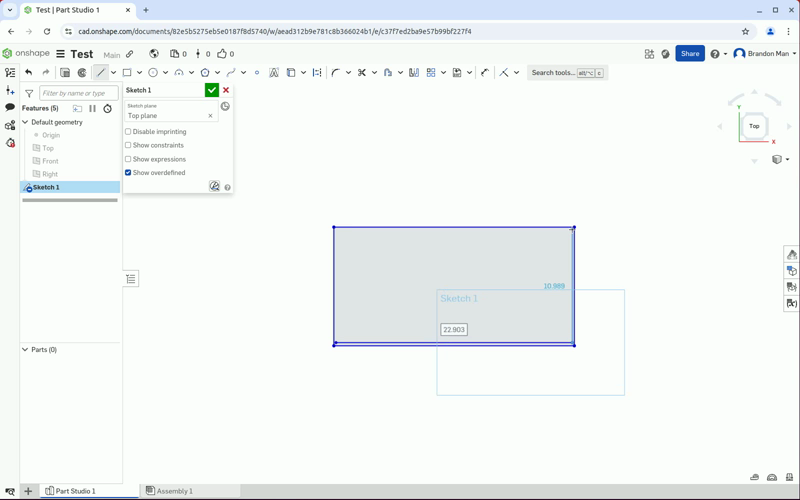
scroll(6)
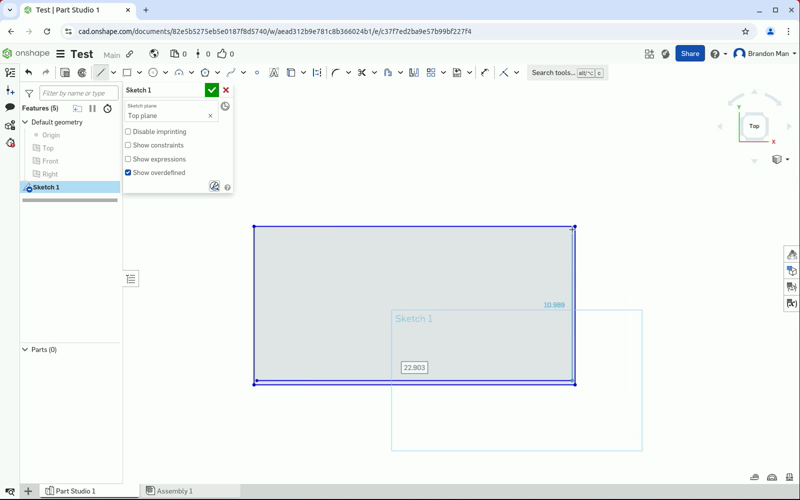
scroll(6)
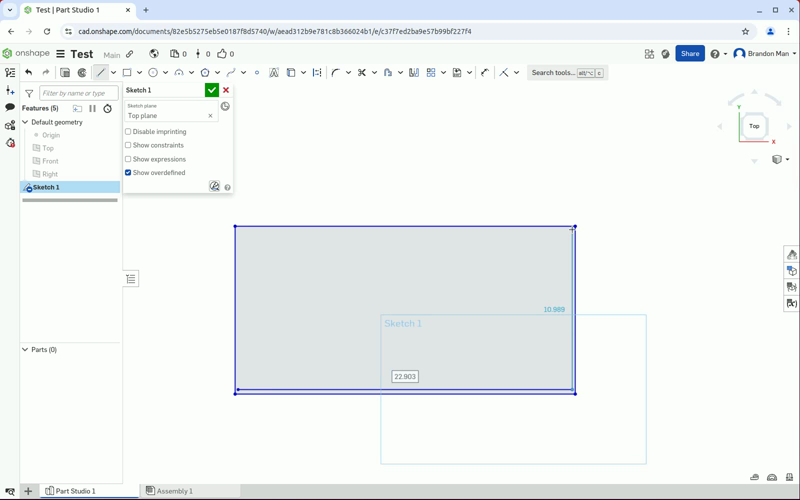
scroll(6)
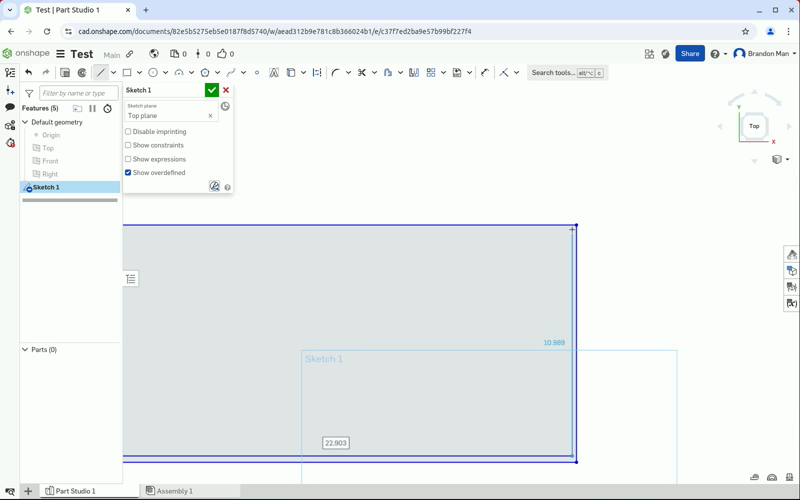
scroll(6)
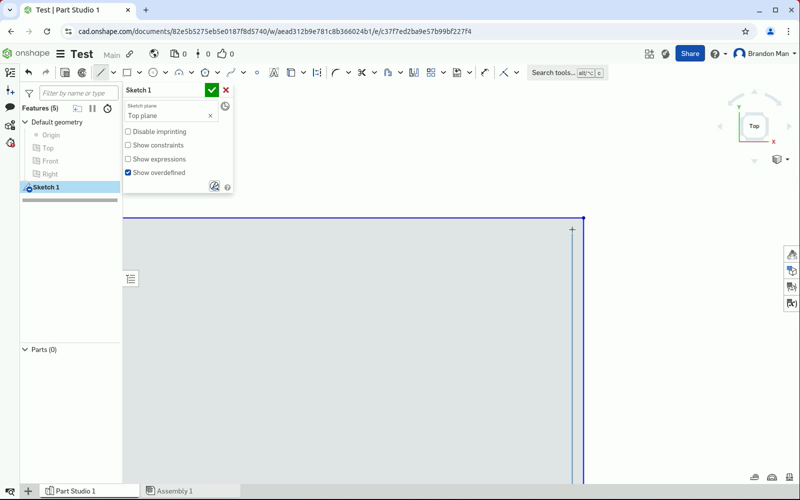
click(572, 229)
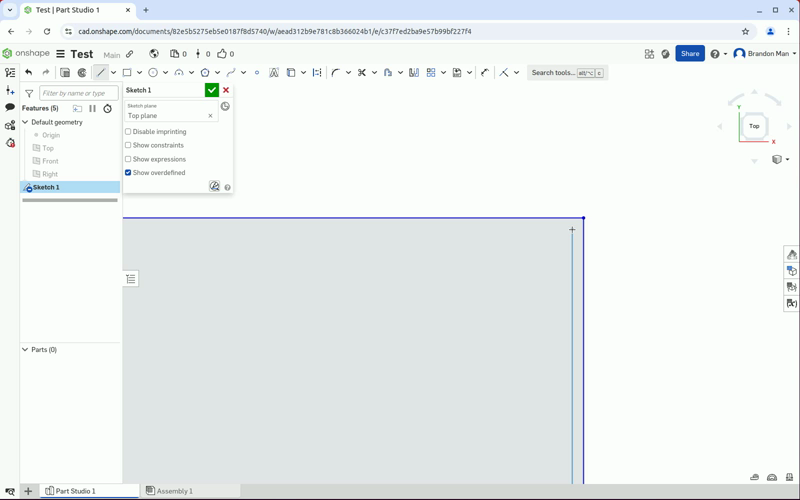
scroll(-6)
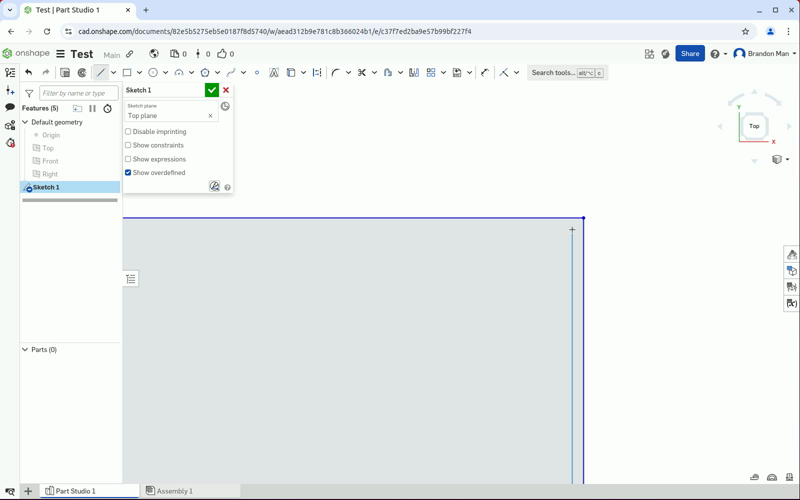
scroll(-6)
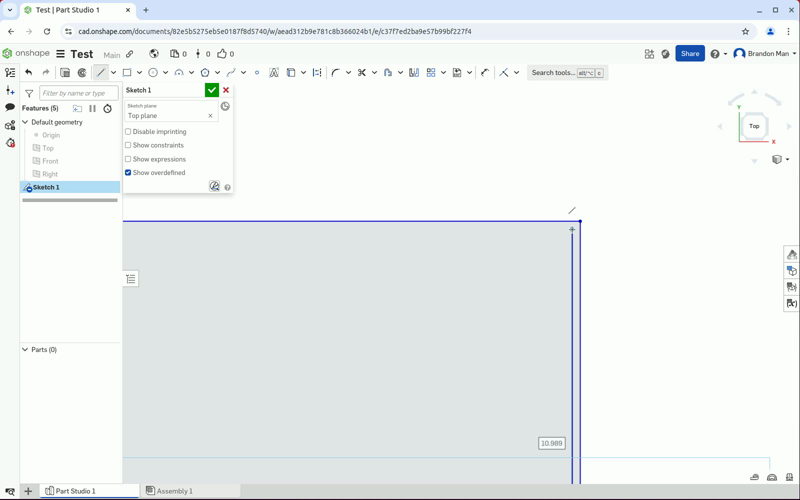
scroll(-6)
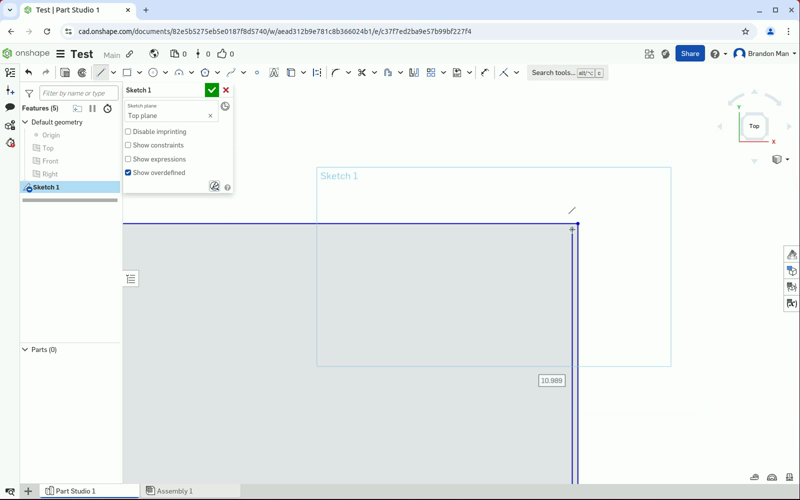
scroll(-6)
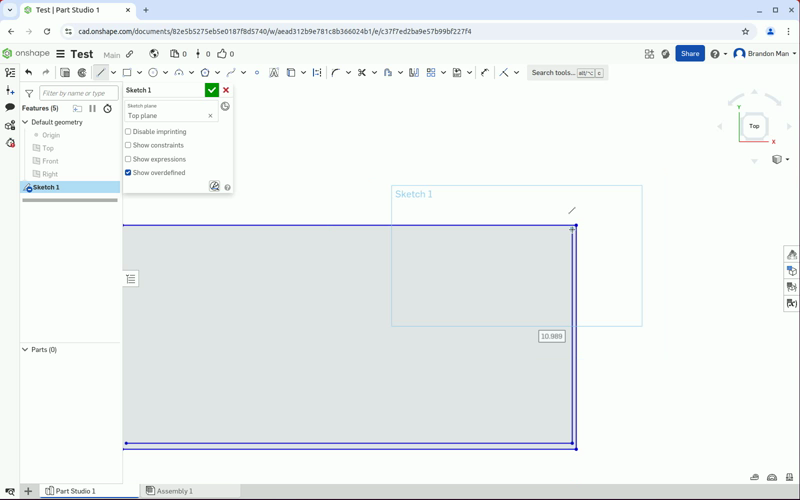
scroll(-6)
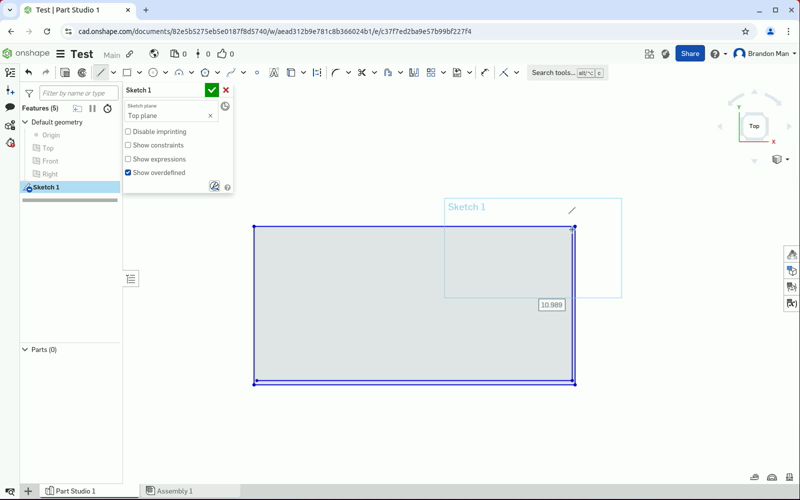
scroll(-6)
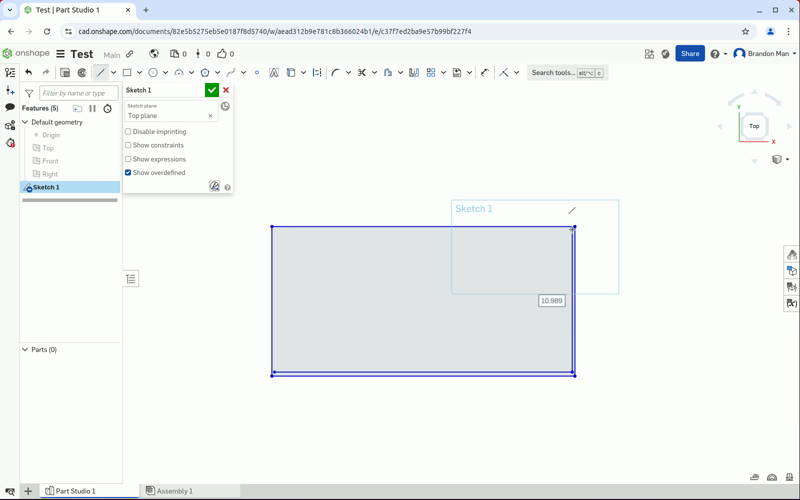
scroll(-6)
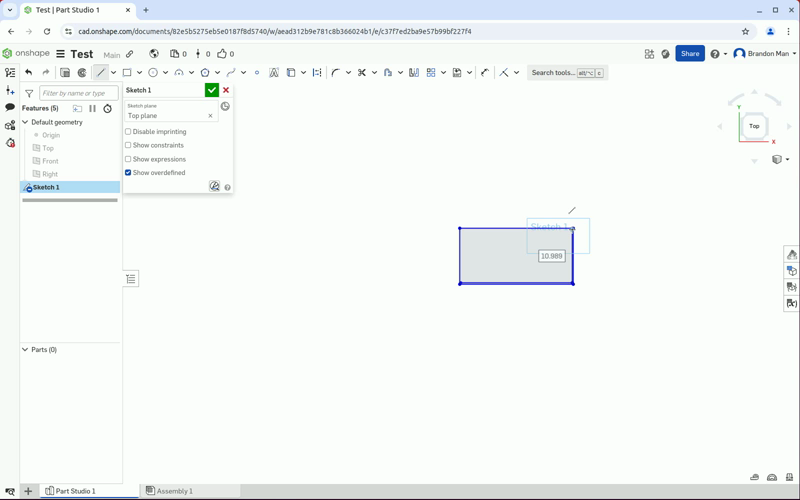
key_up(shift)
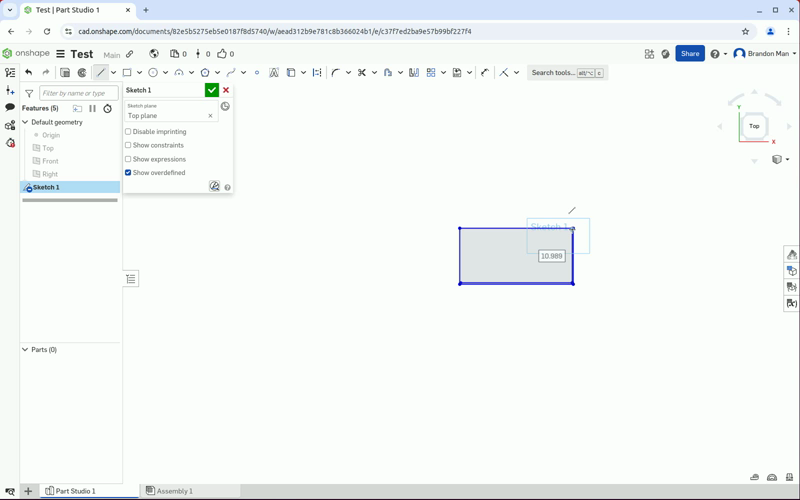
key_down(shift)
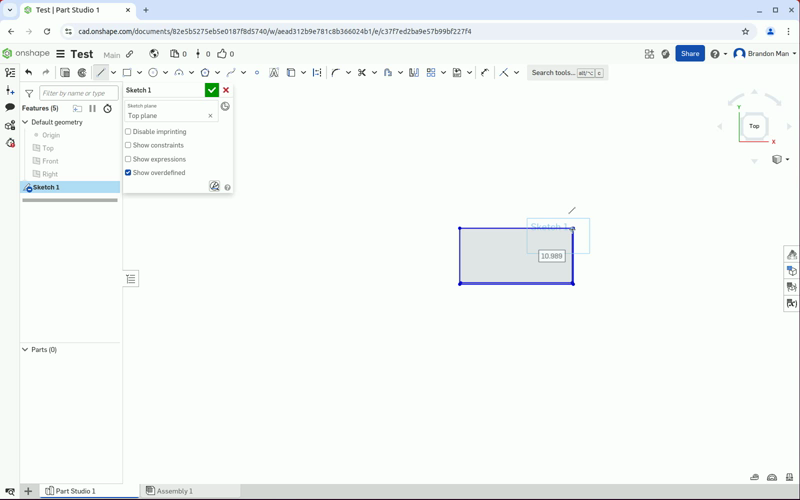
mouse_move(460, 229)
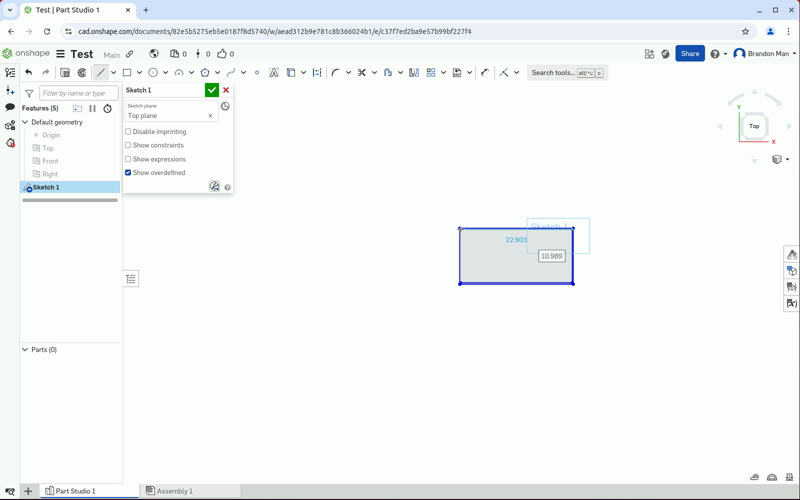
scroll(6)
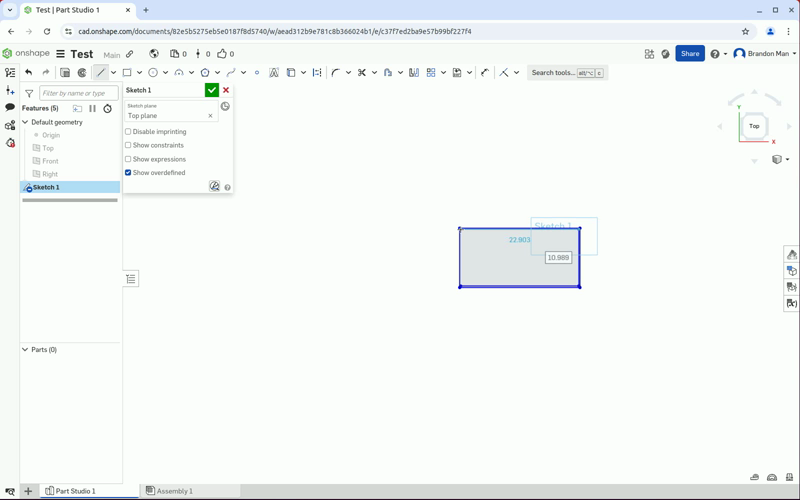
scroll(6)
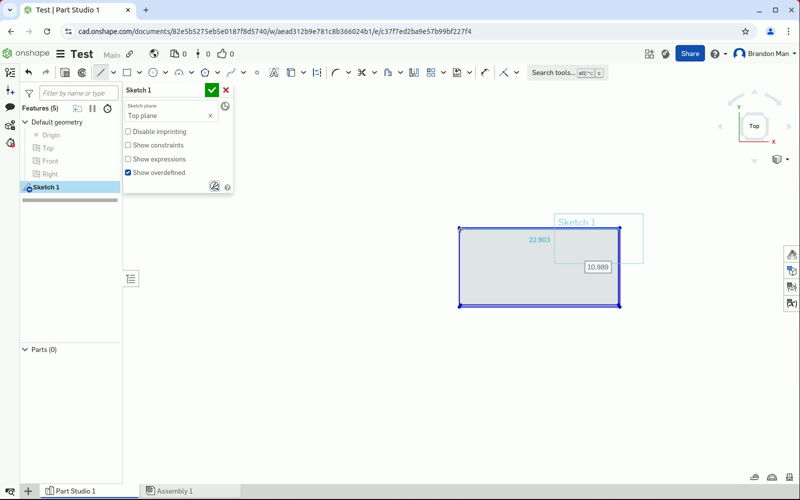
scroll(6)
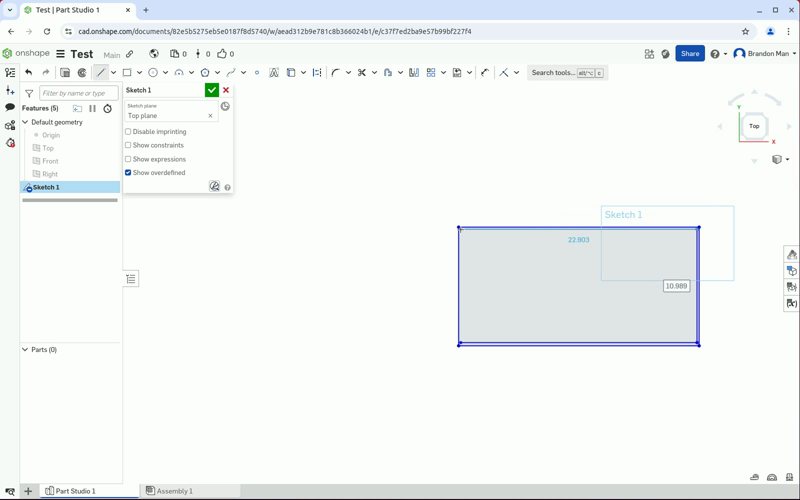
scroll(6)
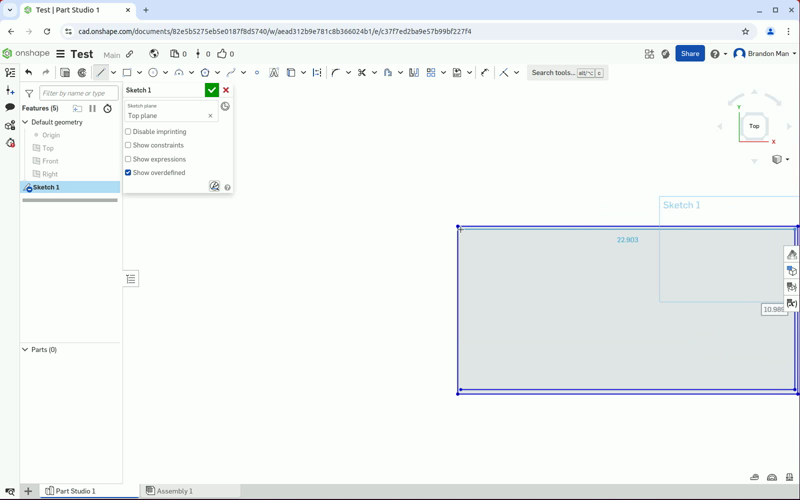
scroll(6)
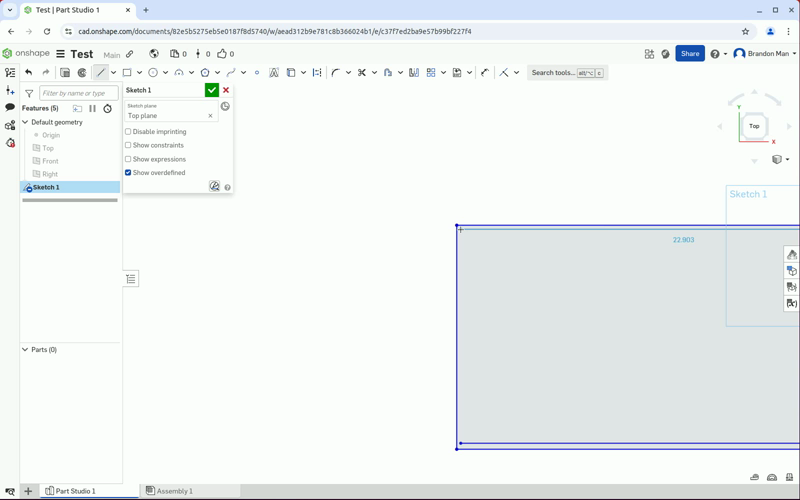
scroll(6)
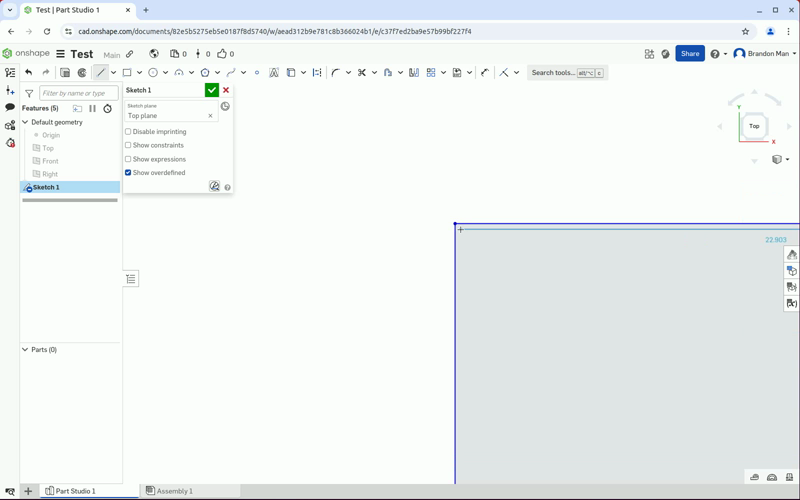
scroll(6)
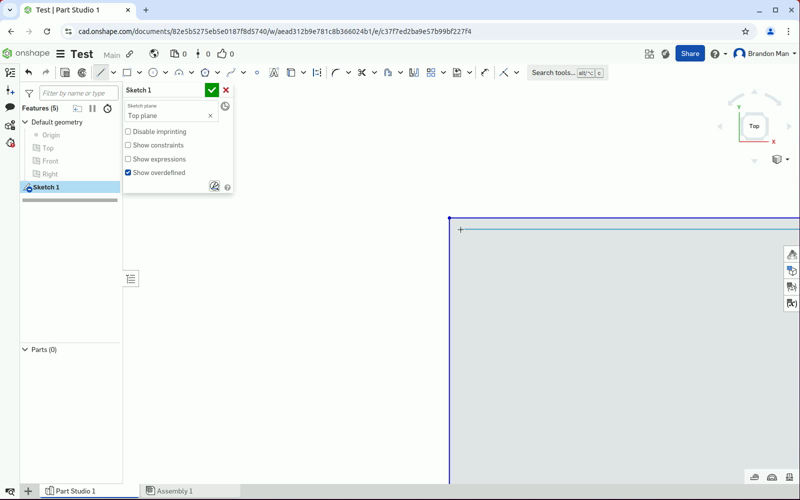
click(460, 229)
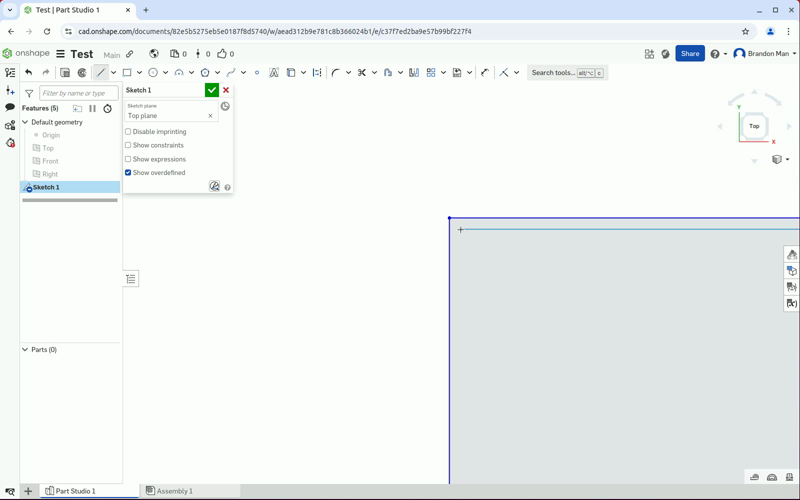
scroll(-6)
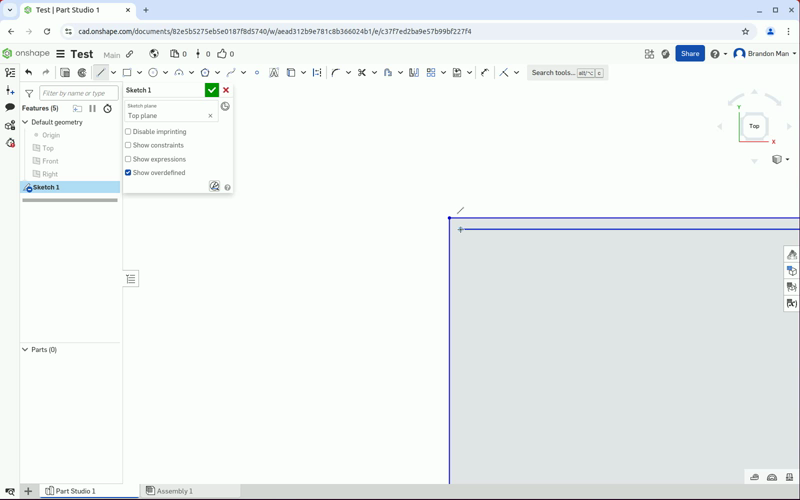
scroll(-6)
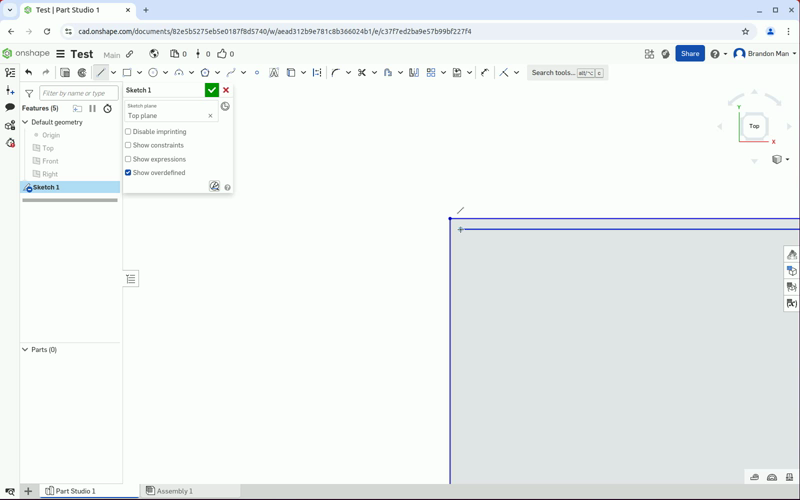
scroll(-6)
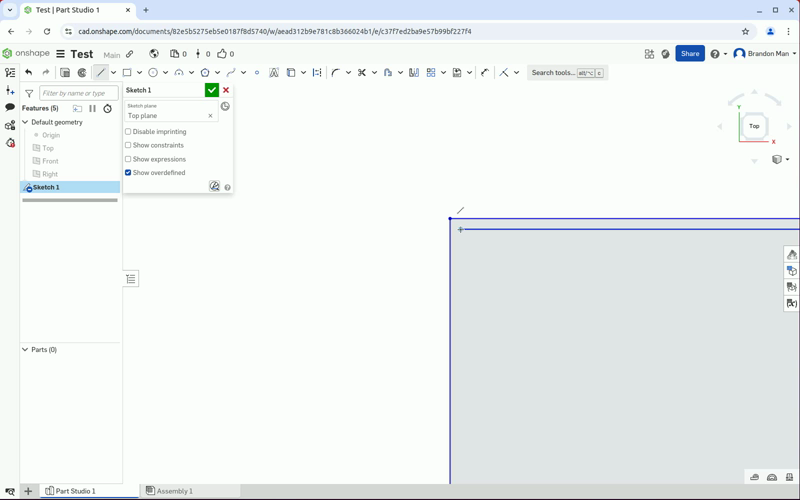
scroll(-6)
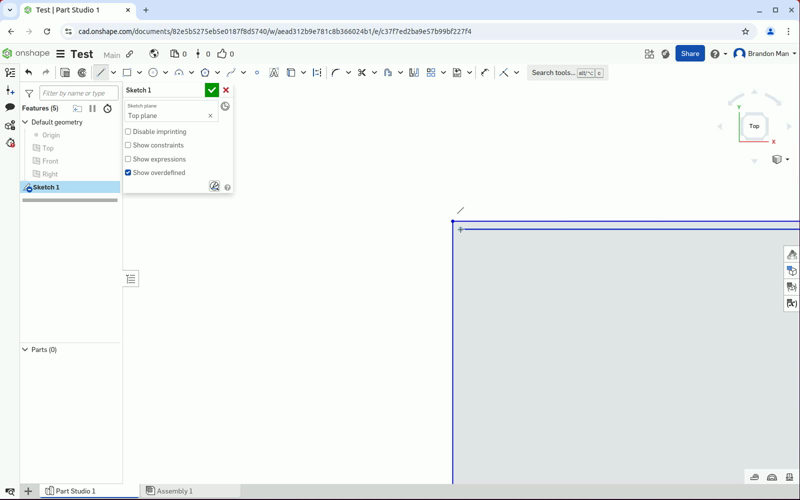
scroll(-6)
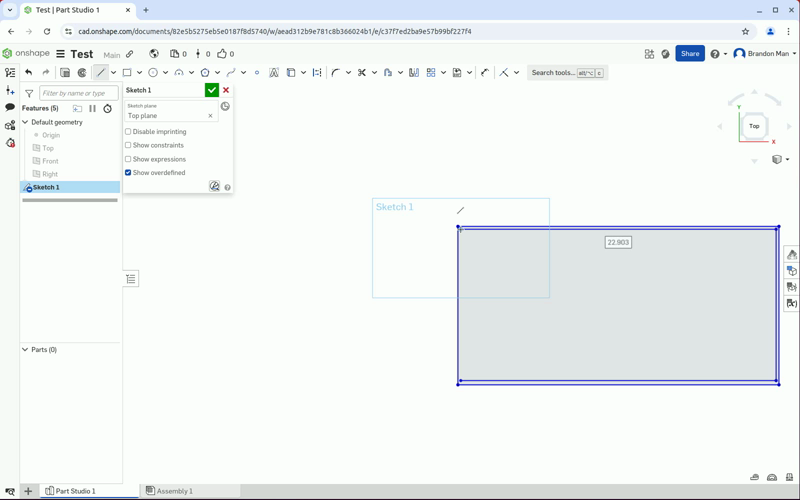
scroll(-6)
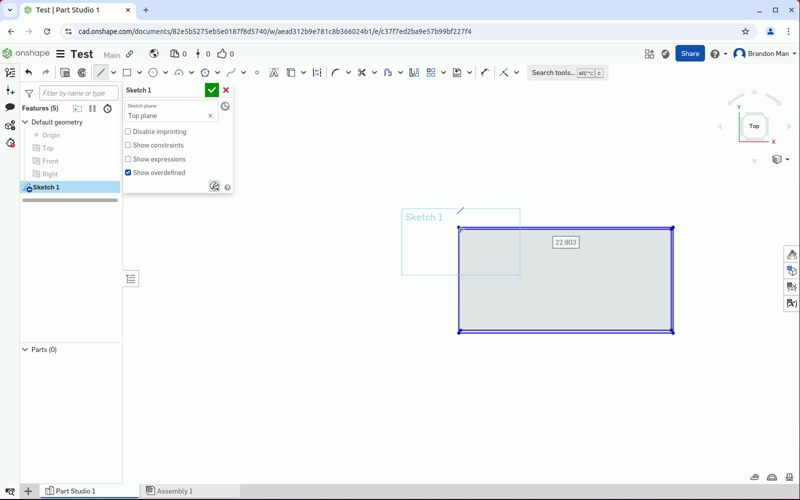
scroll(-6)
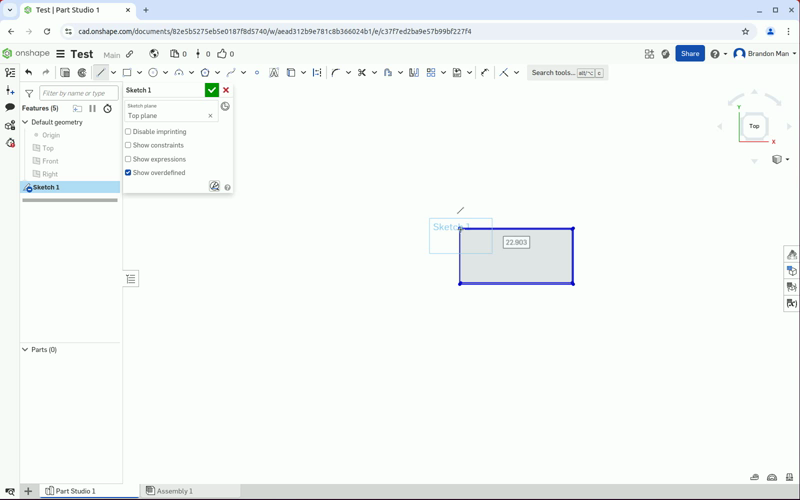
key_up(shift)
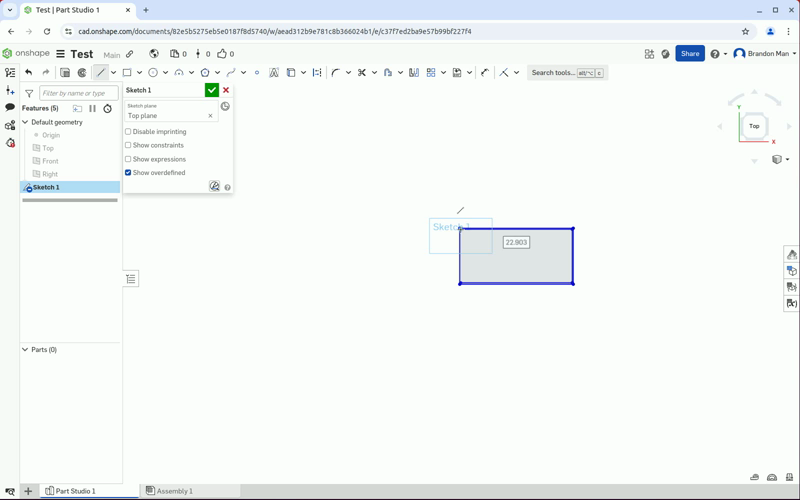
mouse_move(490, 229)
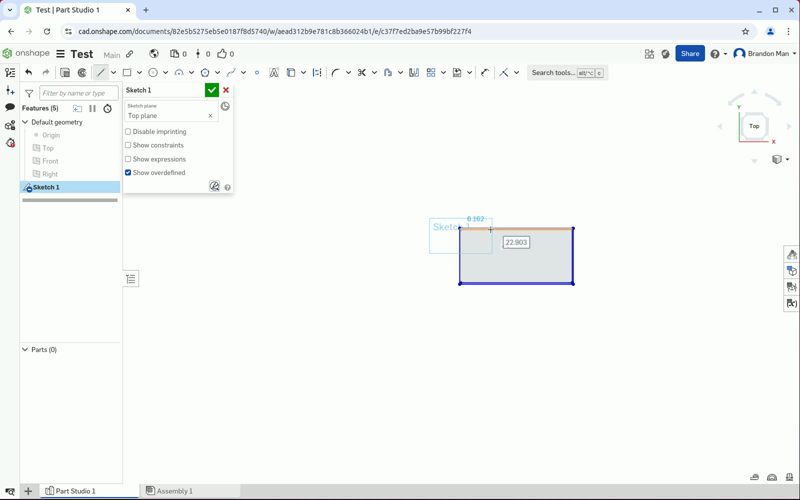
key_down(shift)
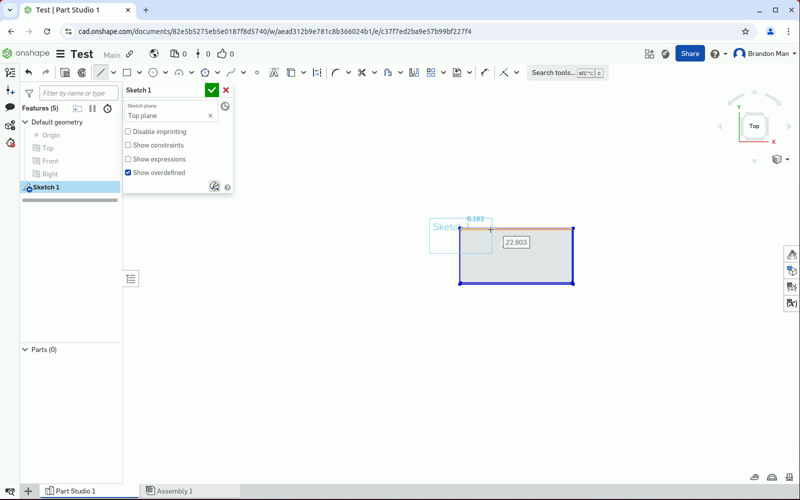
mouse_move(460, 282)
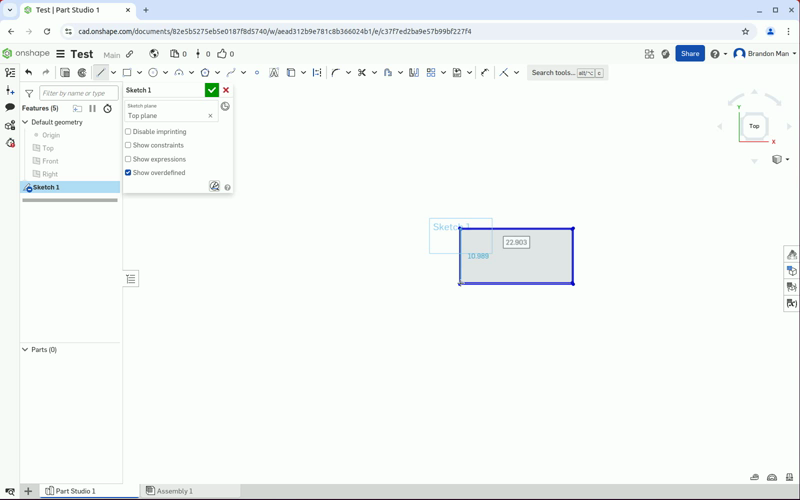
scroll(6)
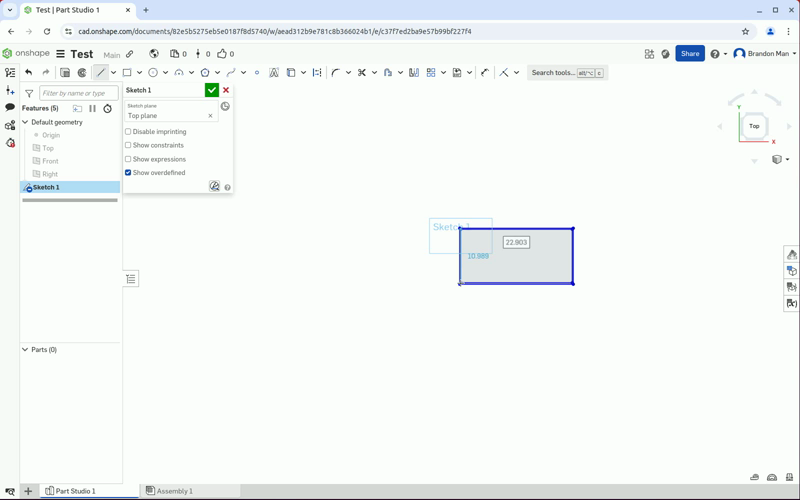
scroll(6)
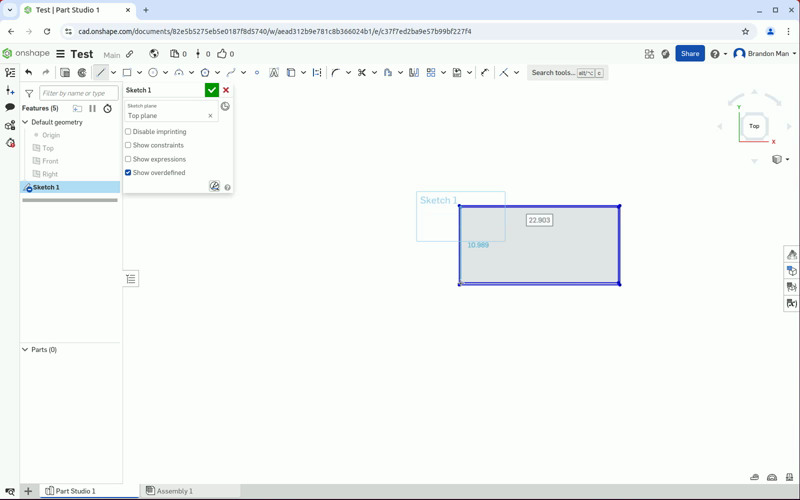
scroll(6)
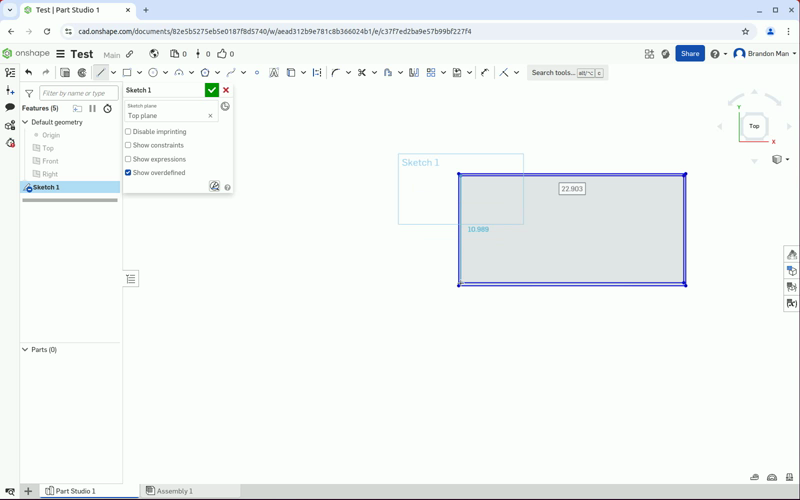
scroll(6)
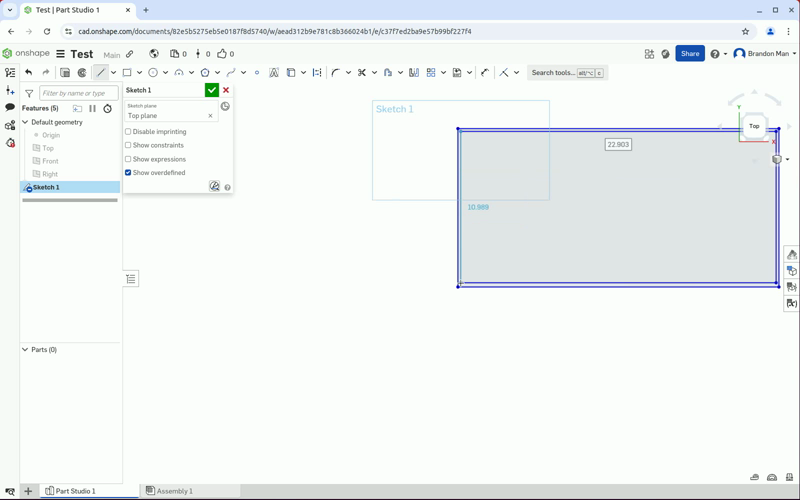
scroll(6)
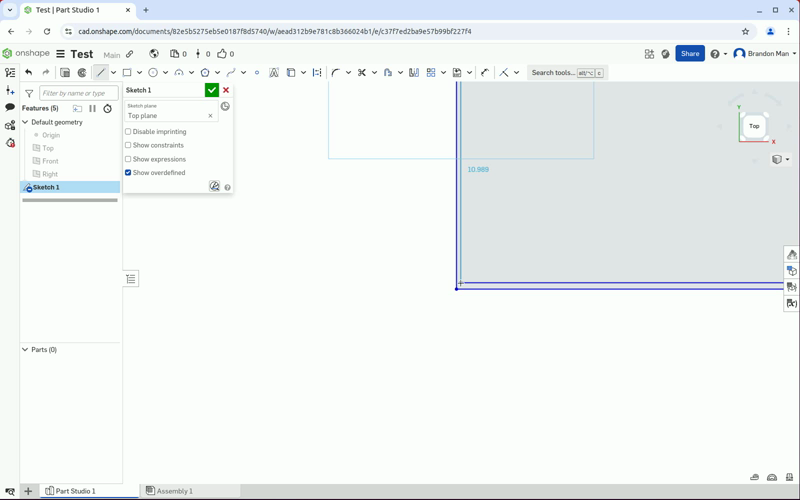
scroll(6)
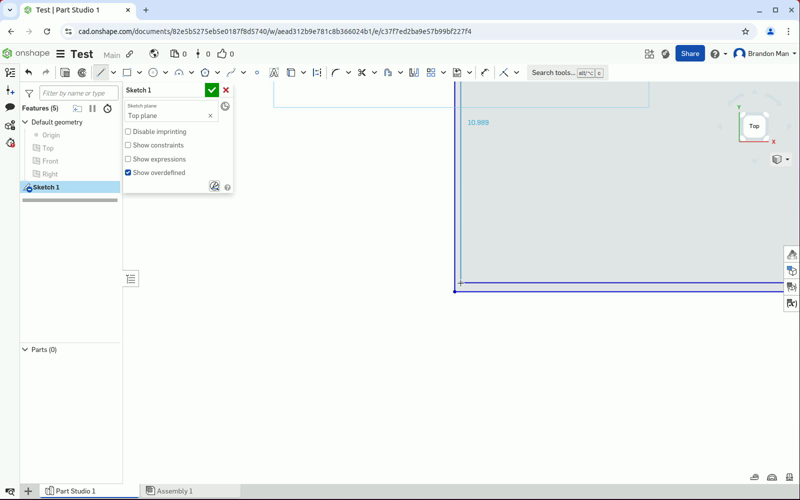
scroll(6)
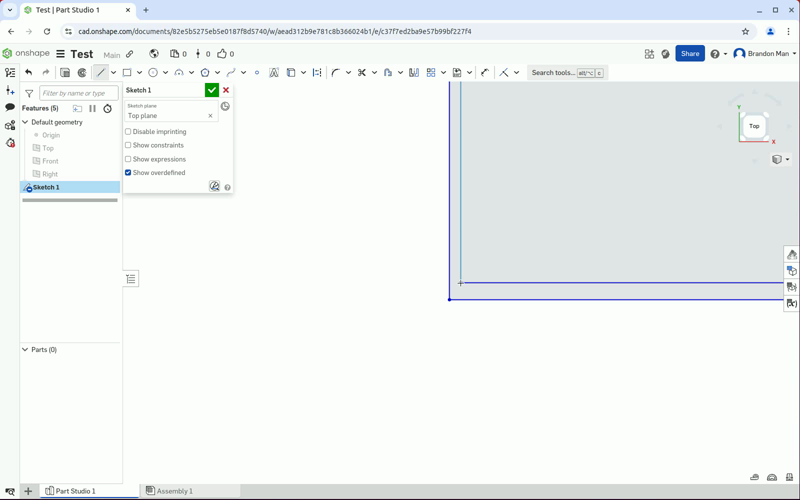
key_up(shift)
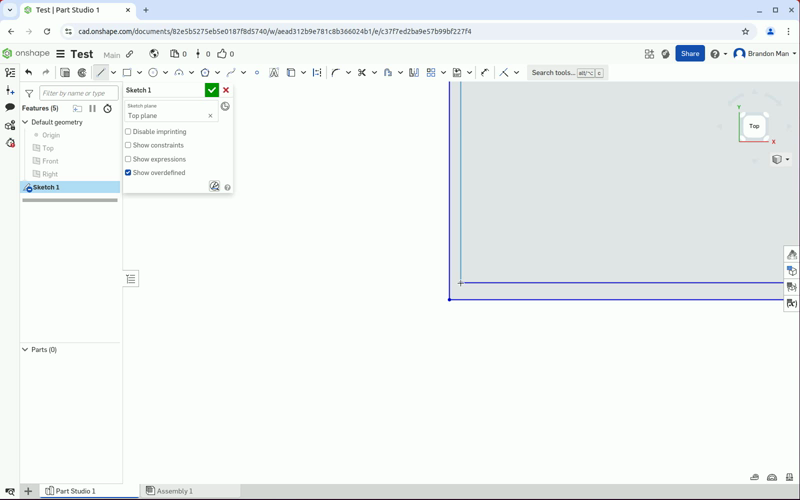
click(460, 282)
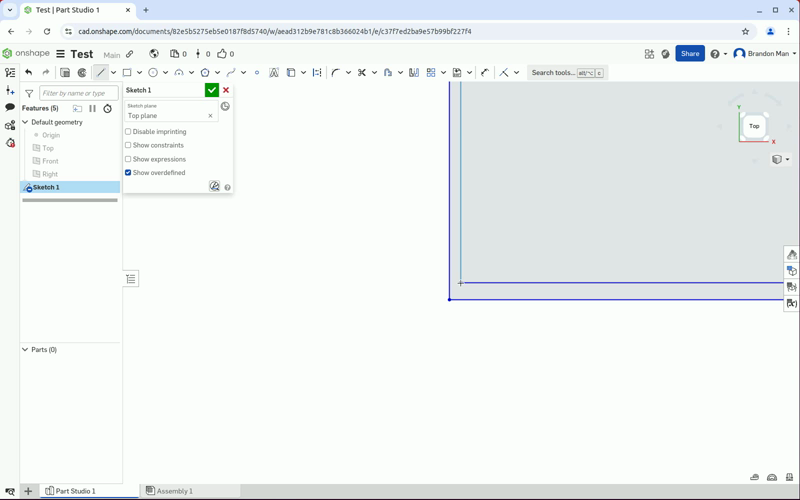
scroll(-6)
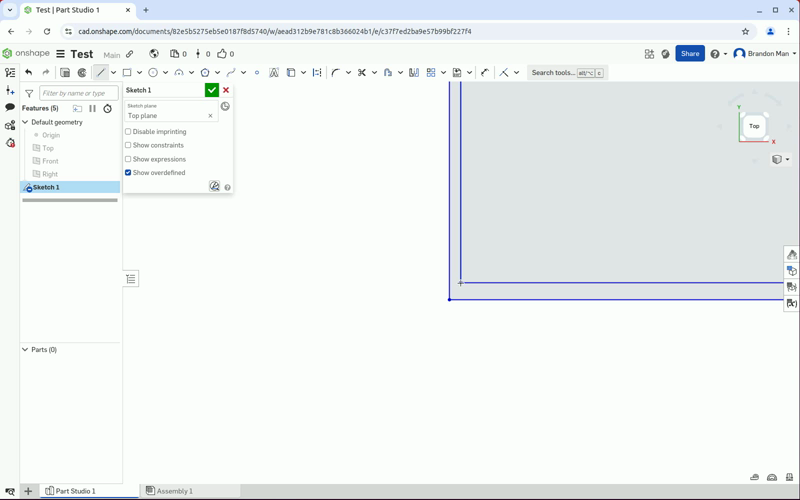
scroll(-6)
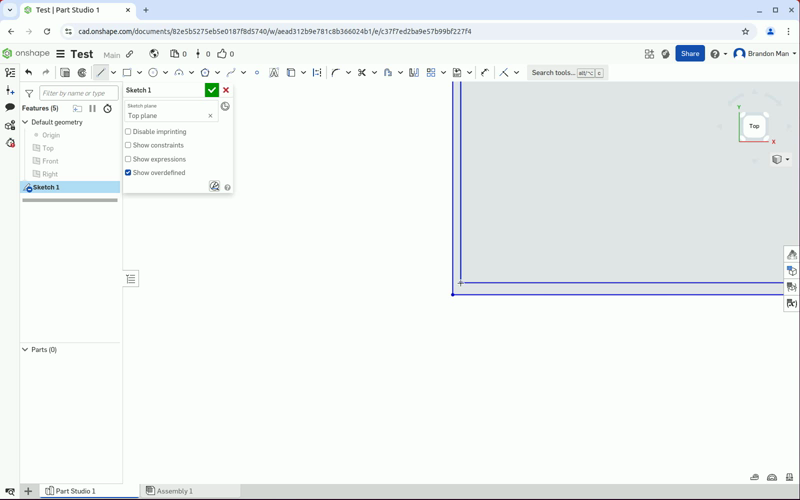
scroll(-6)
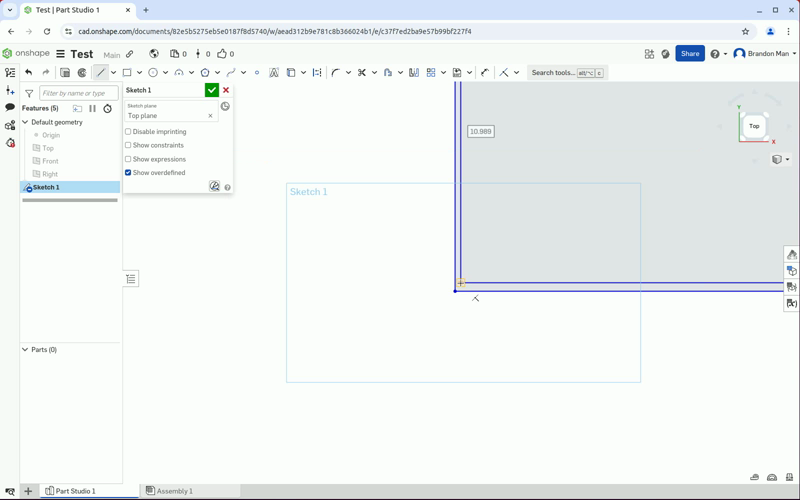
scroll(-6)
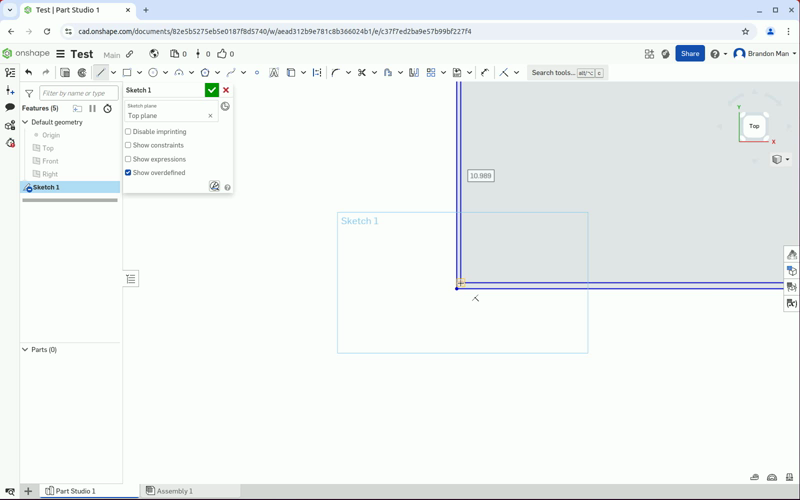
scroll(-6)
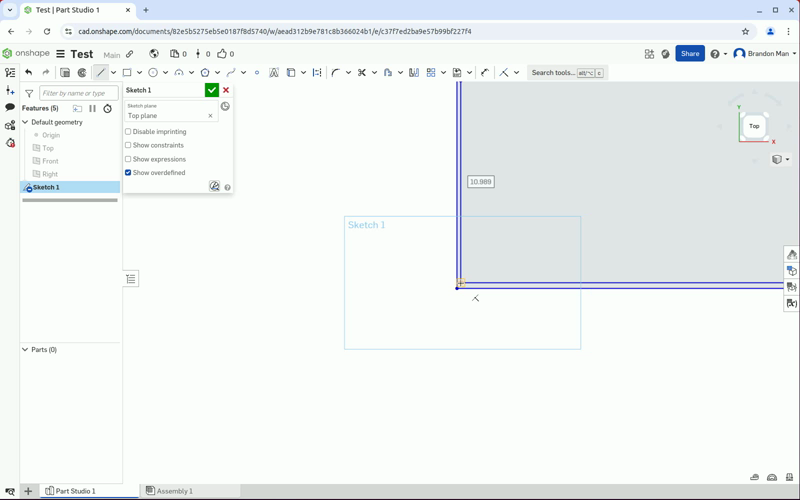
scroll(-6)
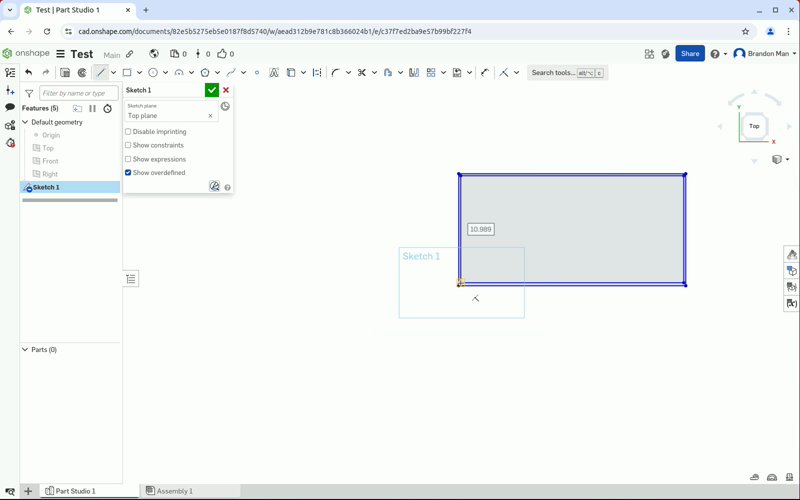
scroll(-6)
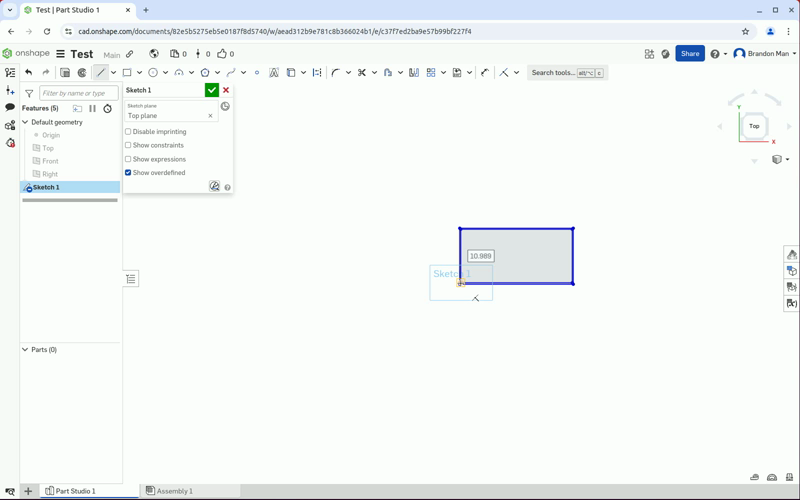
key(esc)
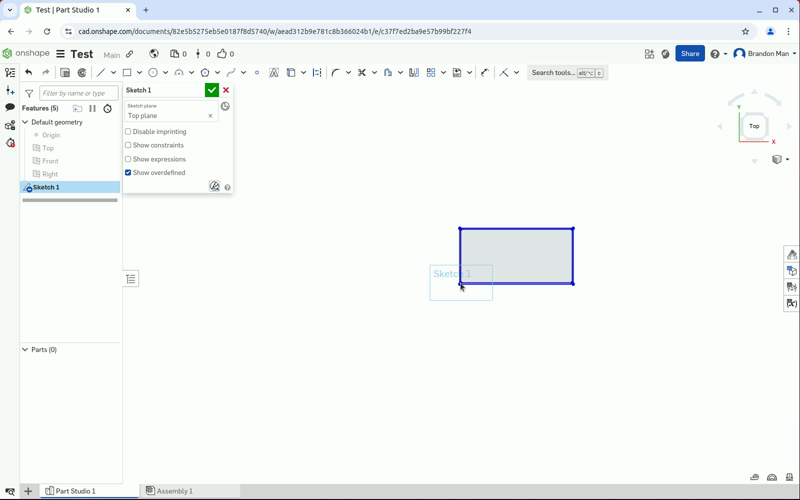
mouse_move(505, 228)
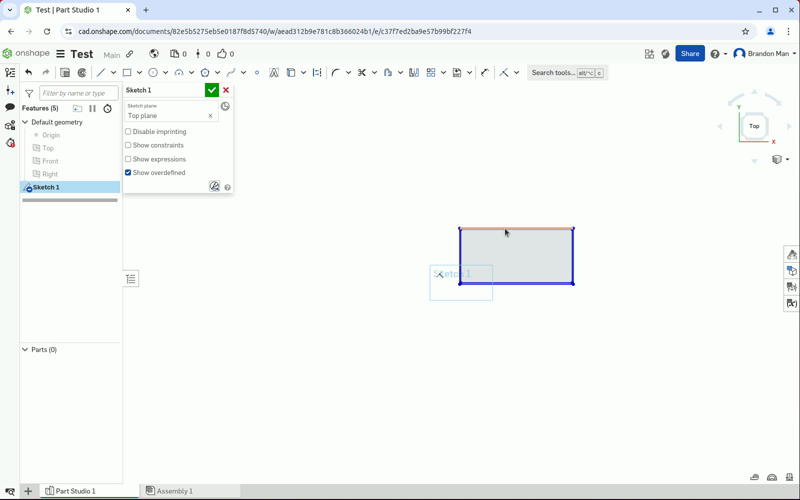
scroll(6)
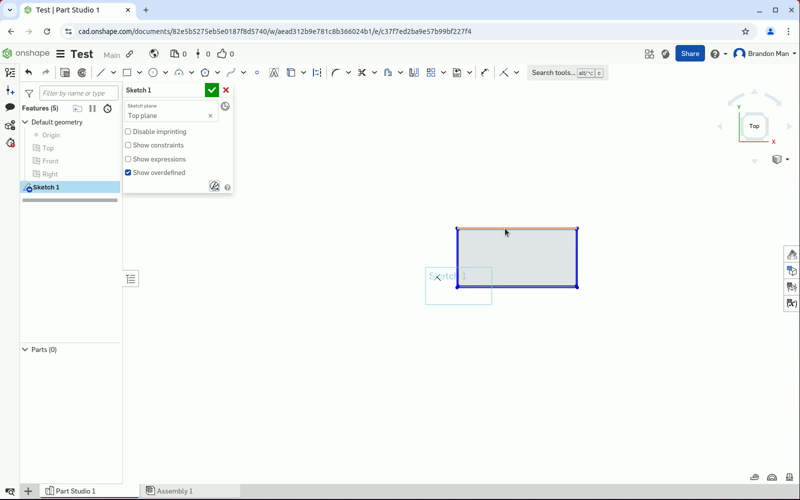
scroll(6)
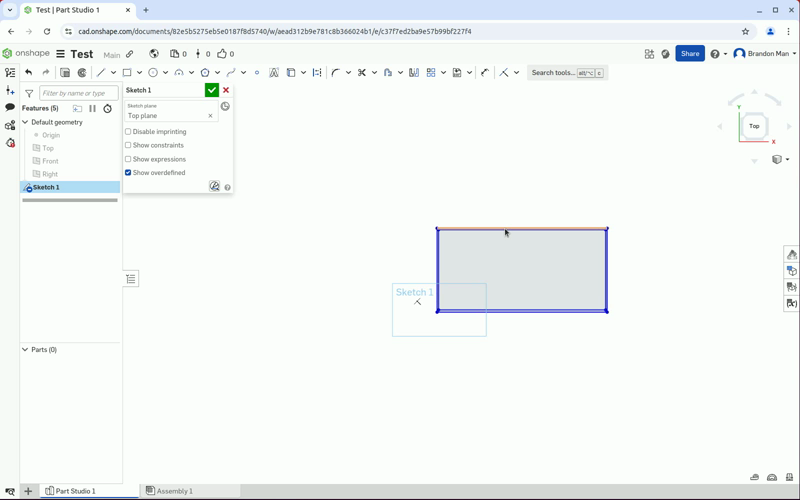
scroll(6)
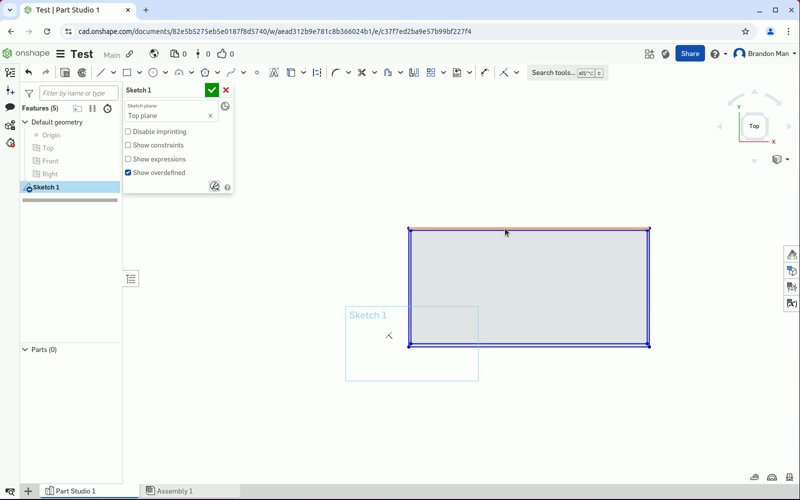
scroll(6)
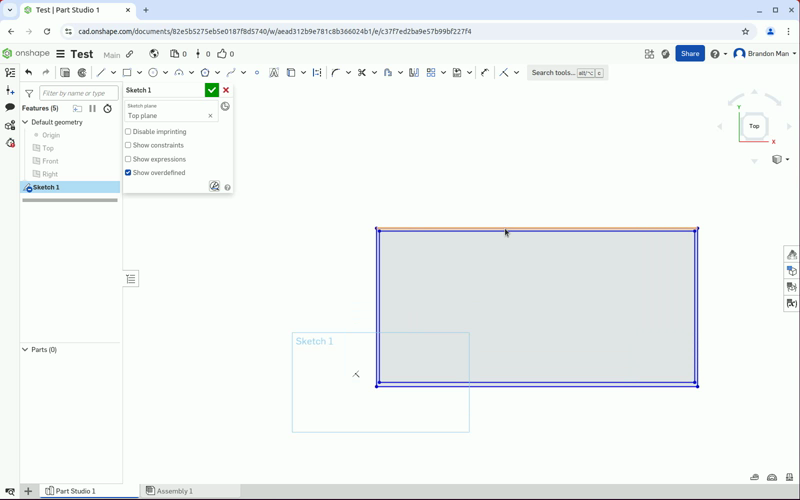
scroll(6)
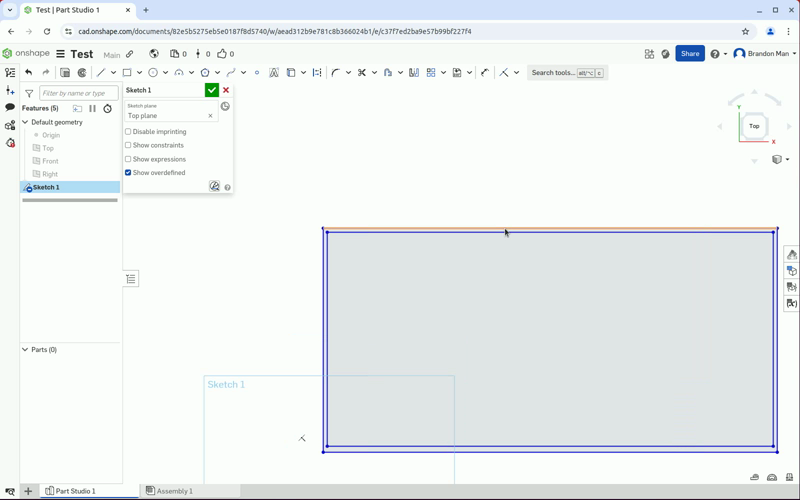
scroll(6)
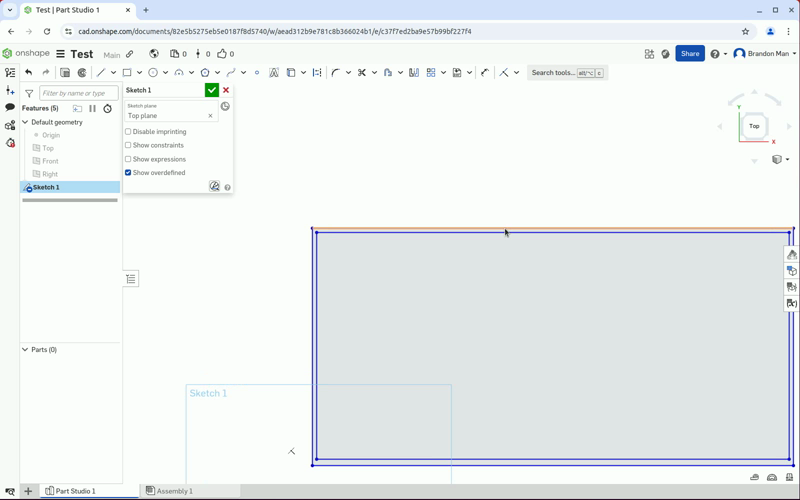
scroll(6)
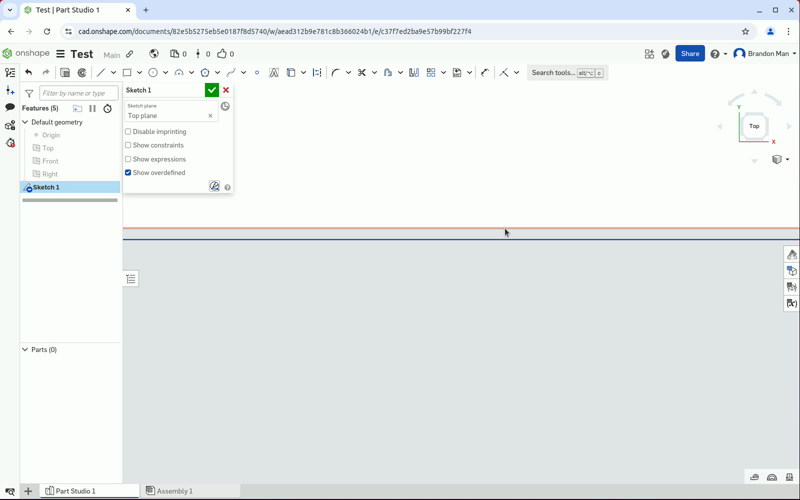
click(505, 228)
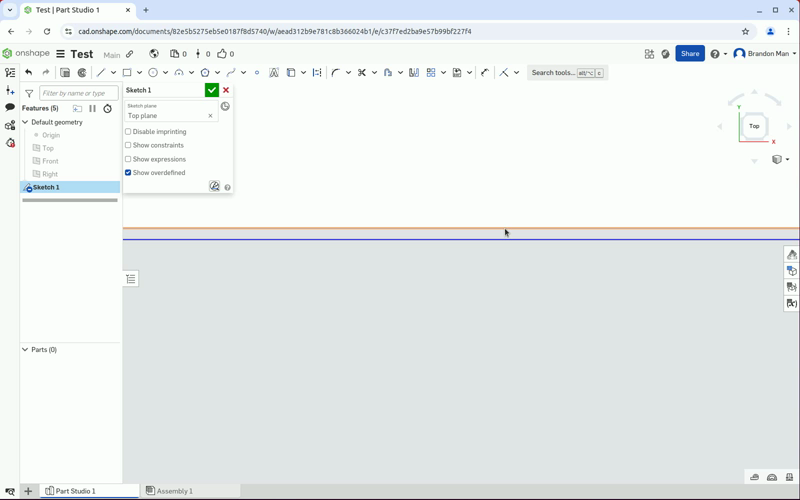
scroll(-6)
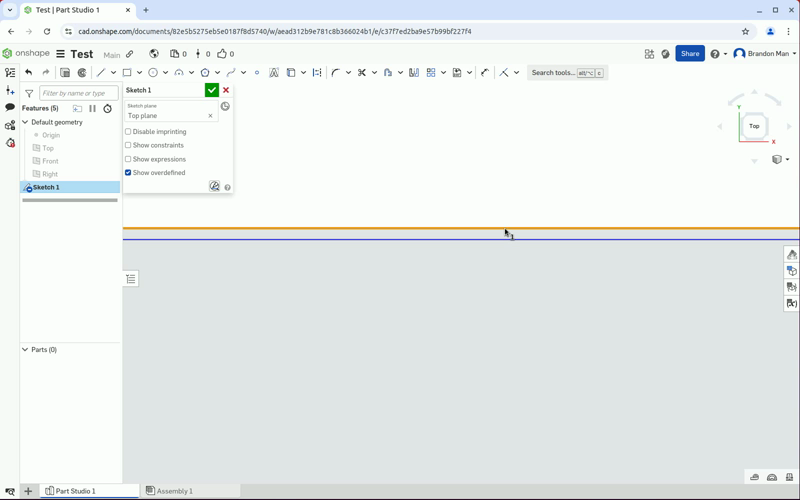
scroll(-6)
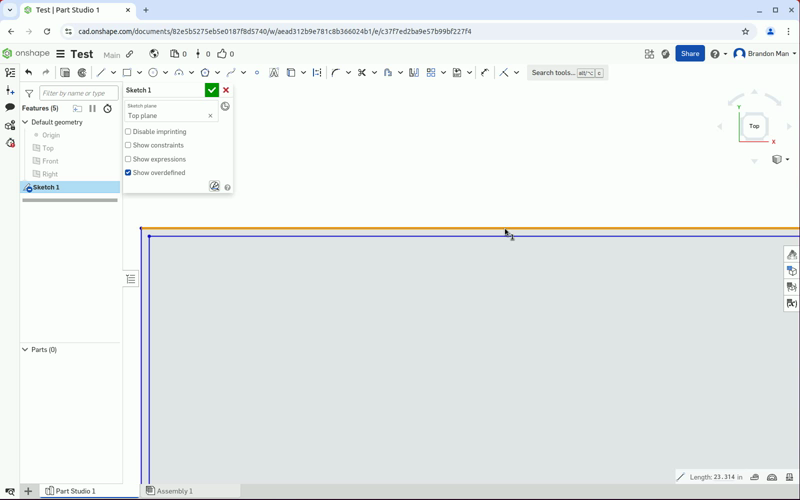
scroll(-6)
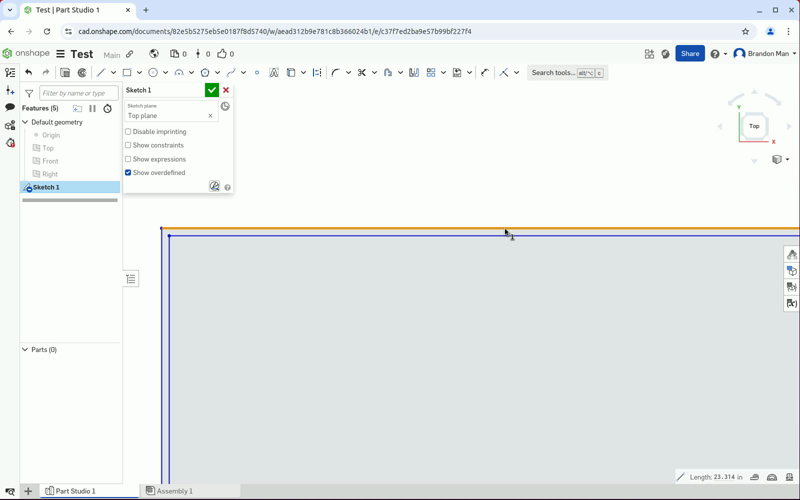
scroll(-6)
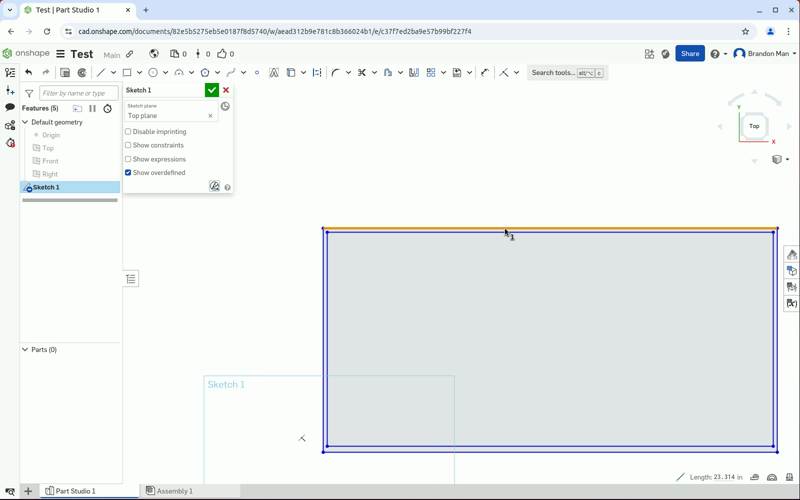
scroll(-6)
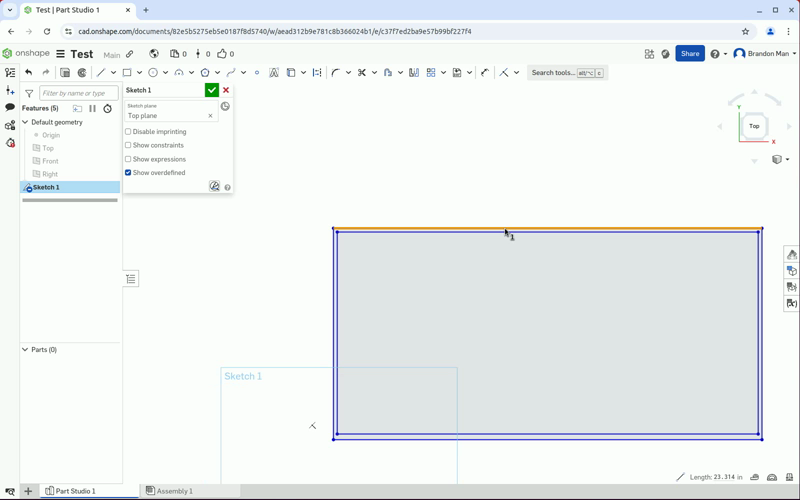
scroll(-6)
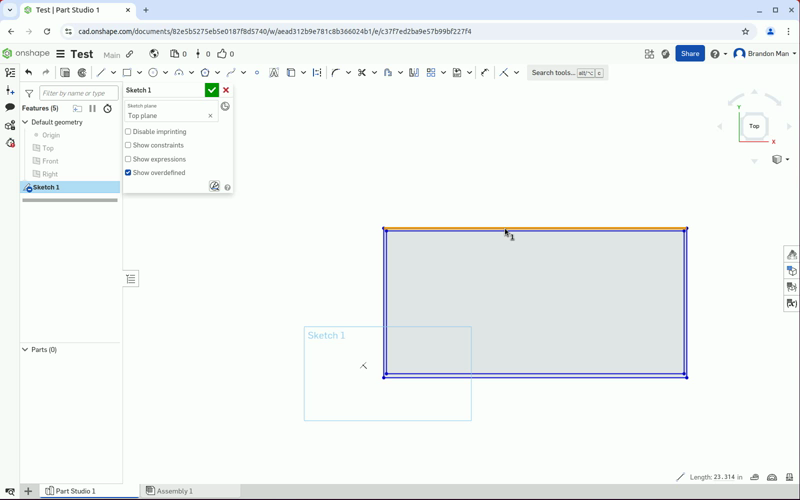
scroll(-6)
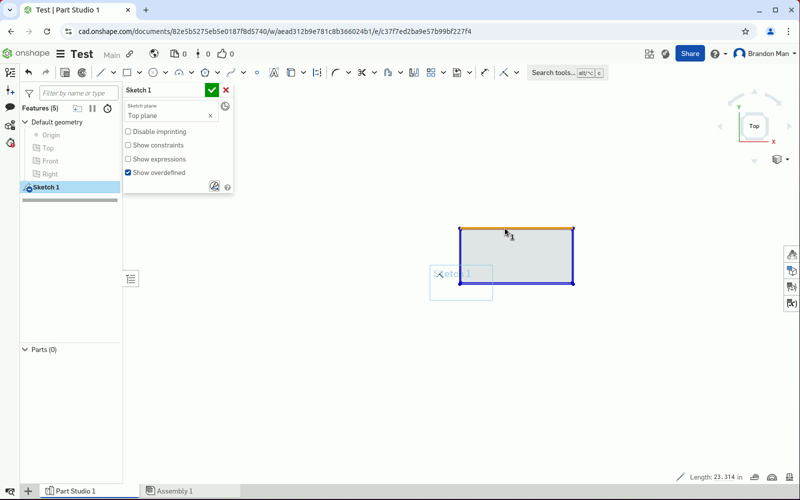
mouse_move(73, 352)
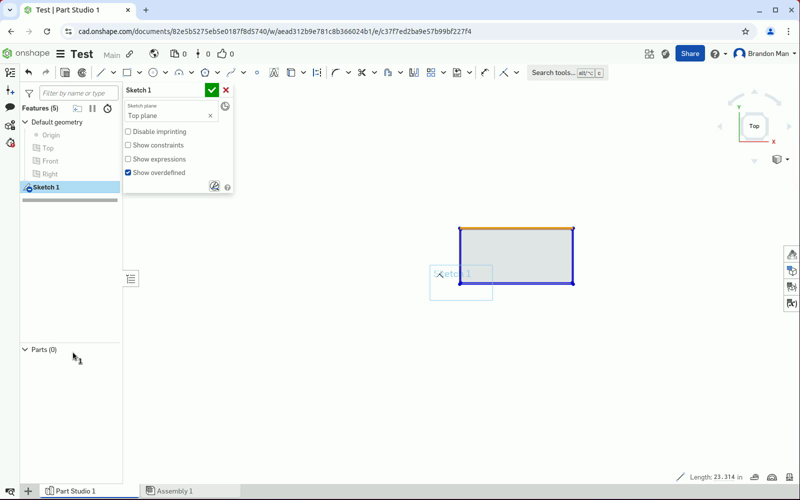
key(shift+y)
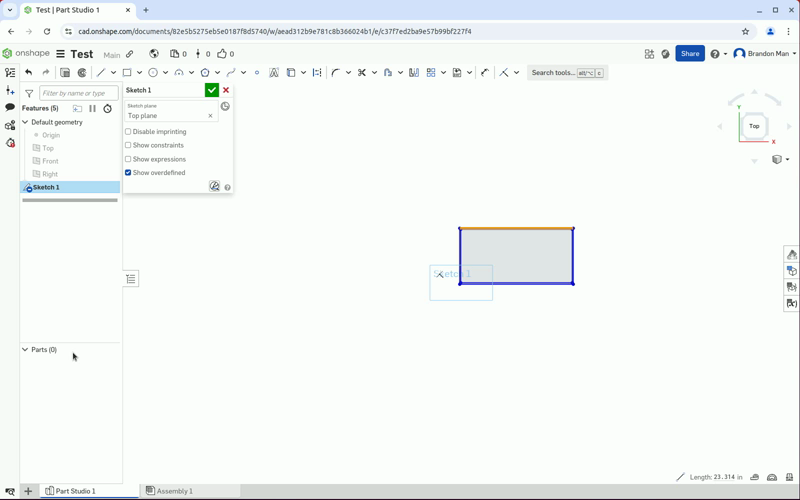
key(shift+e)
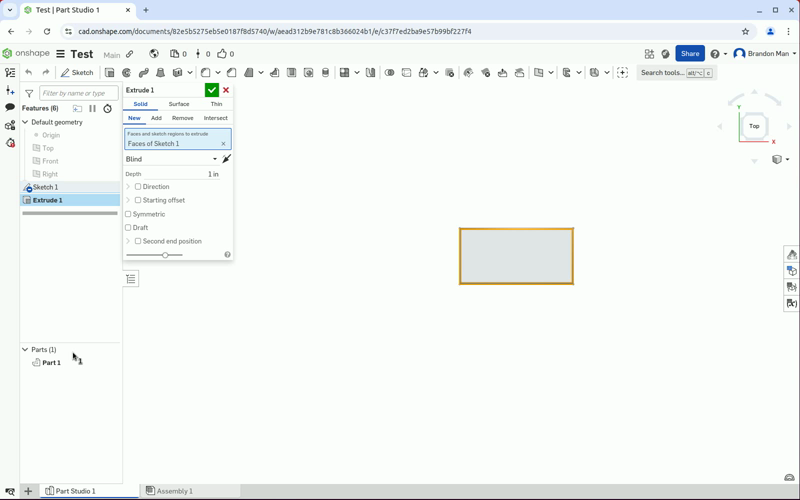
mouse_move(143, 106)
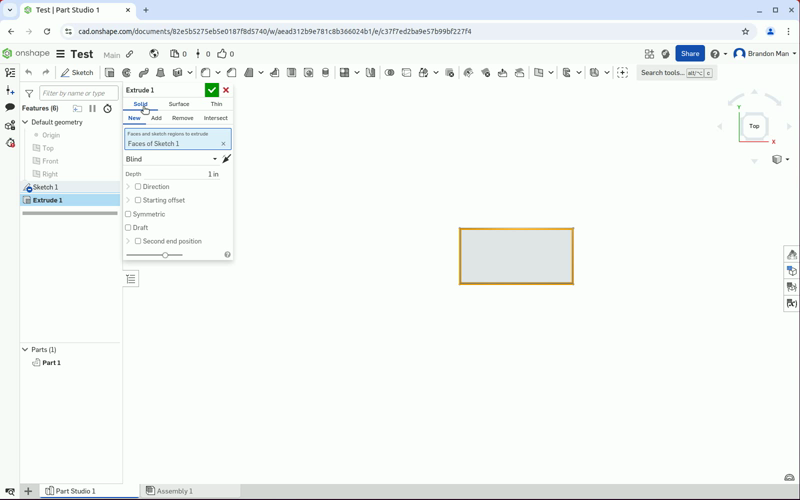
click(143, 106)
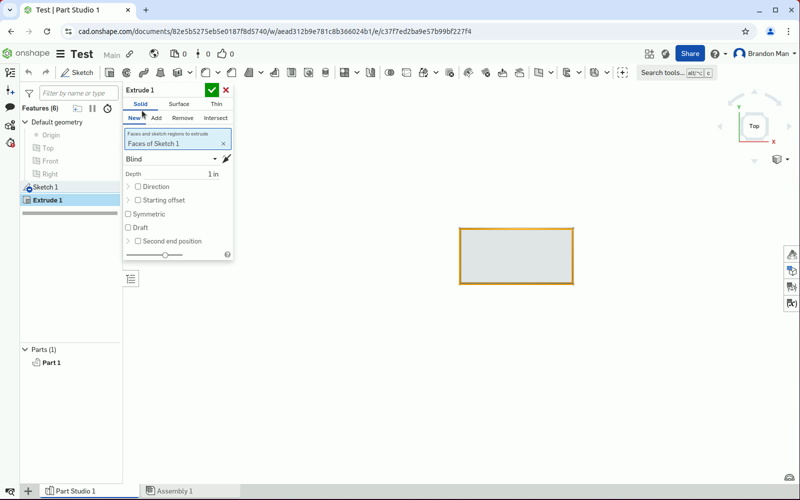
mouse_move(137, 120)
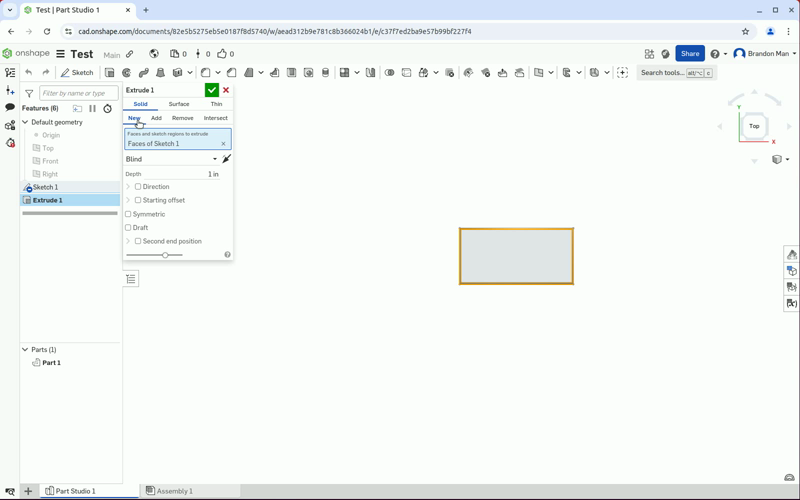
click(137, 120)
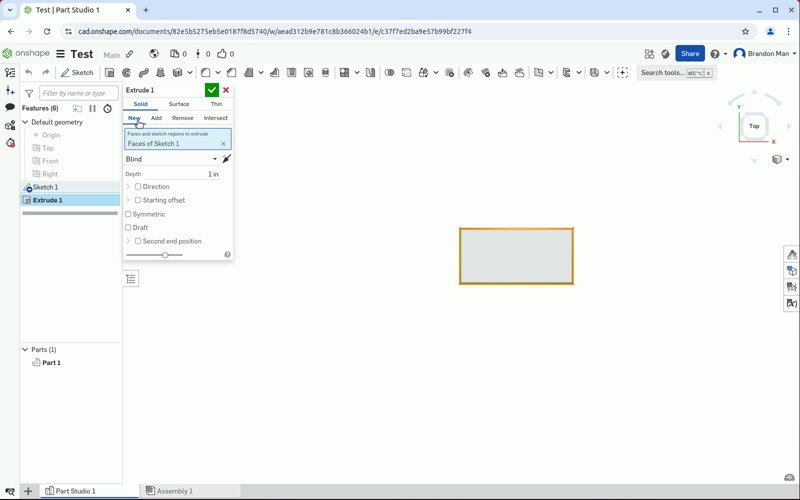
key(tab, 4)
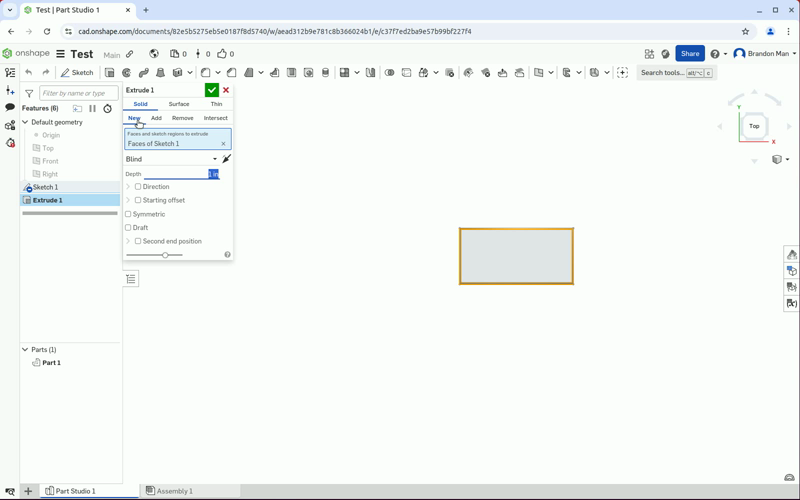
text(1.685)
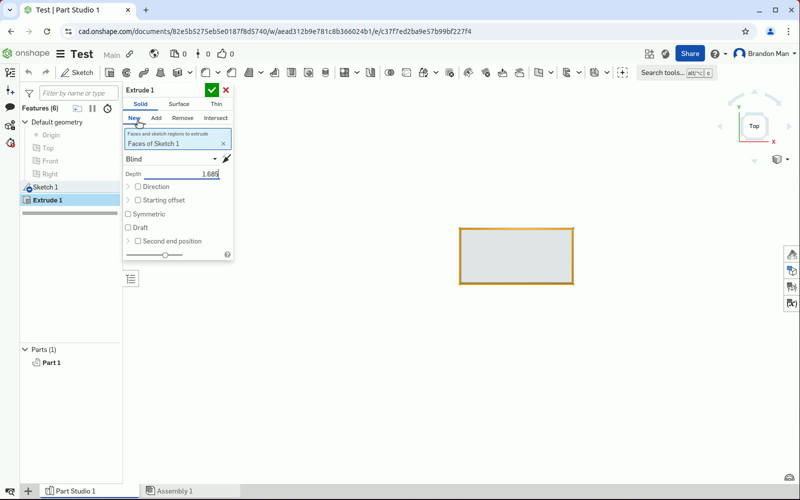
key(enter)
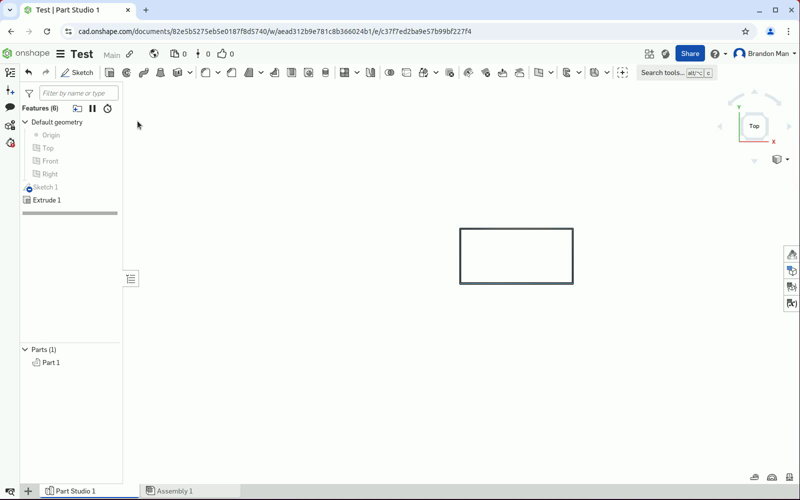
key(shift+h)
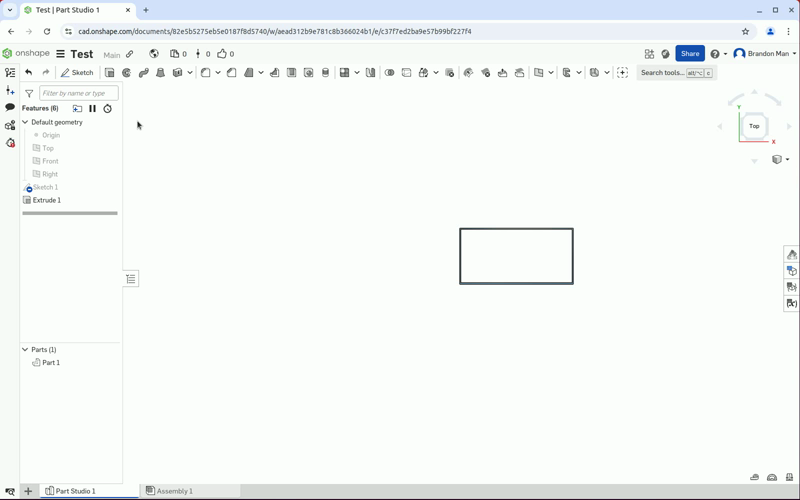
key(shift+h)
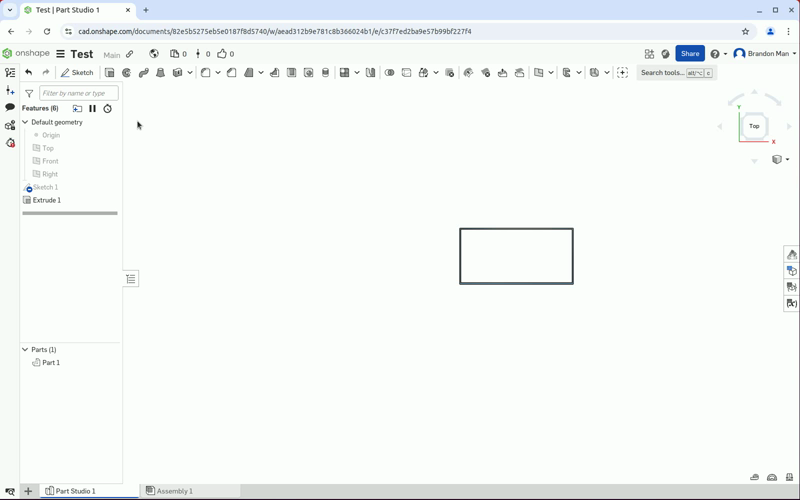
mouse_move(73, 189)
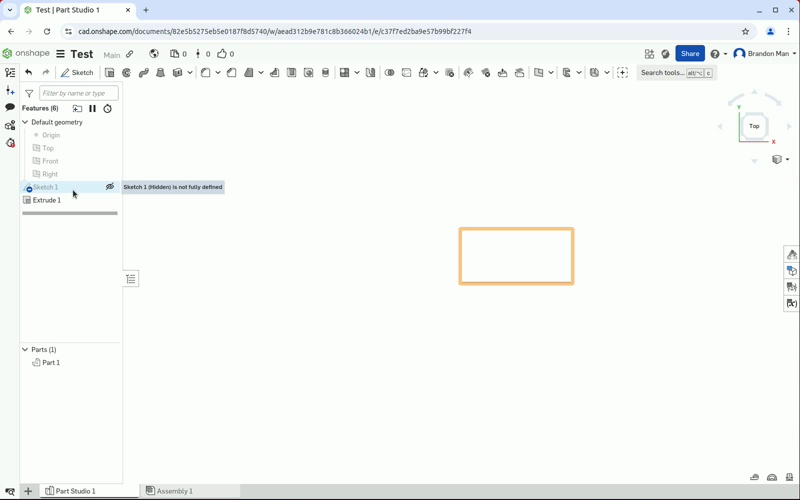
click(73, 189)
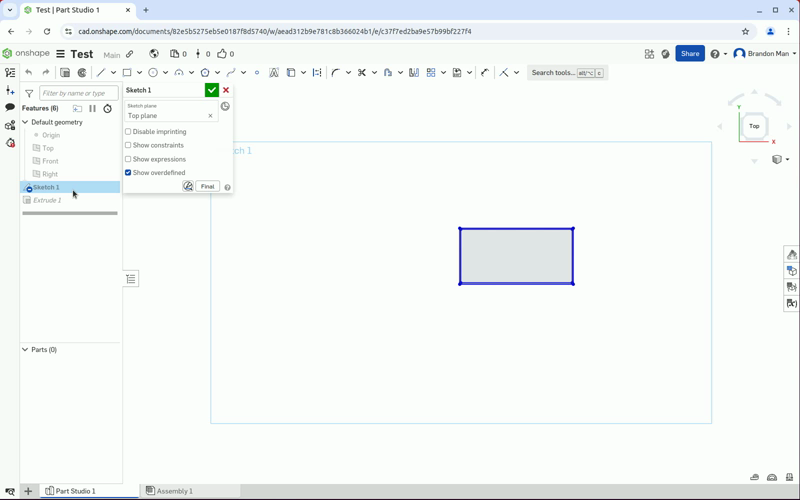
mouse_move(229, 92)
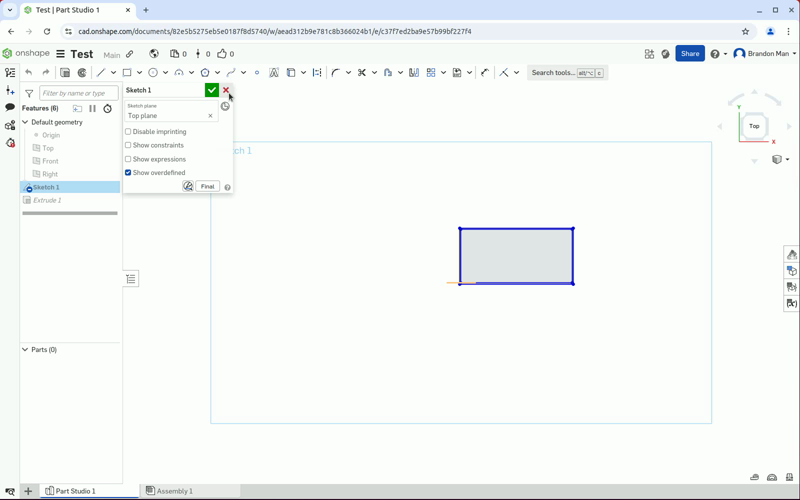
click(229, 92)
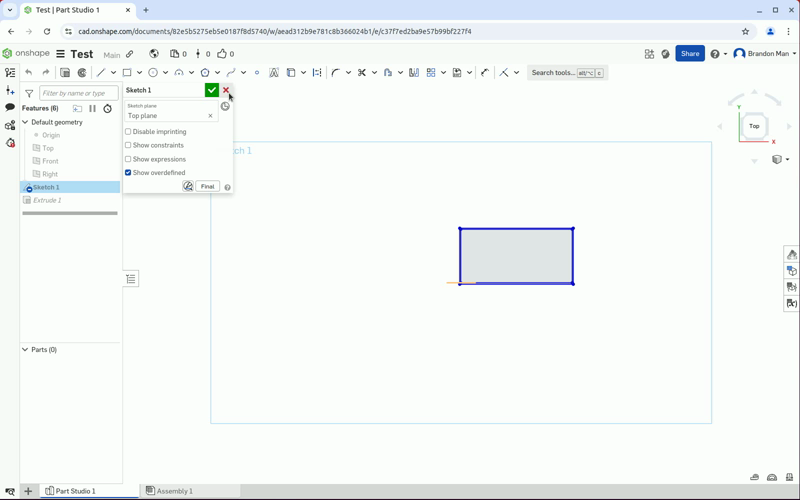
key(shift+s)
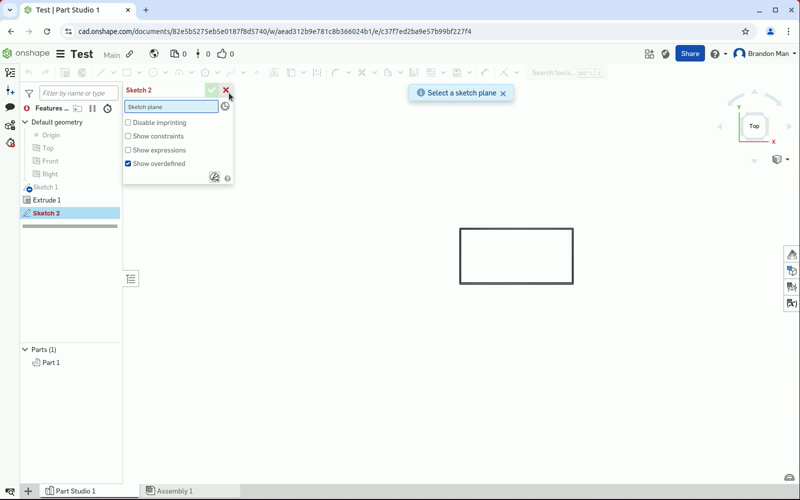
mouse_move(73, 150)
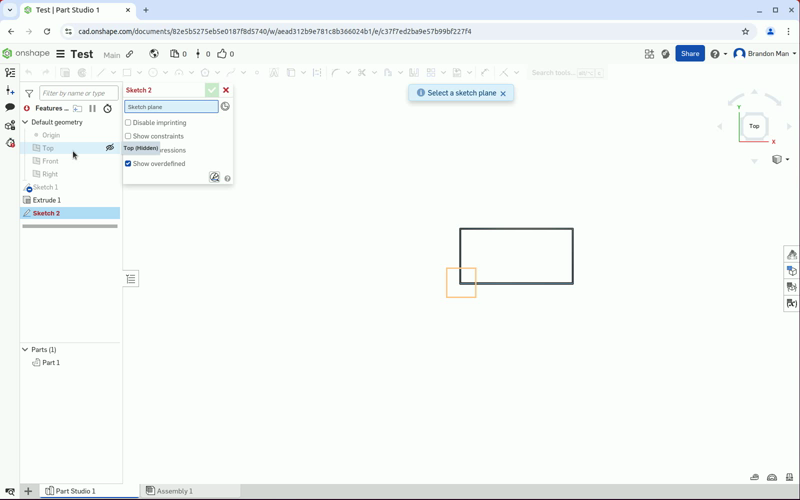
click(73, 150)
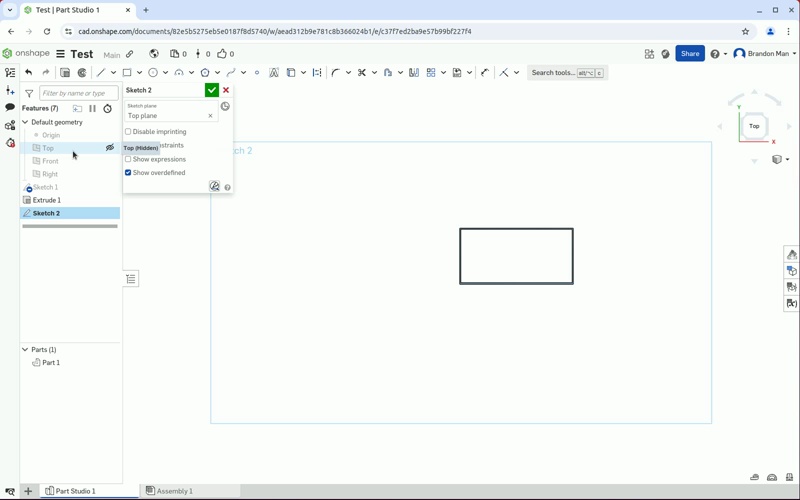
mouse_move(73, 352)
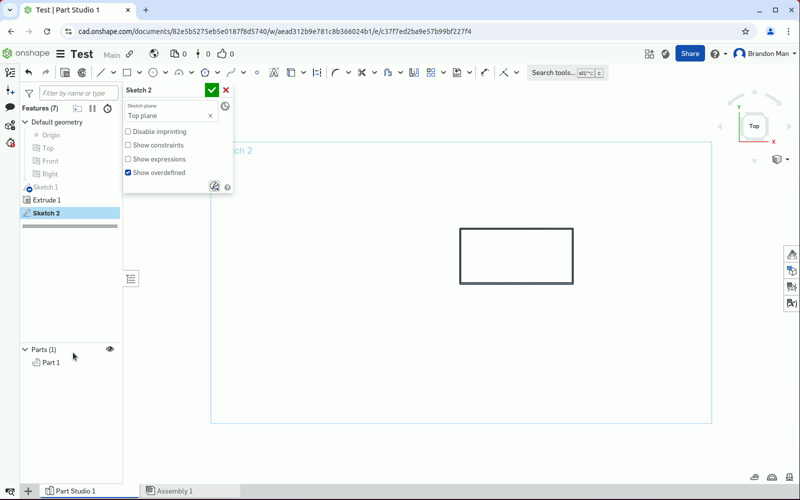
key(y)
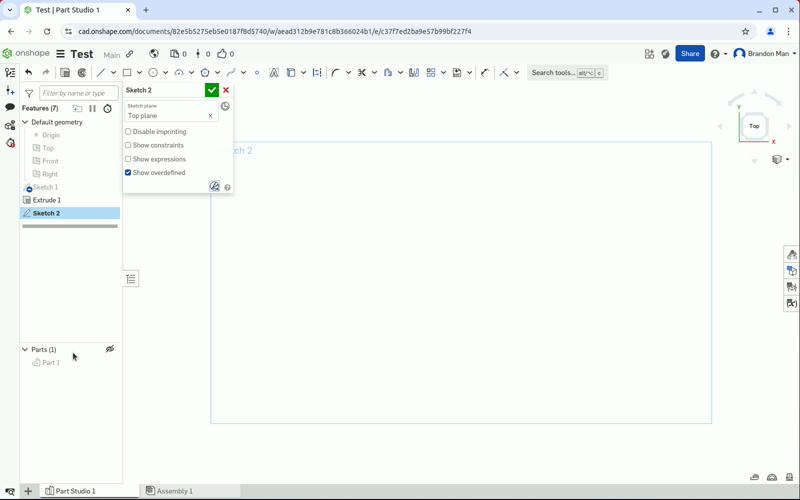
key(l)
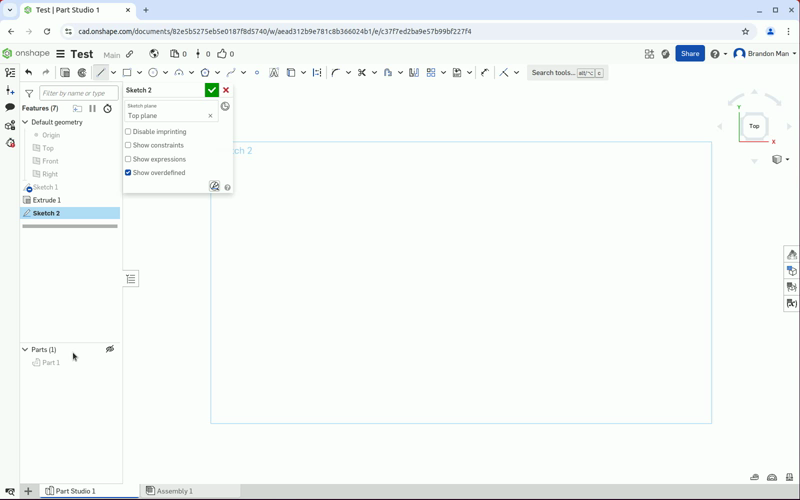
key_down(shift)
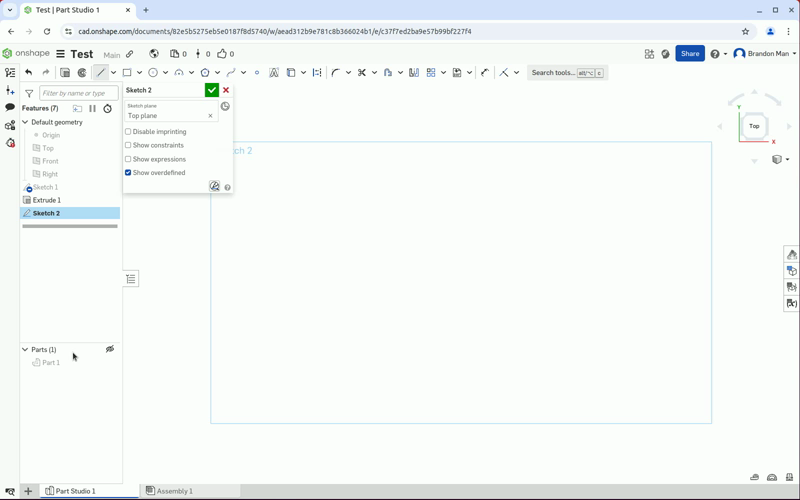
mouse_move(460, 282)
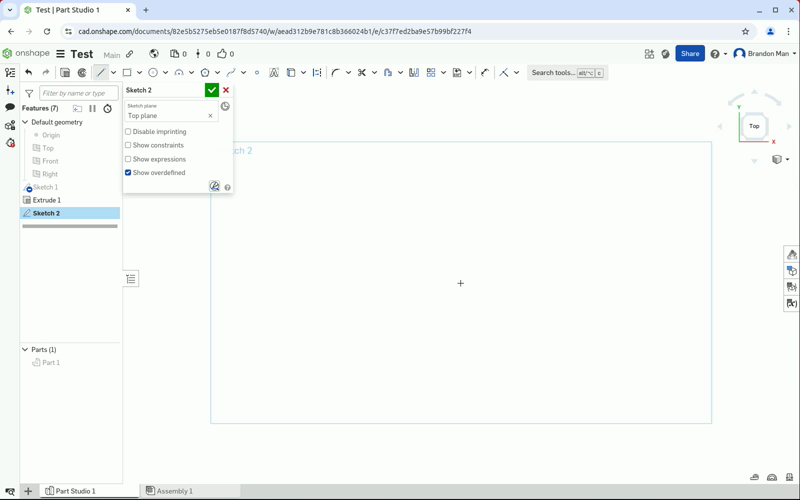
click(460, 282)
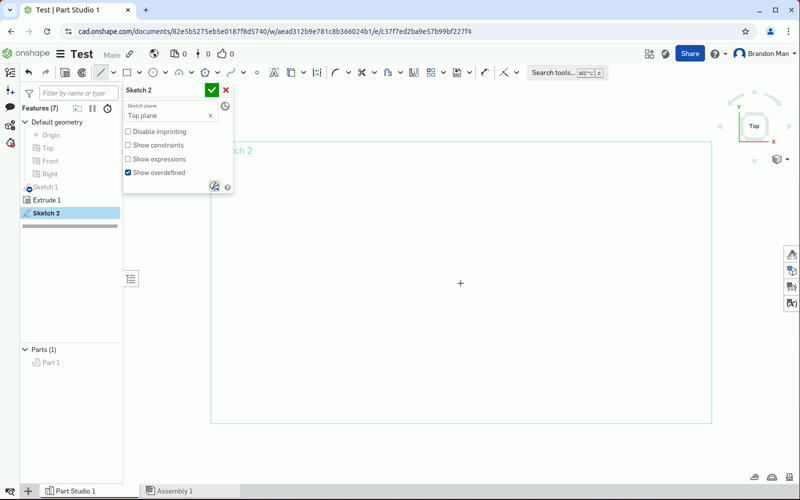
key_up(shift)
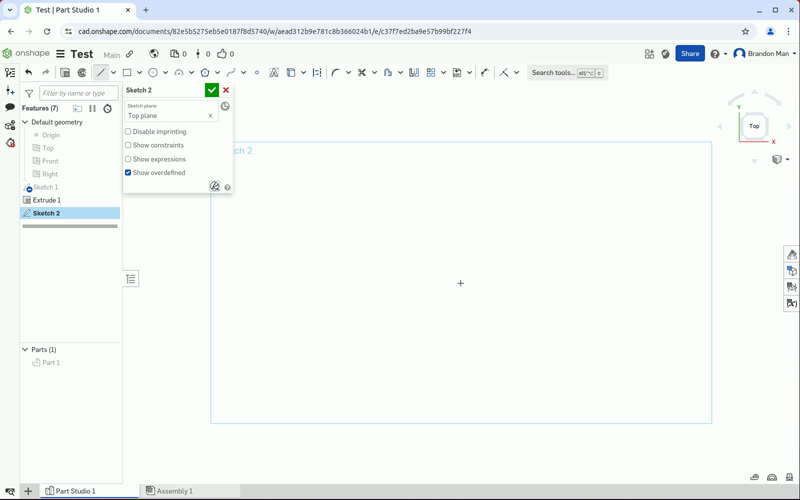
key_down(shift)
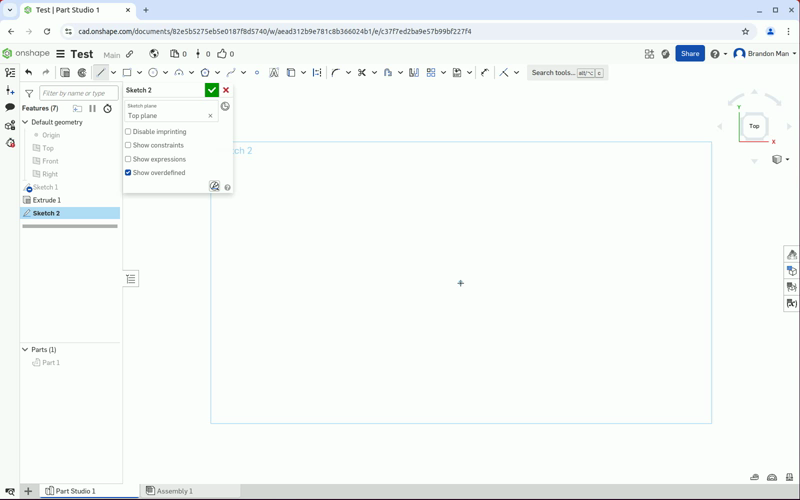
mouse_move(572, 282)
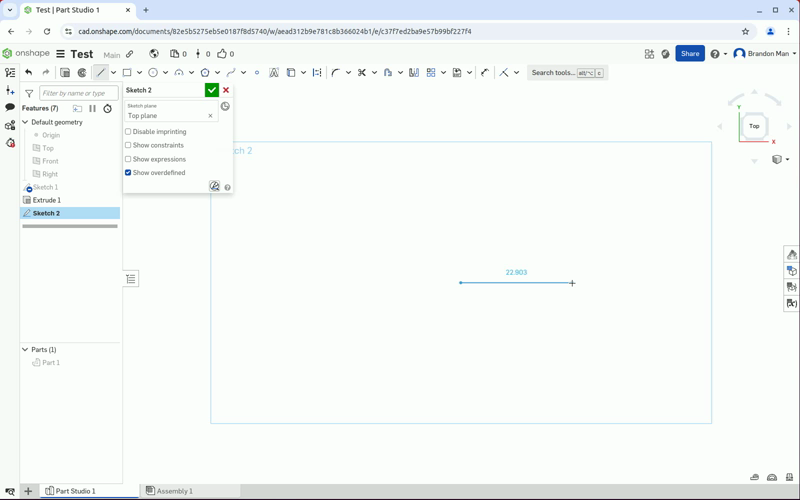
click(572, 282)
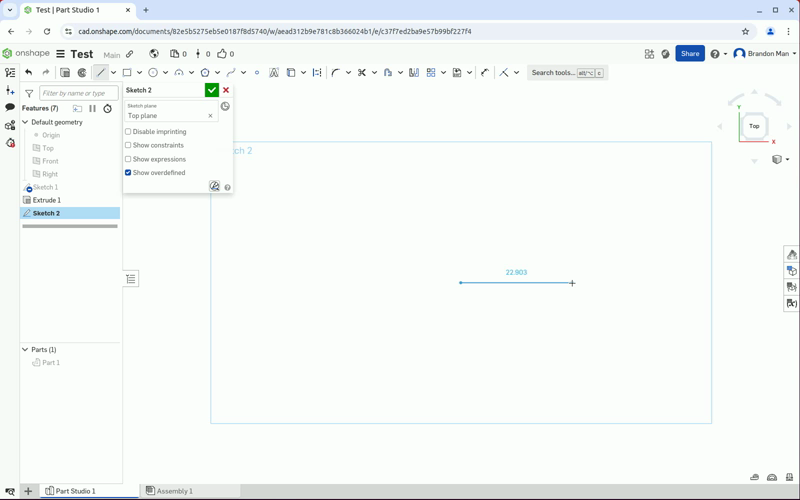
key_up(shift)
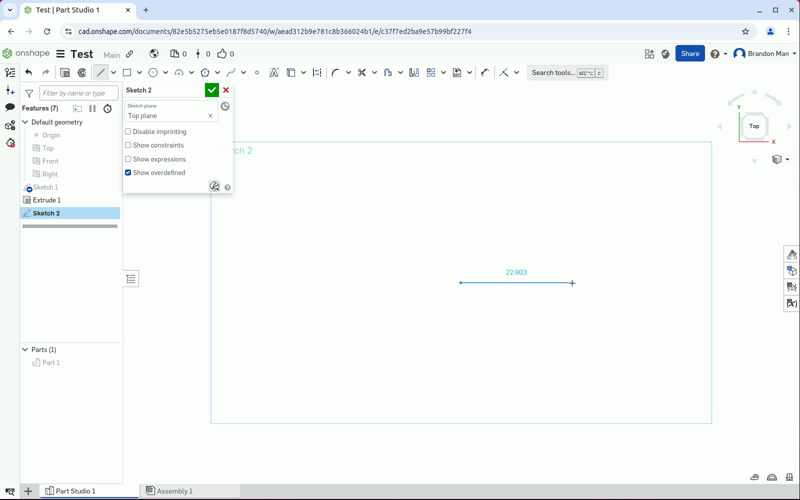
key_down(shift)
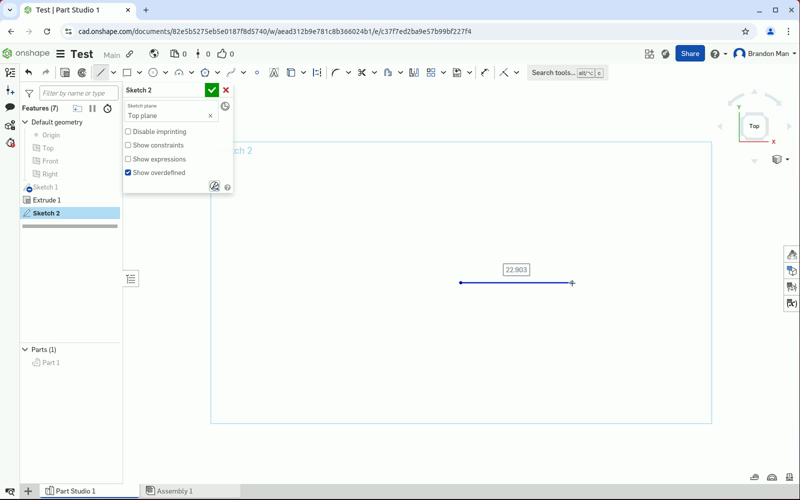
mouse_move(589, 282)
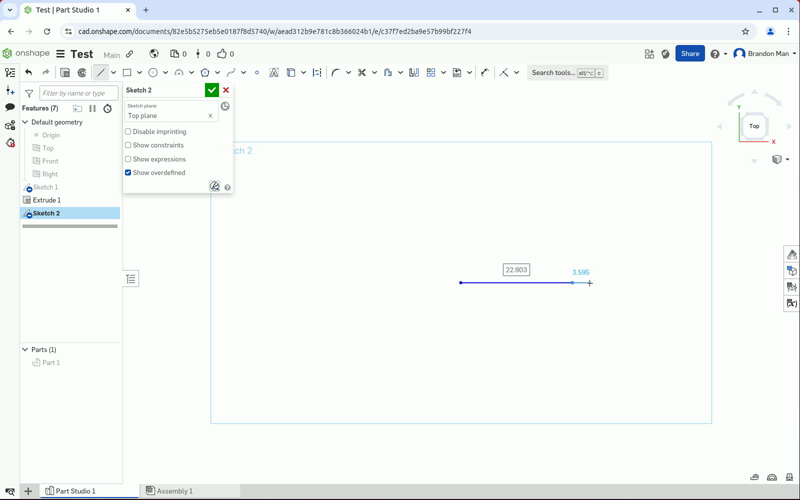
mouse_move(572, 228)
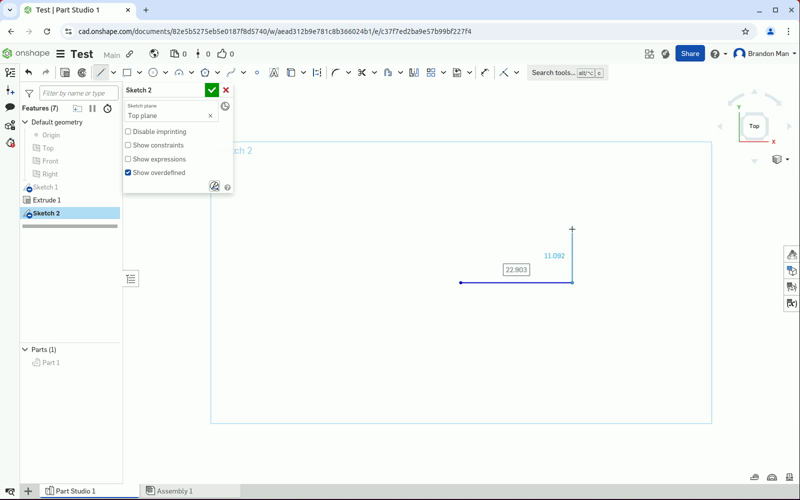
click(572, 228)
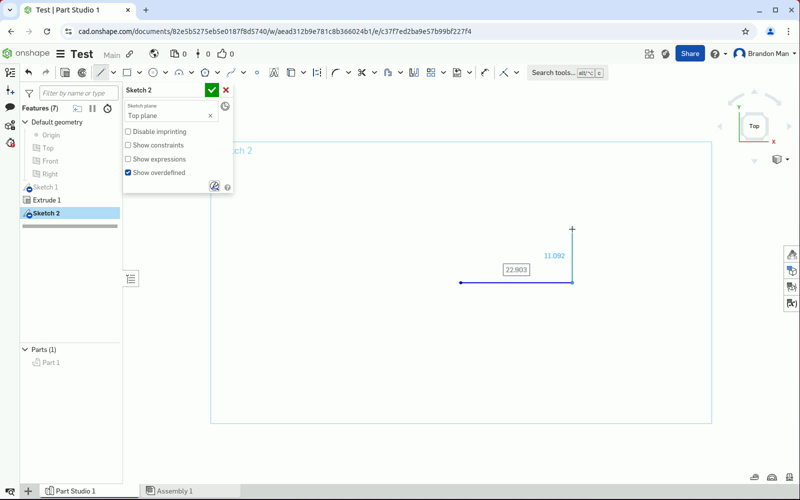
key_up(shift)
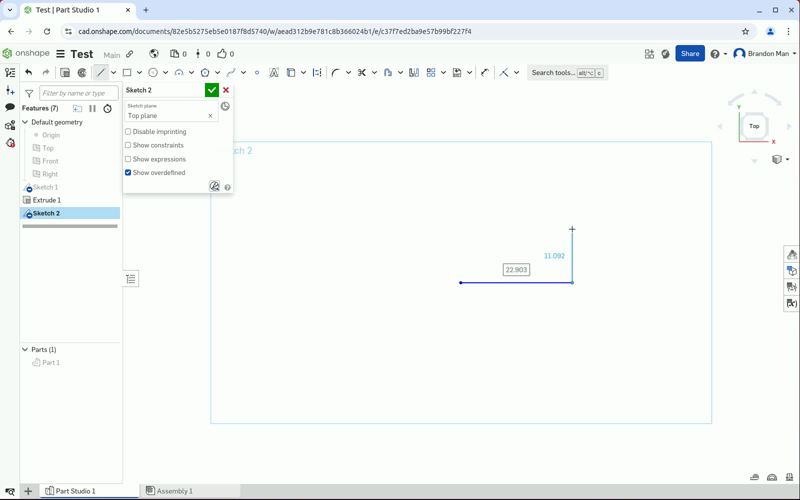
key_down(shift)
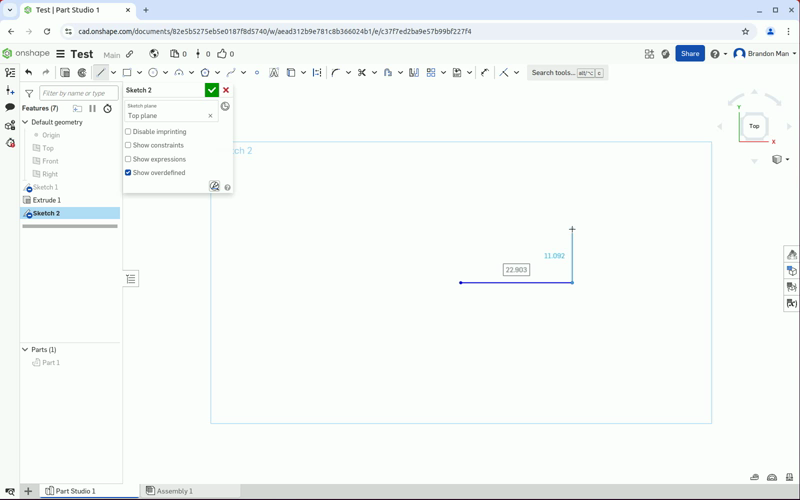
mouse_move(460, 228)
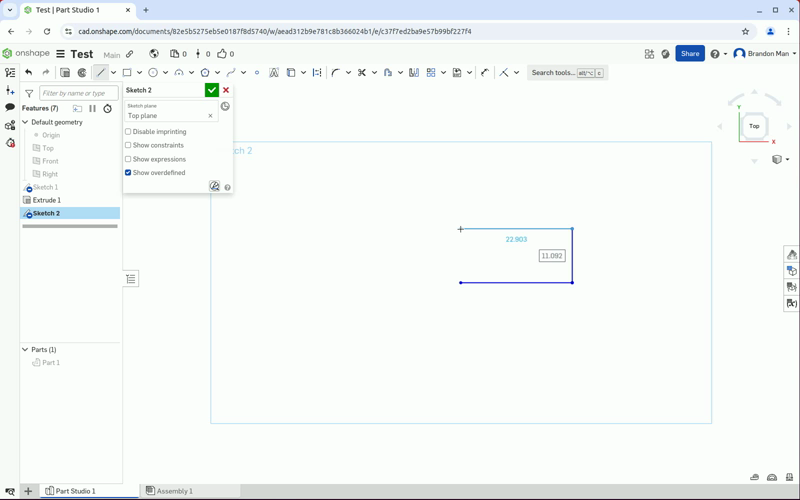
click(460, 228)
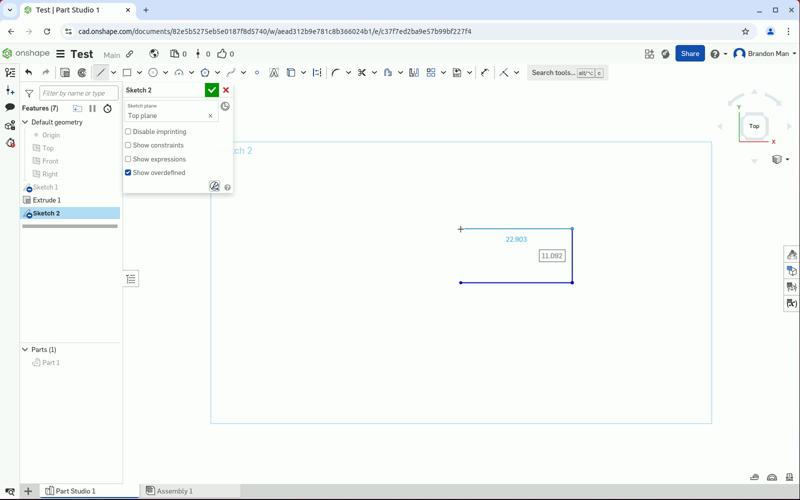
key_up(shift)
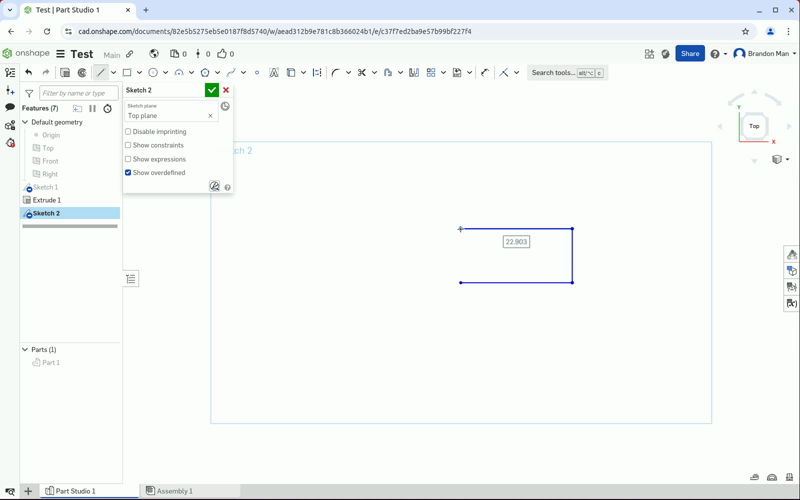
mouse_move(490, 228)
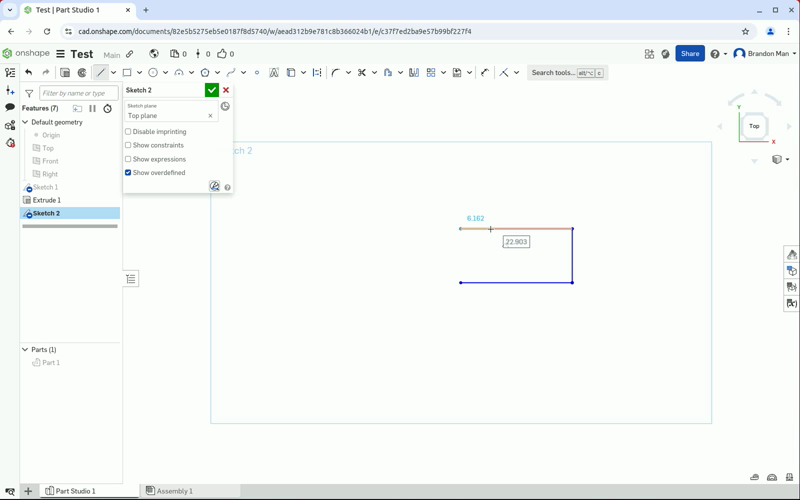
key_down(shift)
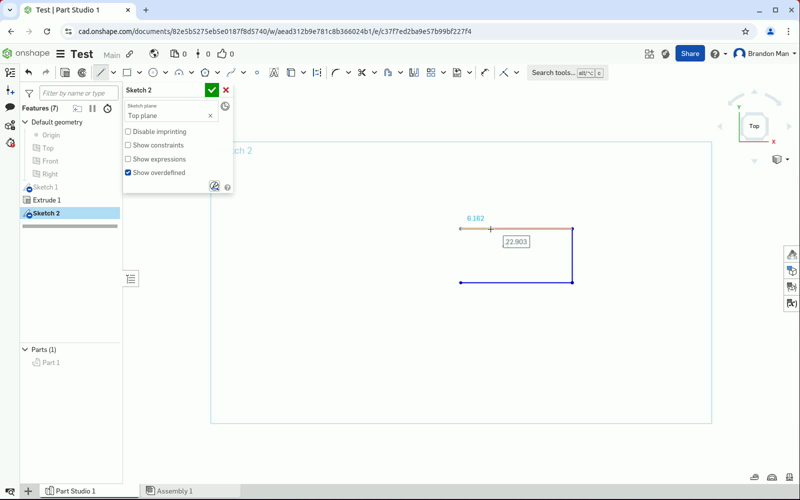
mouse_move(460, 282)
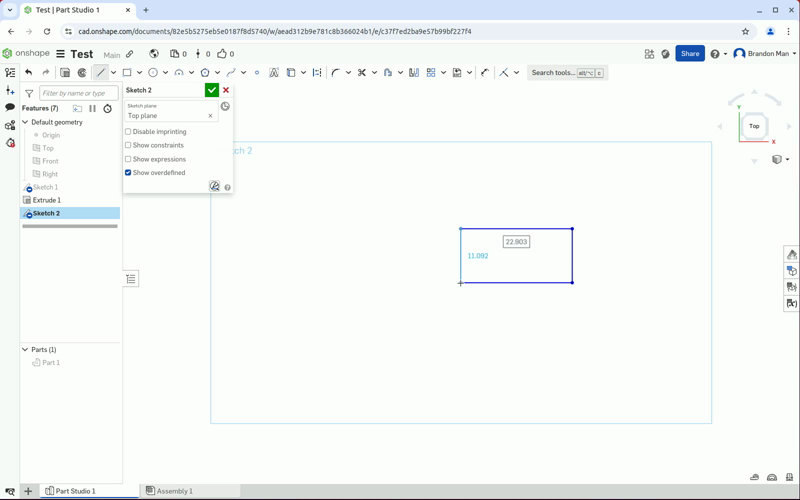
key_up(shift)
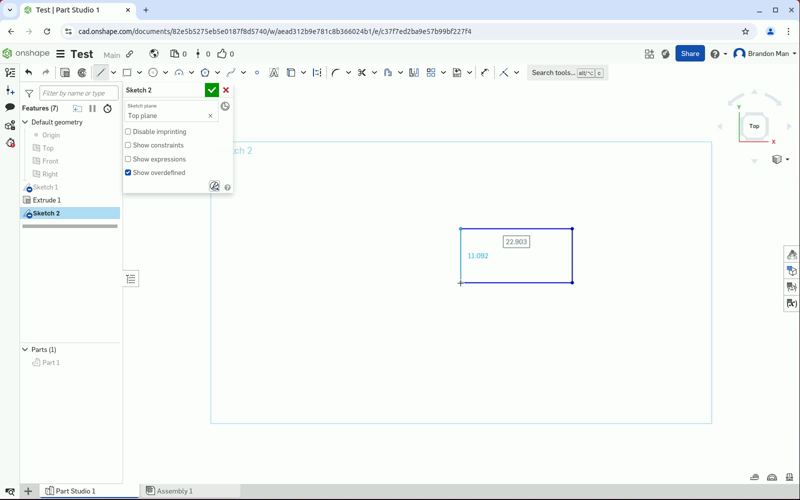
click(460, 282)
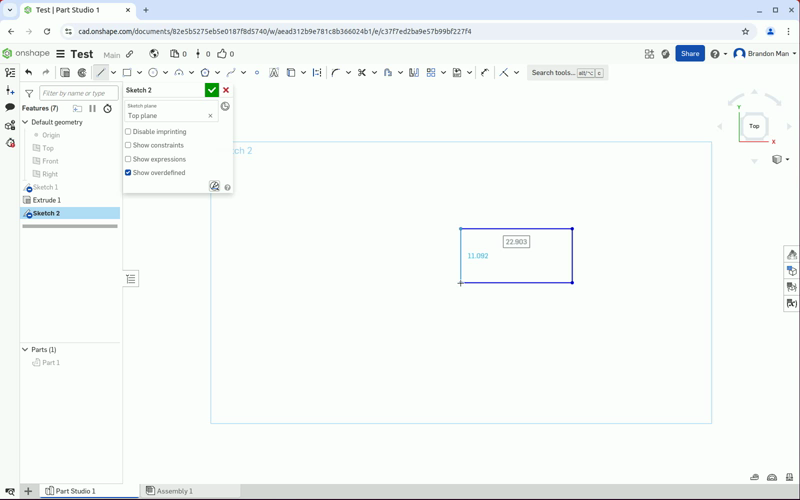
key(esc)
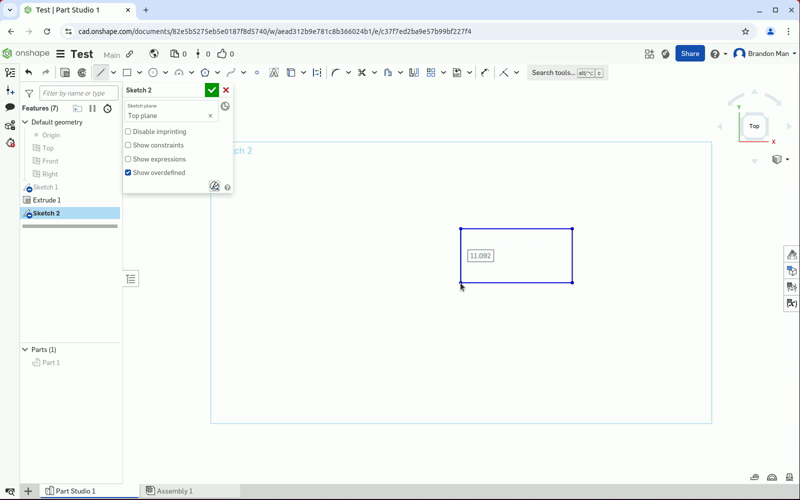
mouse_move(519, 269)
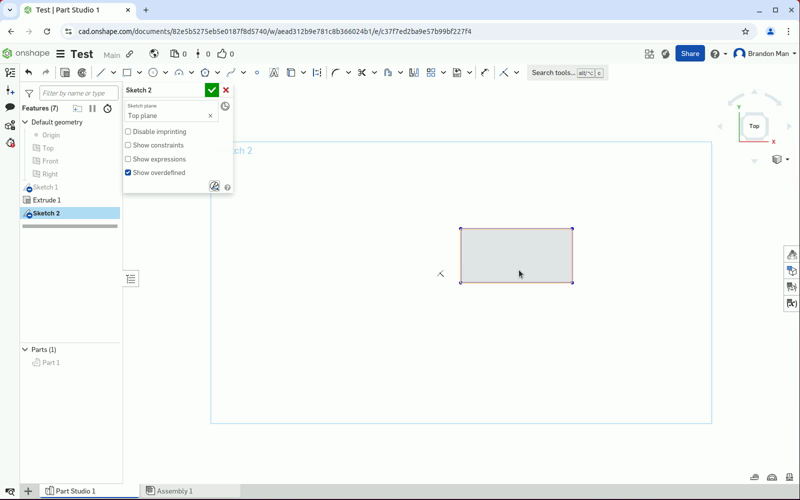
click(519, 269)
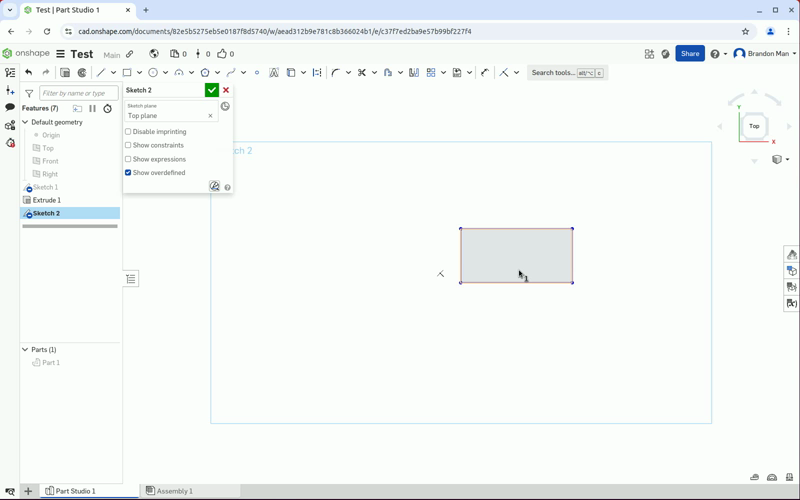
mouse_move(73, 352)
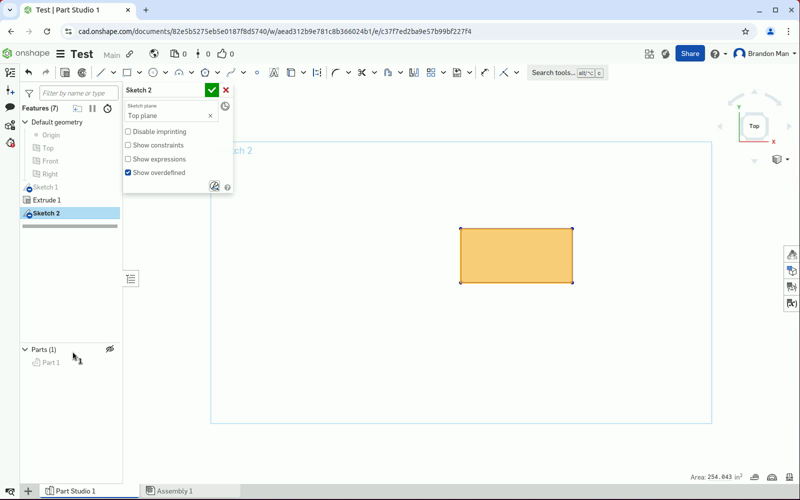
key(shift+y)
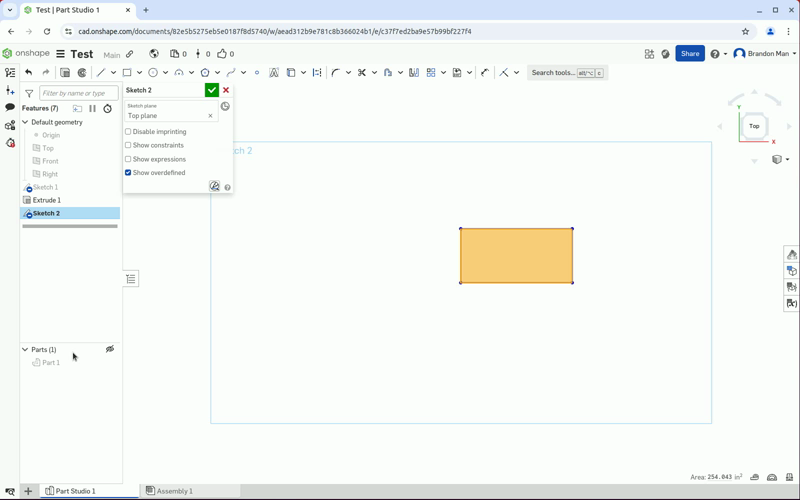
key(shift+e)
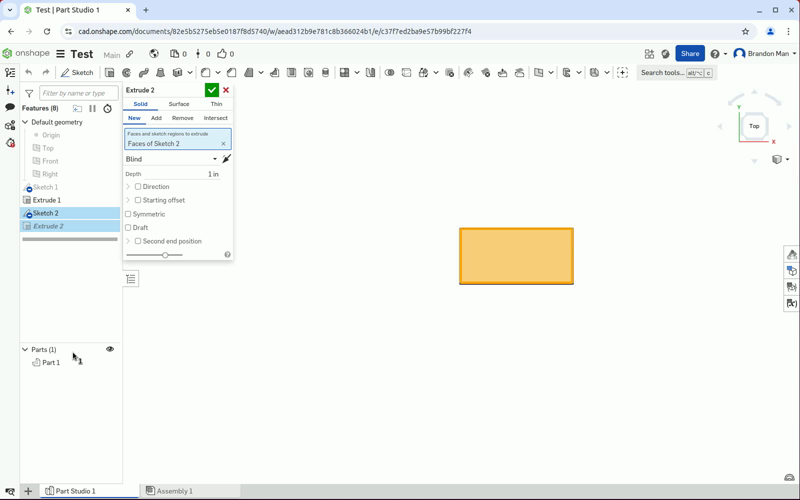
mouse_move(143, 106)
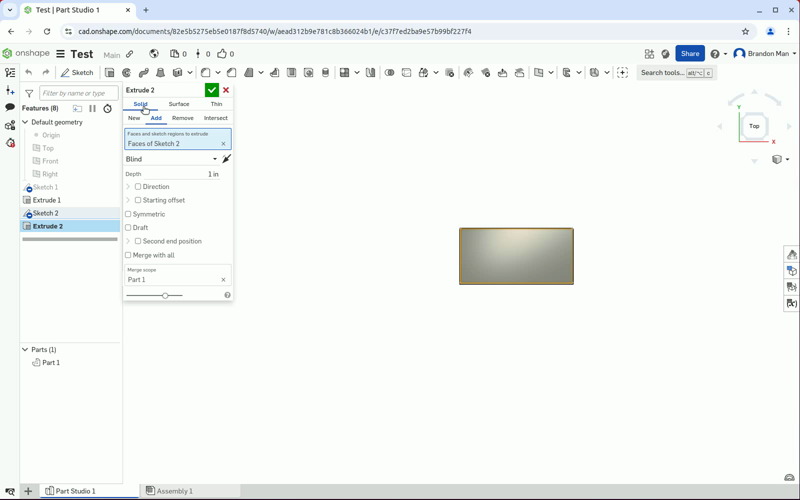
click(143, 106)
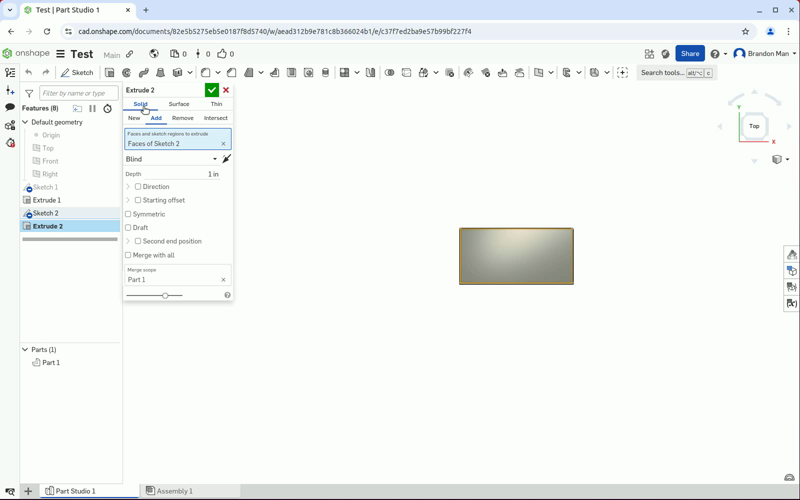
mouse_move(137, 120)
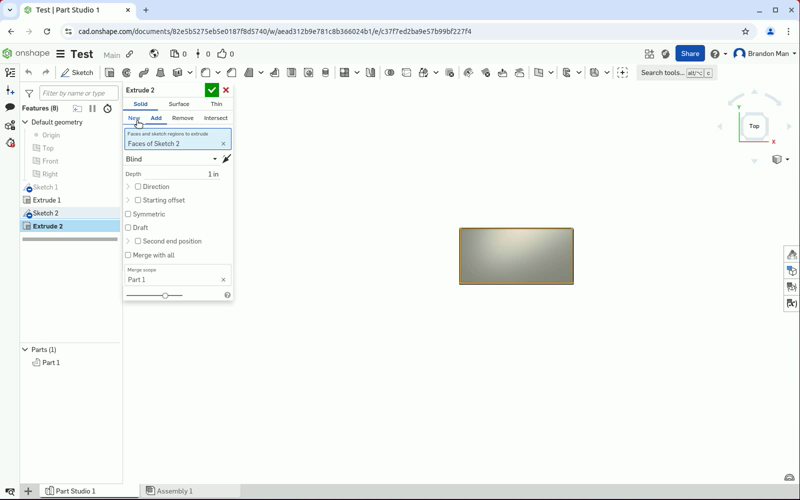
click(137, 120)
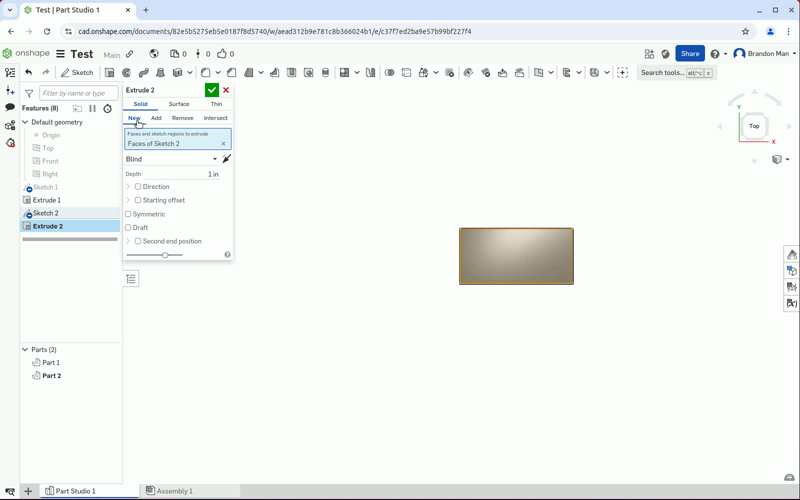
key(tab, 4)
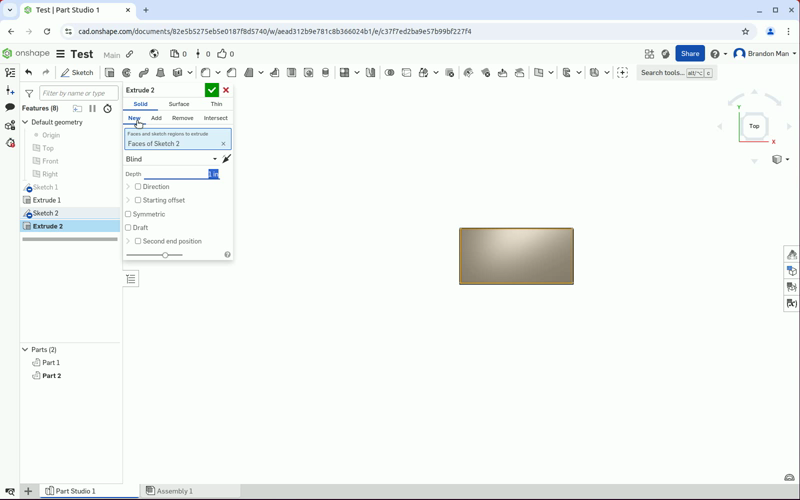
text(0.241)
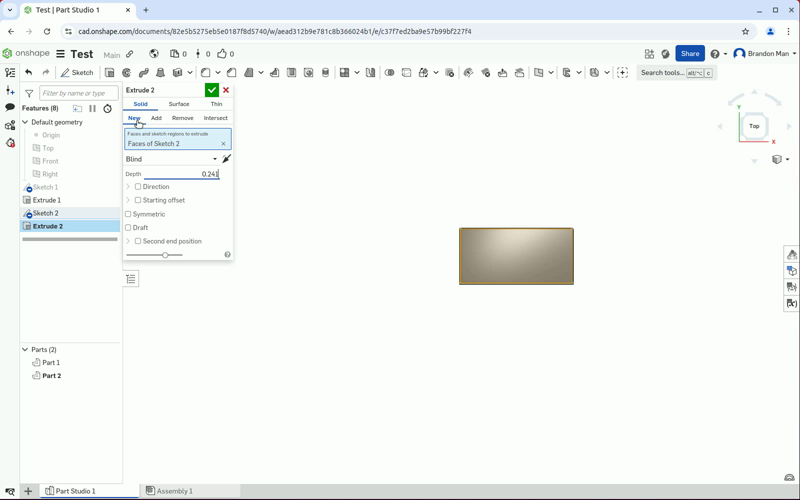
key(enter)
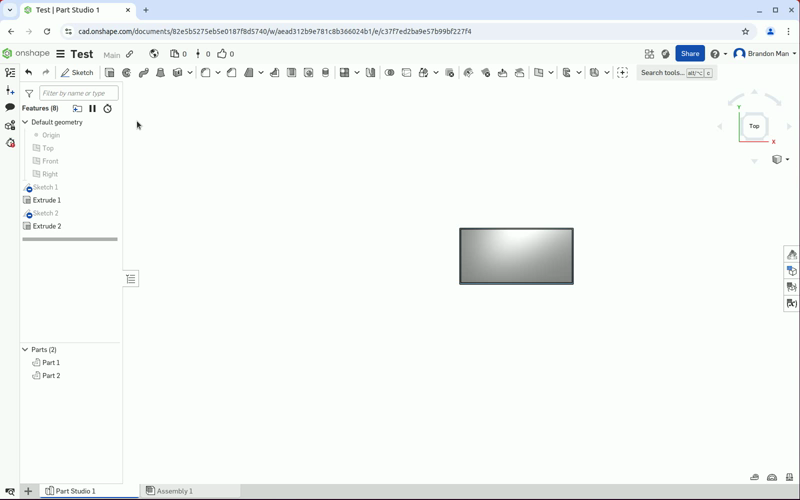
key(shift+h)
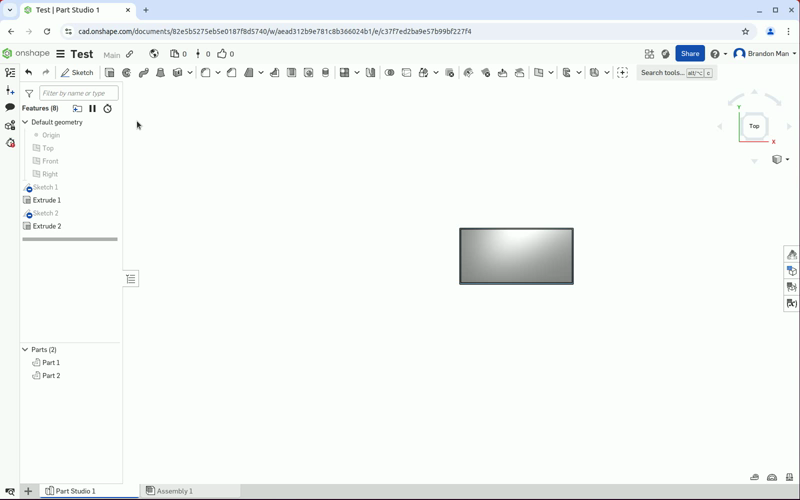
key(shift+h)
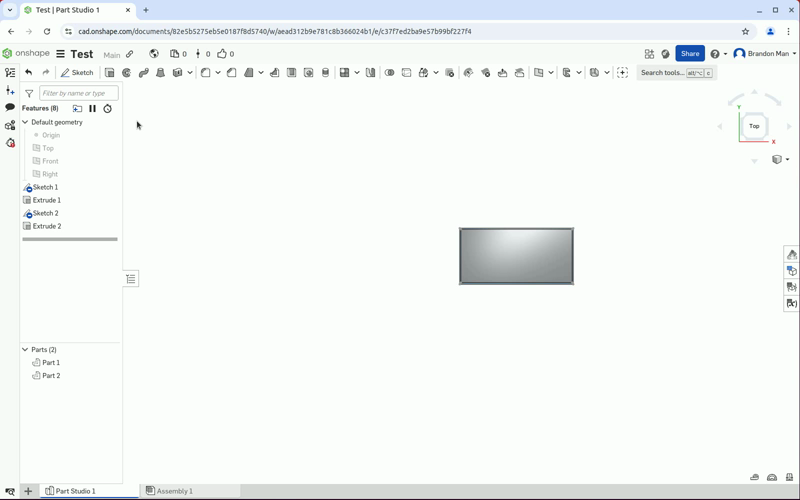
key(shift+7)
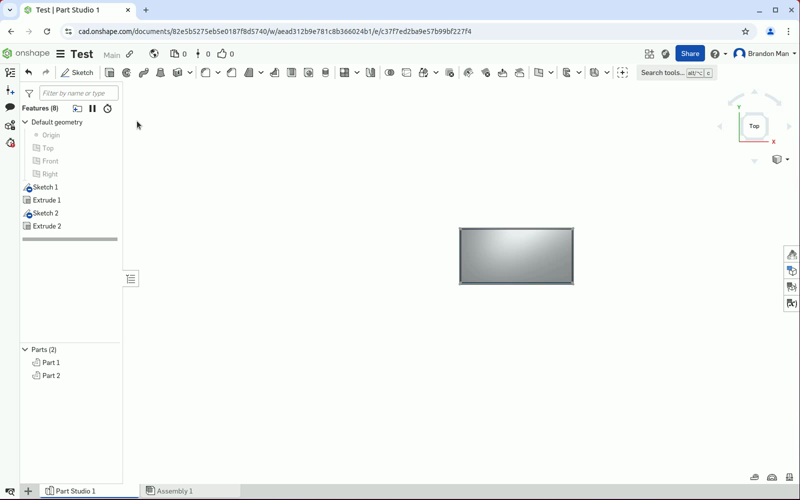
key(up, 3)
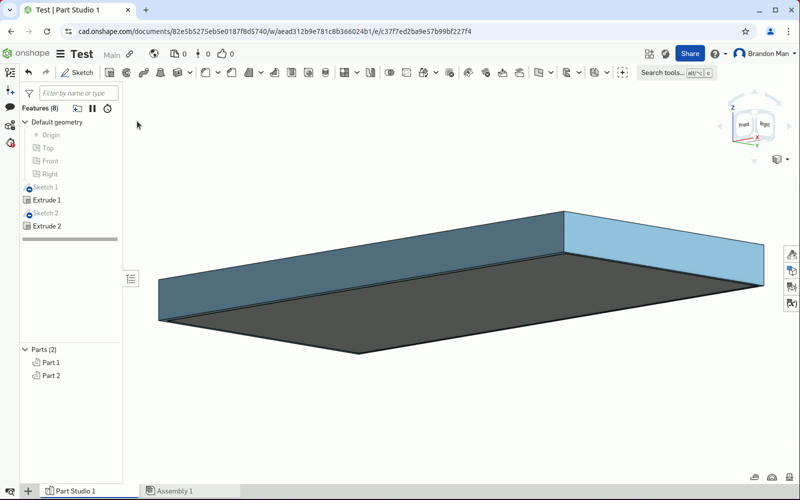
key(left, 3)
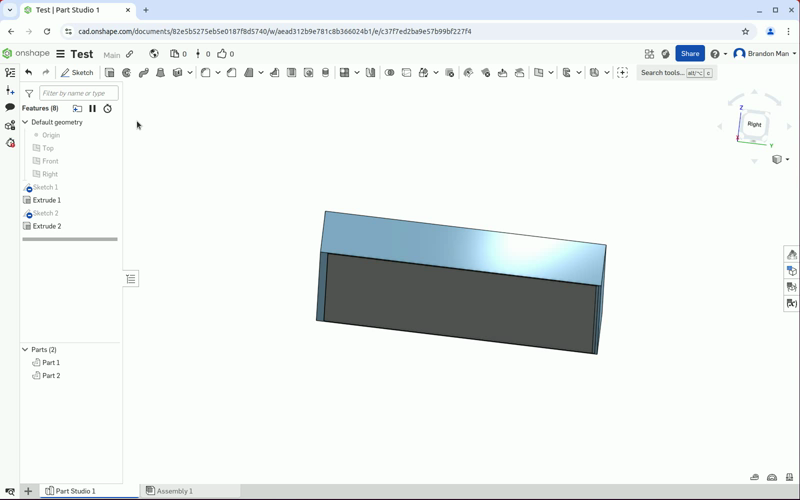
key(right, 3)
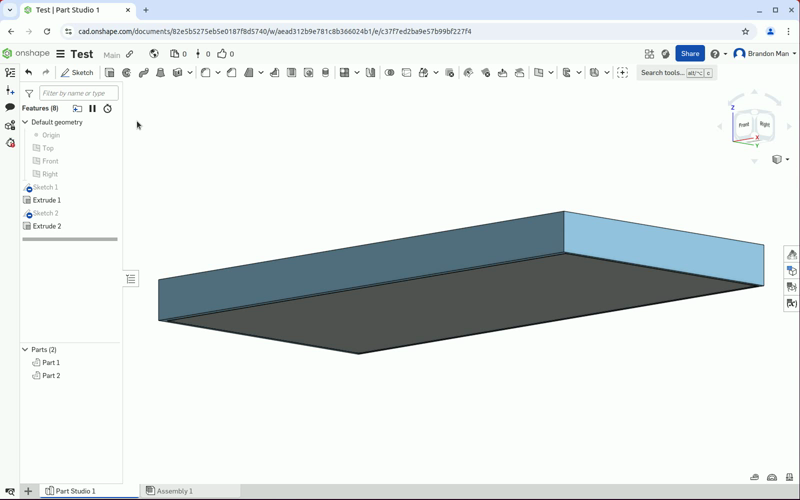
key(down, 3)
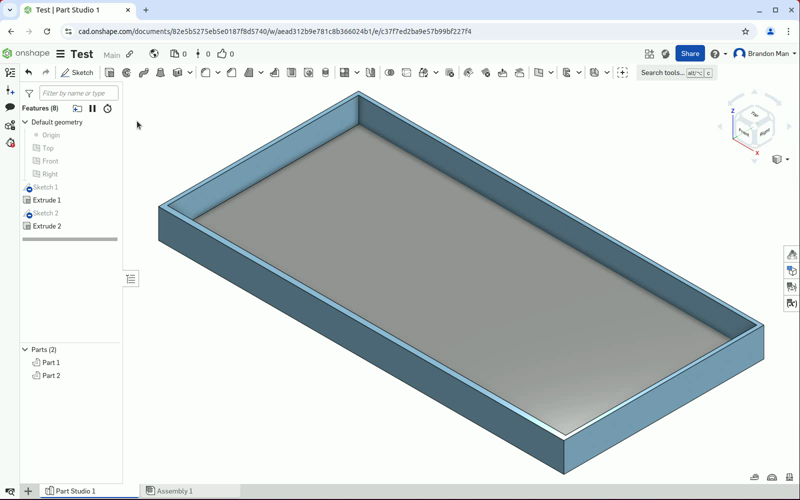
mouse_move(73, 189)
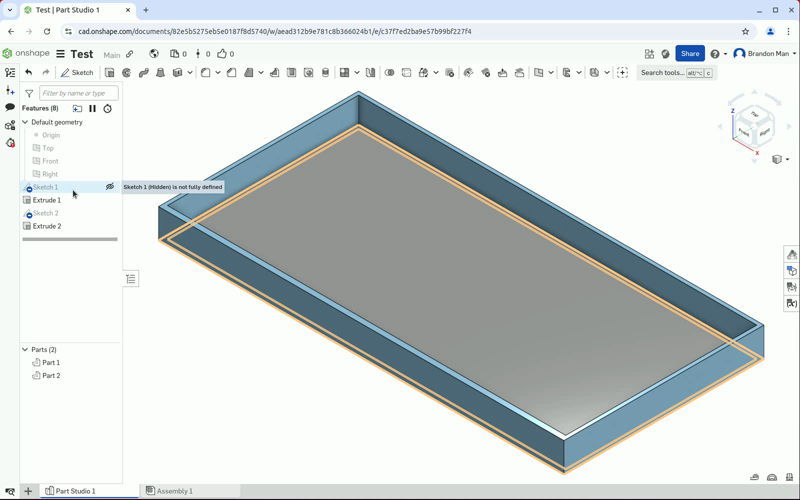
click(73, 189)